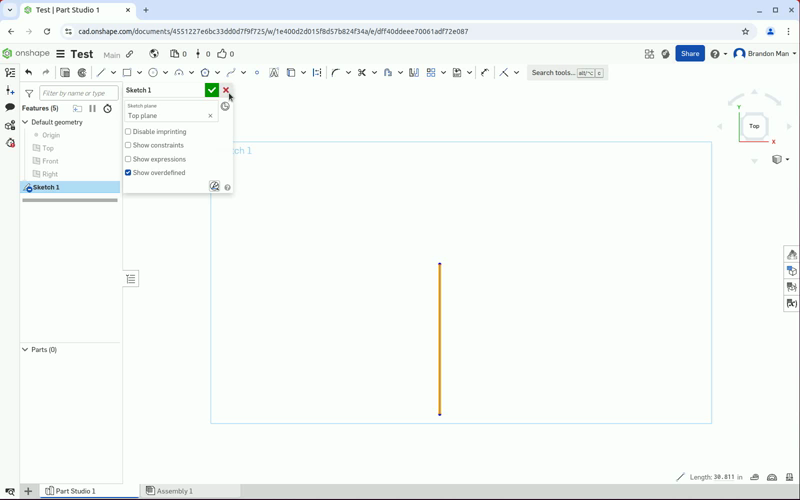
key(shift+h)
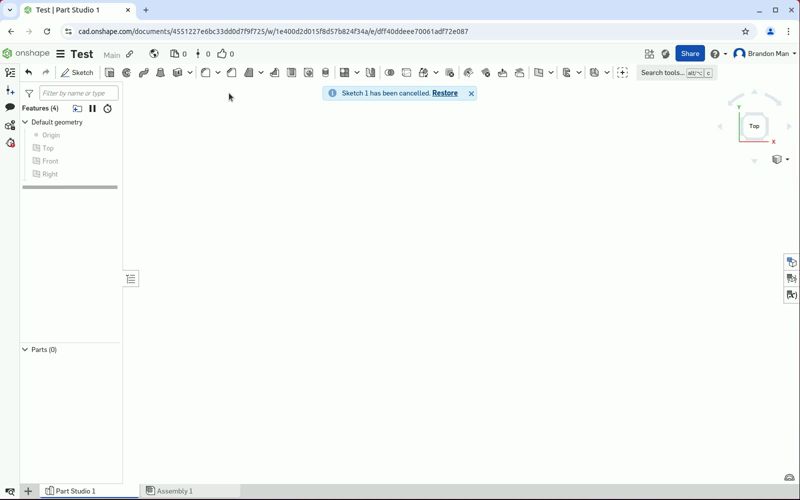
mouse_move(73, 352)
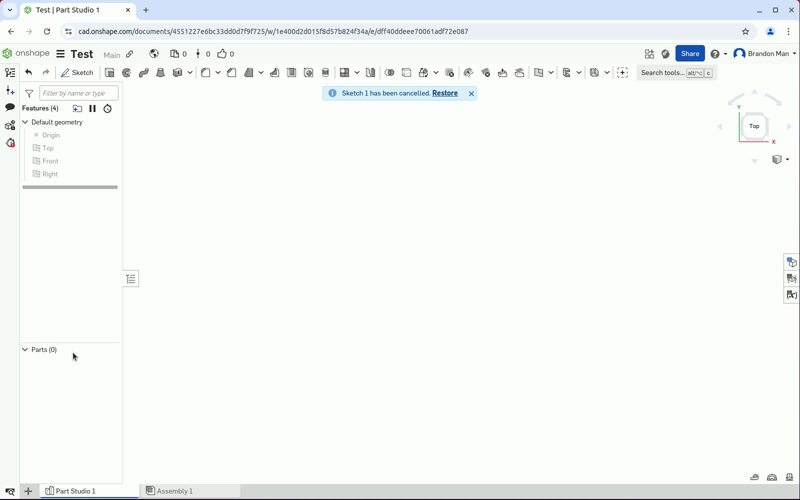
key(y)
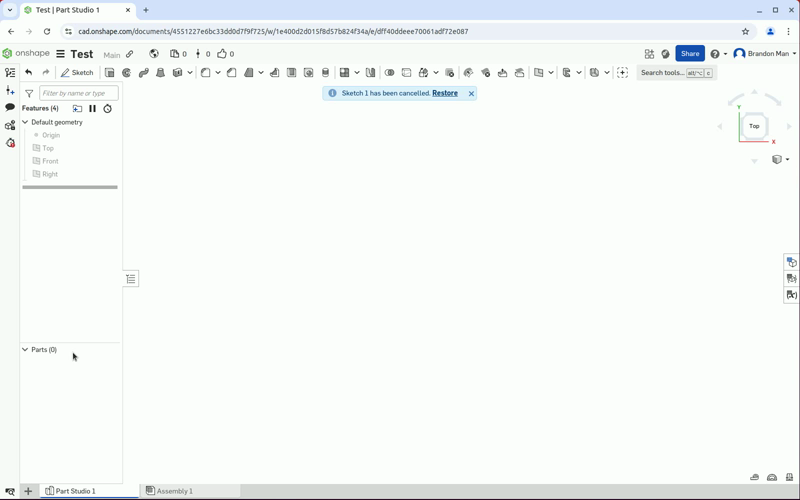
key(shift+p)
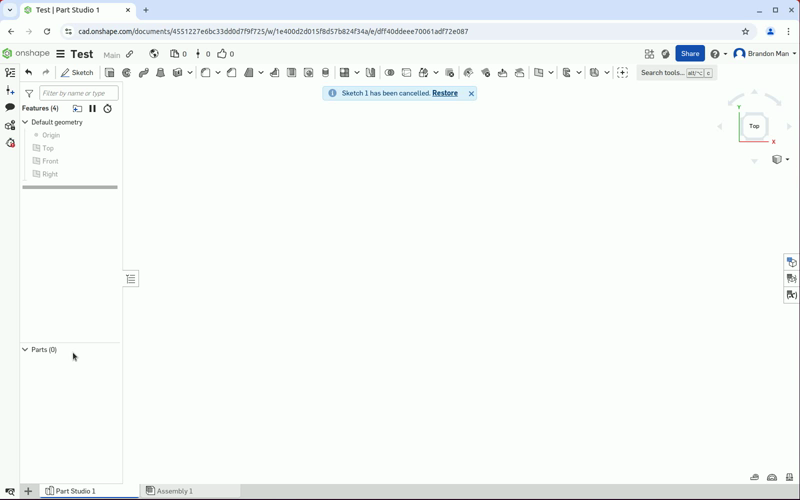
key(space)
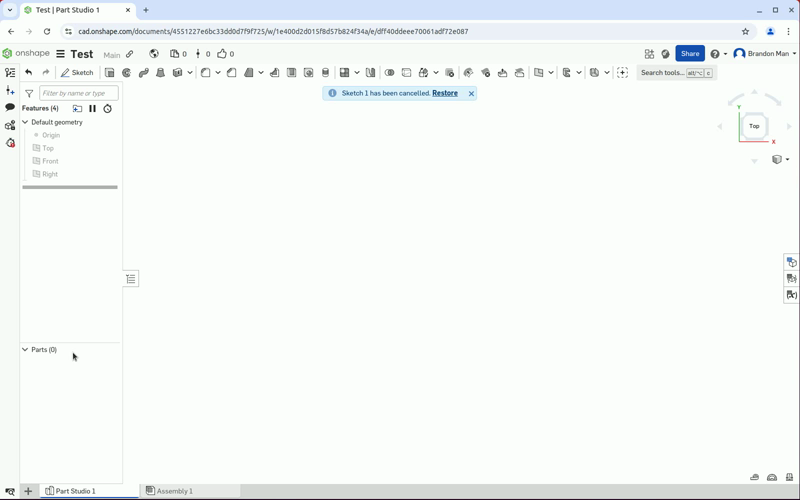
key_down(shift)
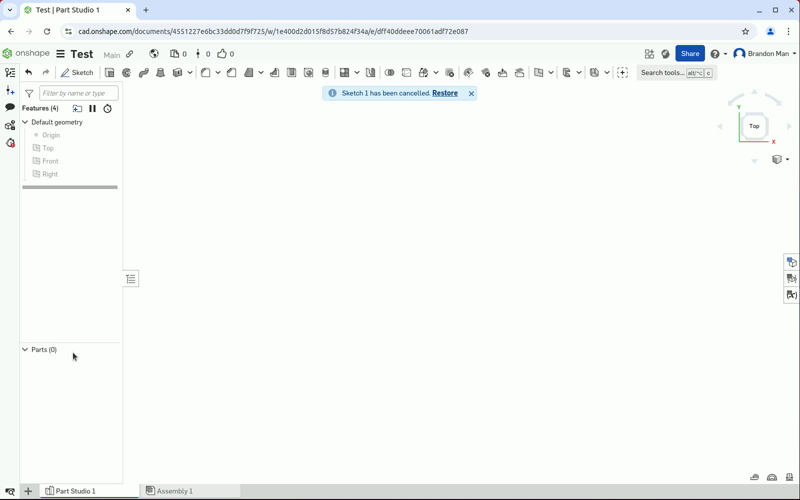
key(up)
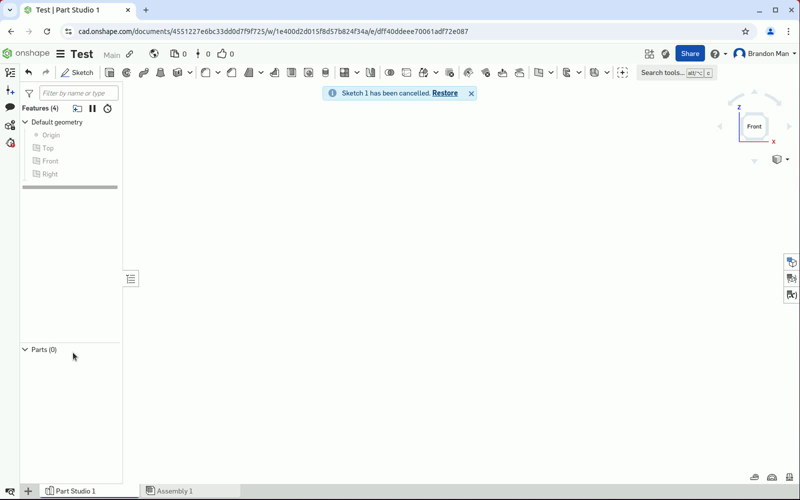
key_up(shift)
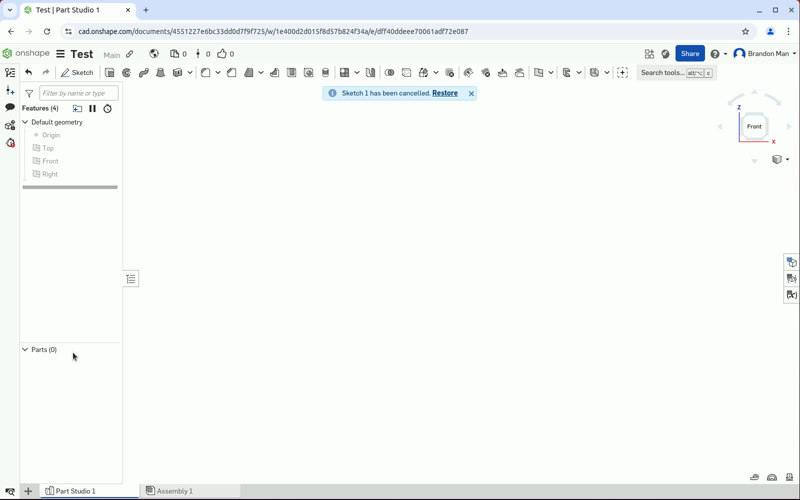
mouse_move(73, 352)
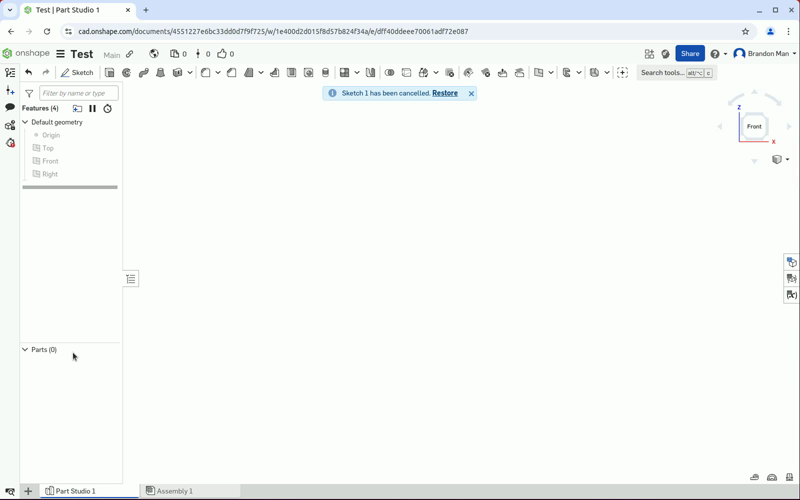
key(shift+y)
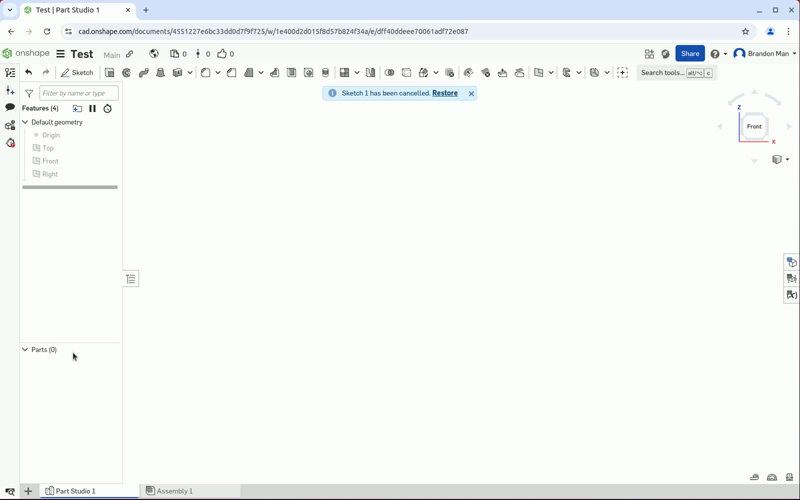
key(shift+s)
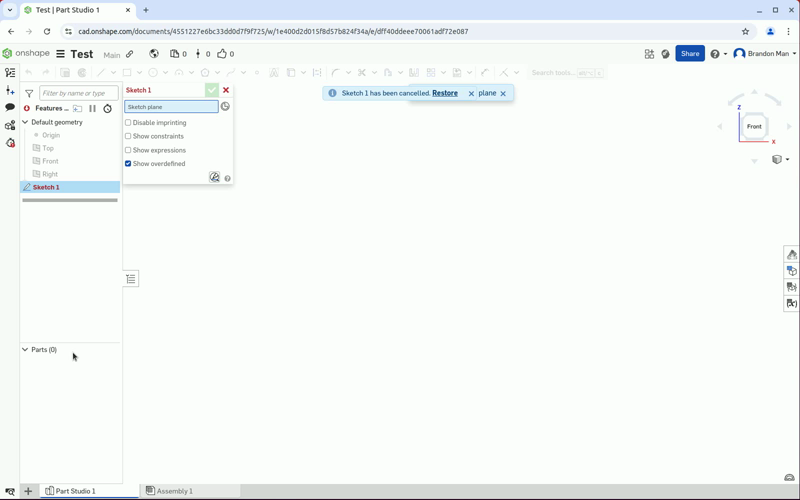
mouse_move(73, 163)
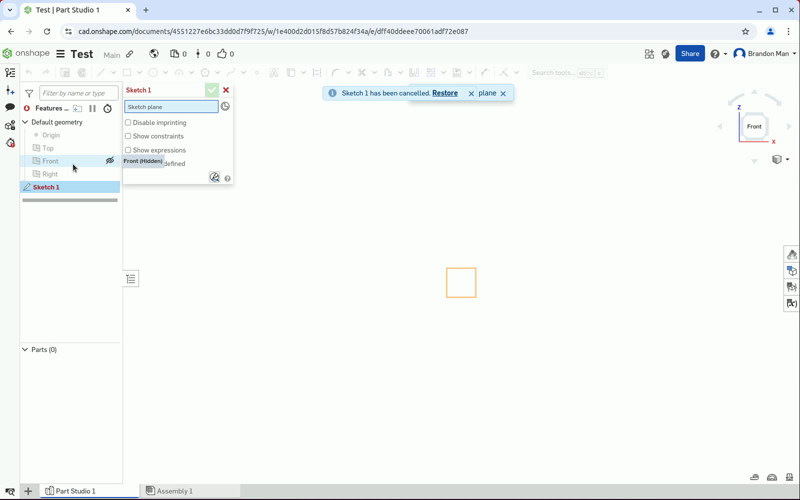
click(73, 163)
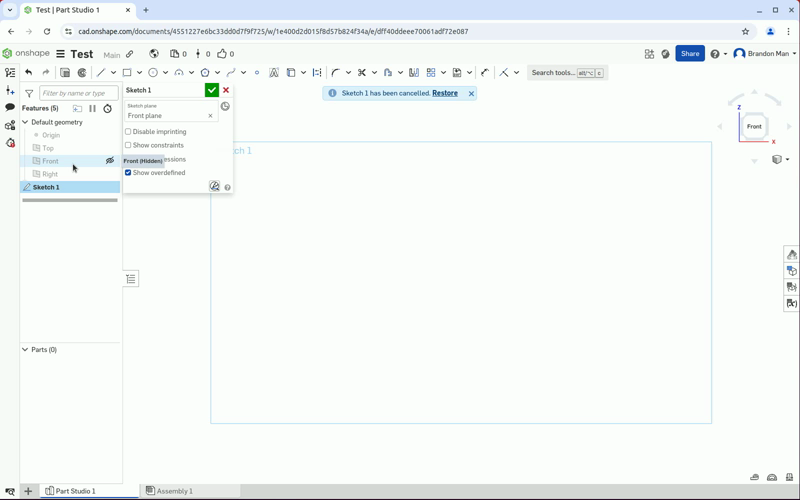
mouse_move(73, 352)
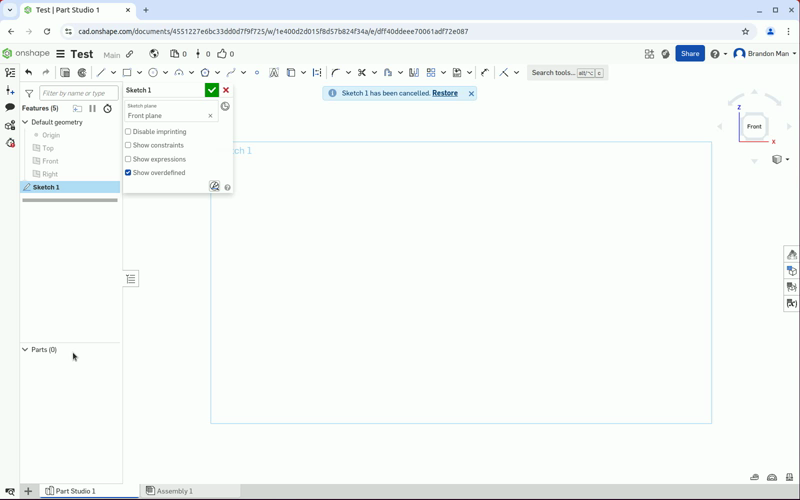
key(y)
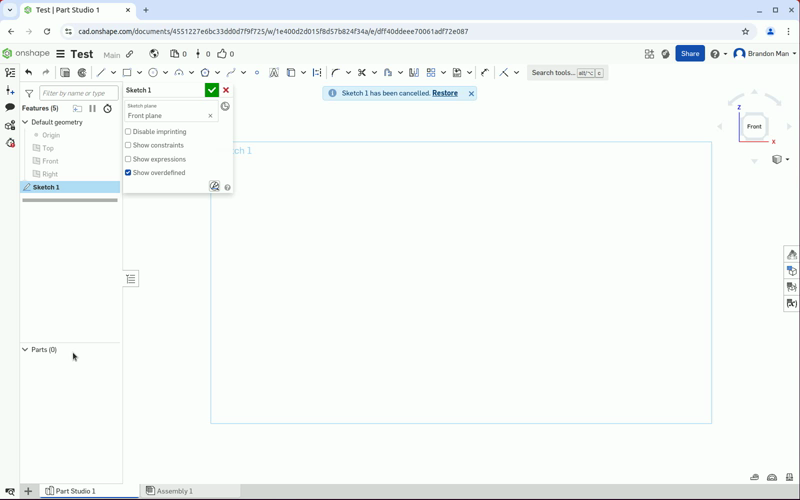
key(c)
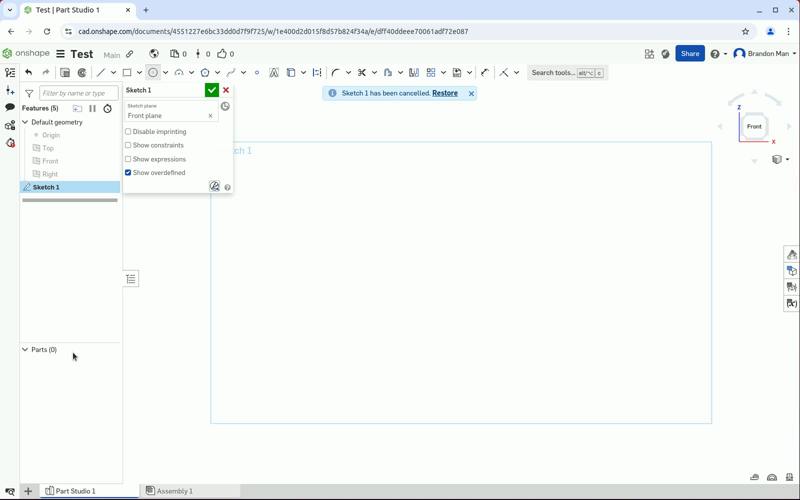
key_down(shift)
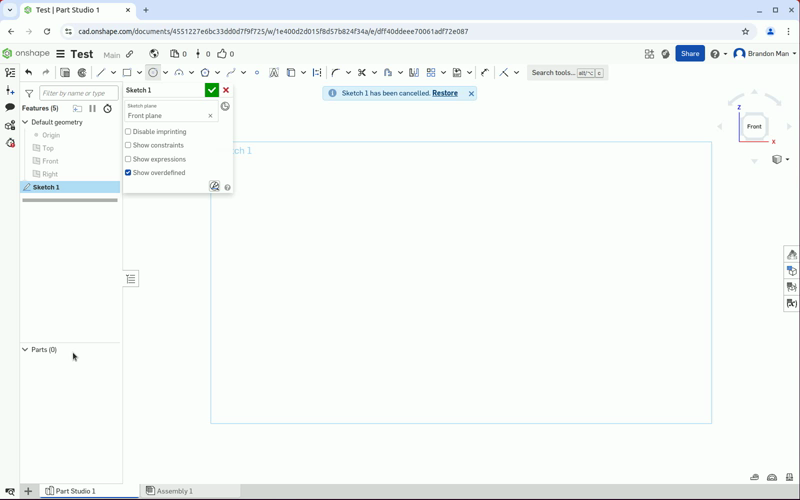
mouse_move(440, 282)
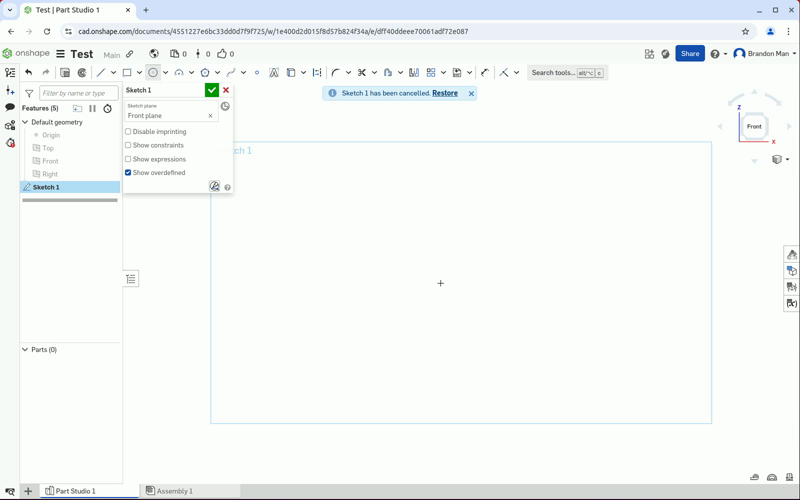
click(440, 282)
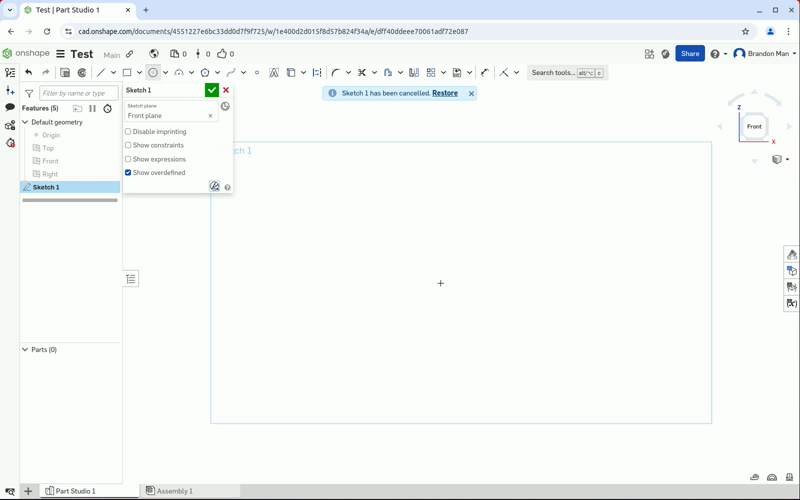
key_up(shift)
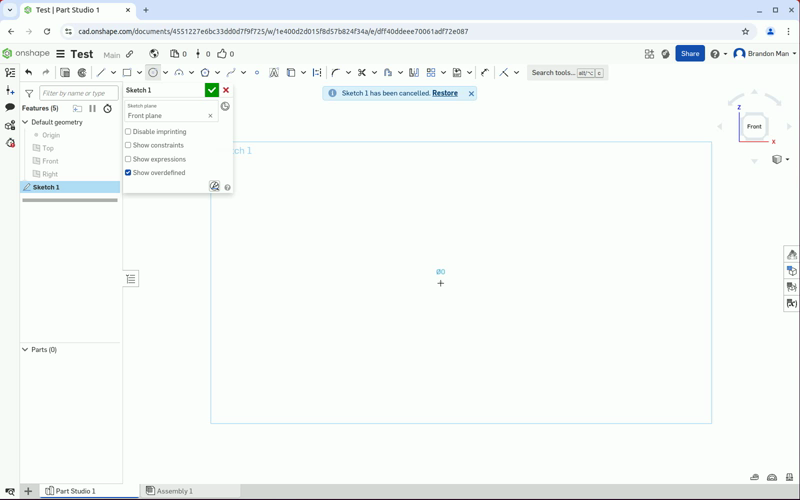
mouse_move(465, 282)
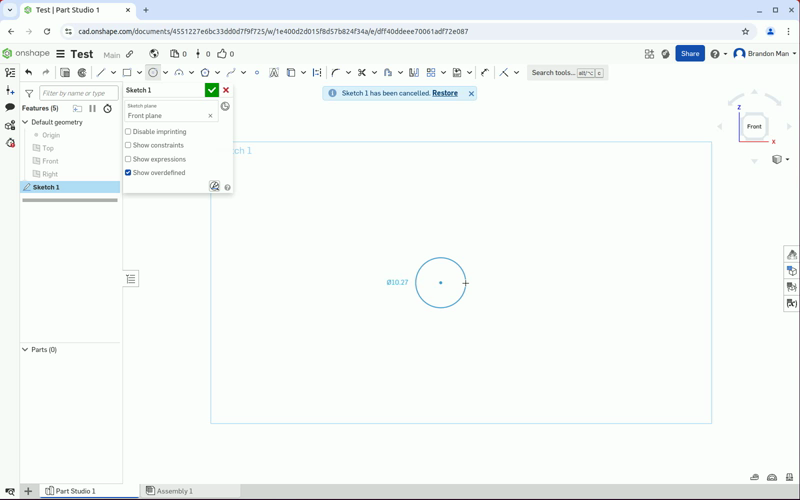
click(465, 282)
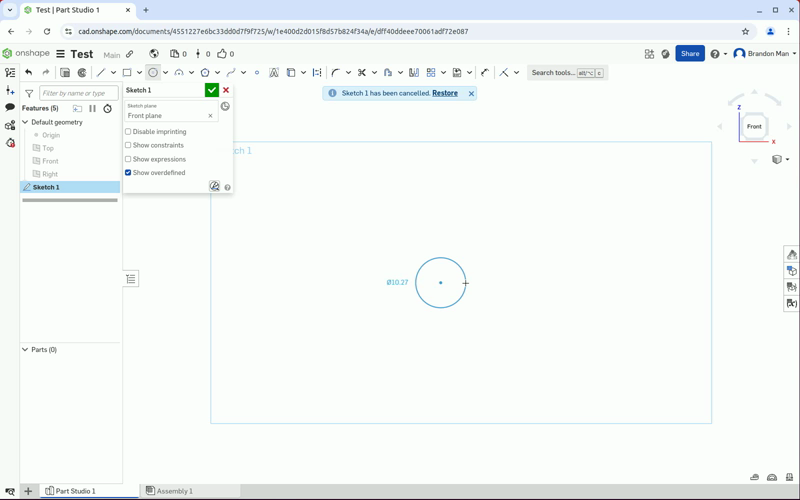
key(esc)
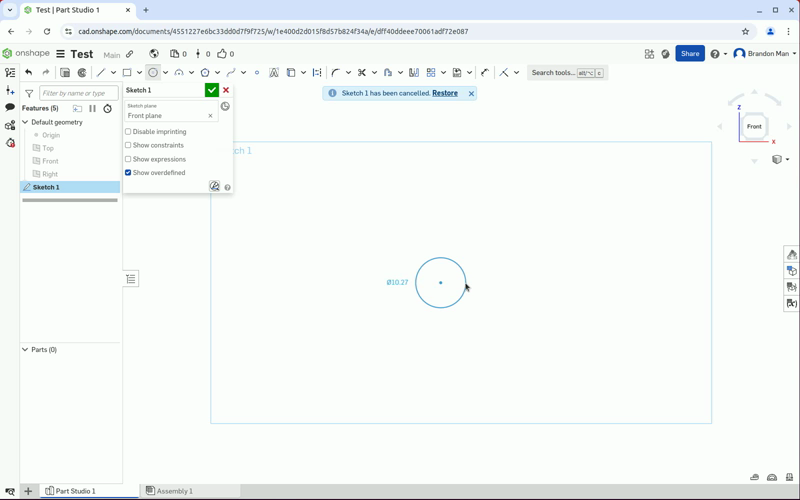
key(c)
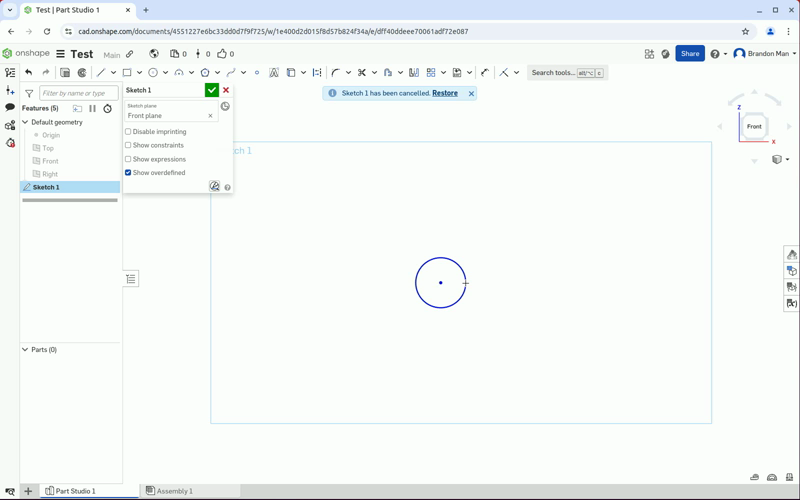
key_down(shift)
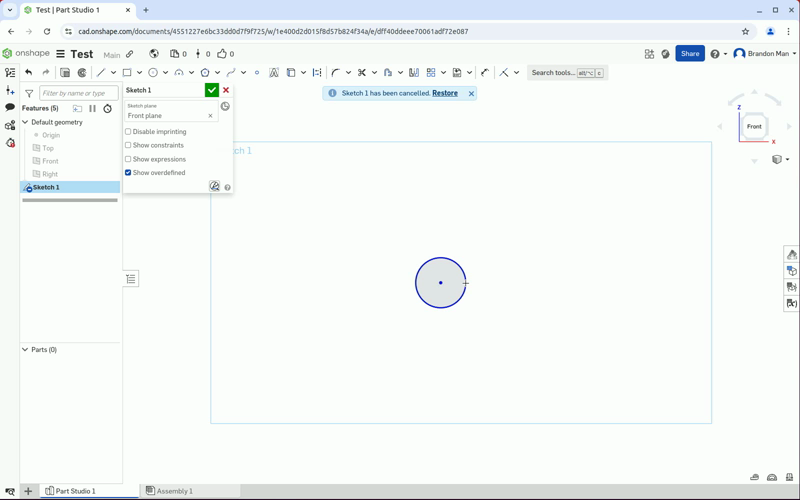
mouse_move(440, 282)
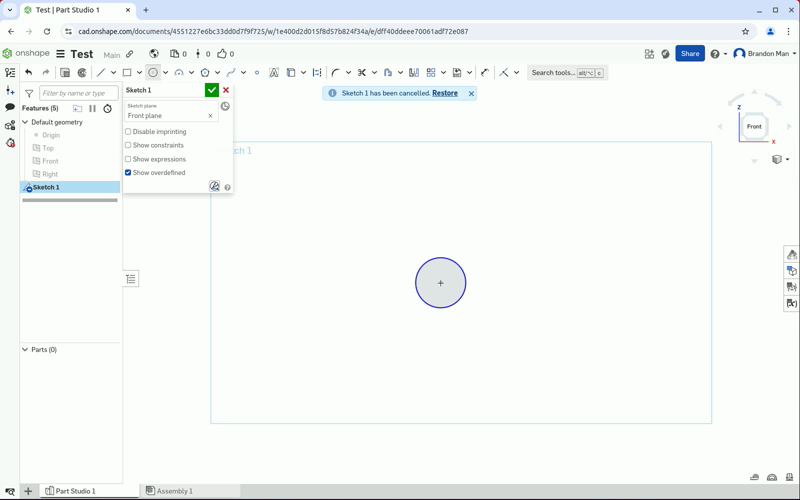
click(440, 282)
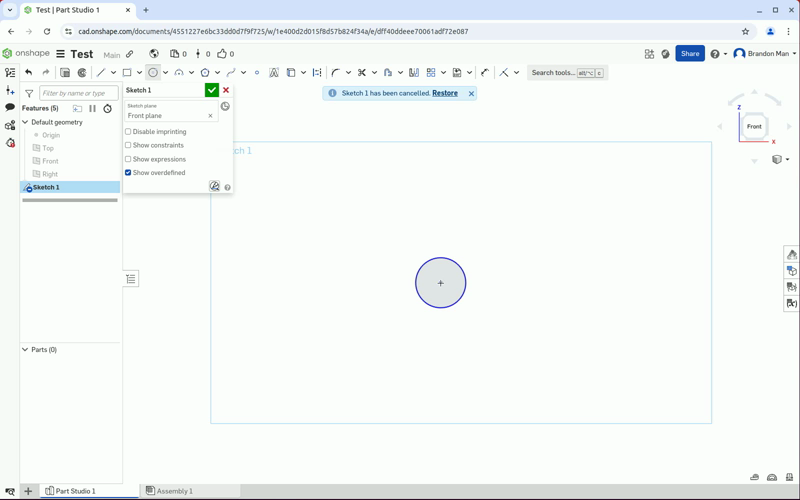
key_up(shift)
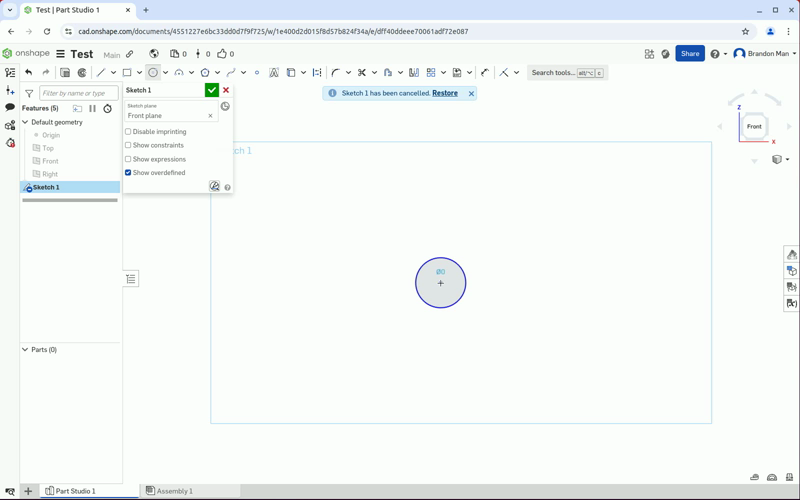
mouse_move(459, 282)
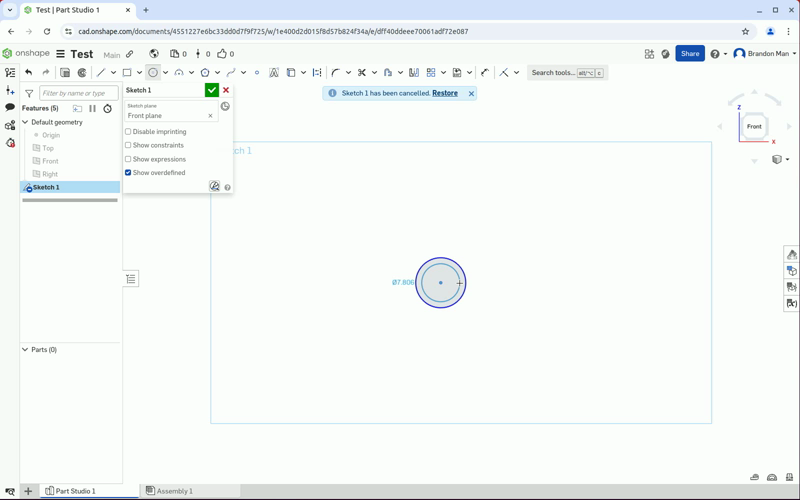
click(459, 282)
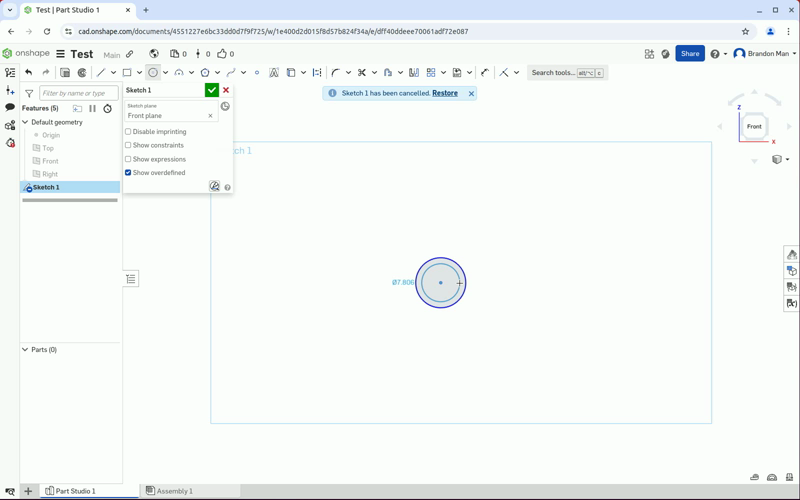
key(esc)
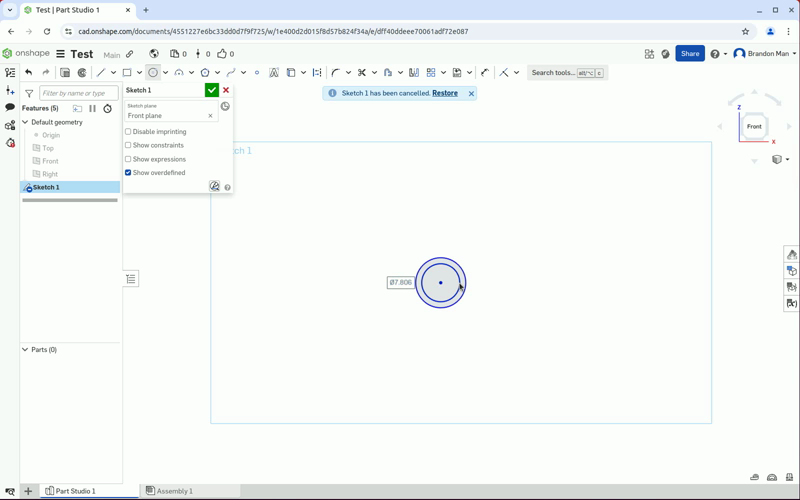
mouse_move(421, 275)
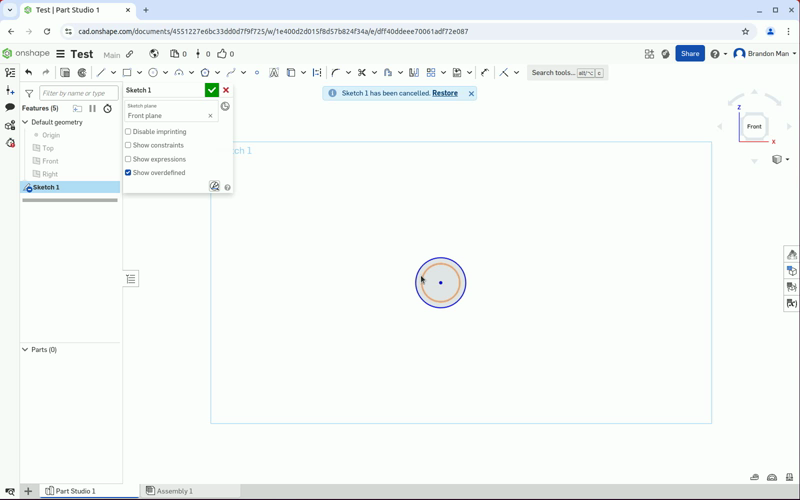
scroll(6)
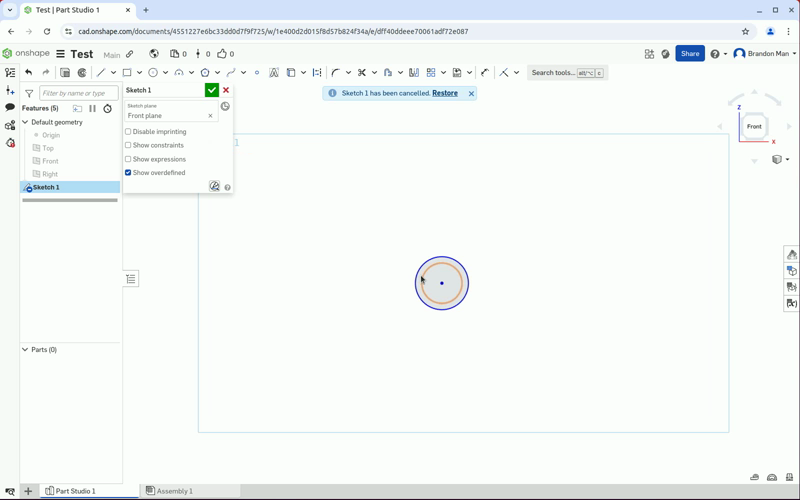
scroll(6)
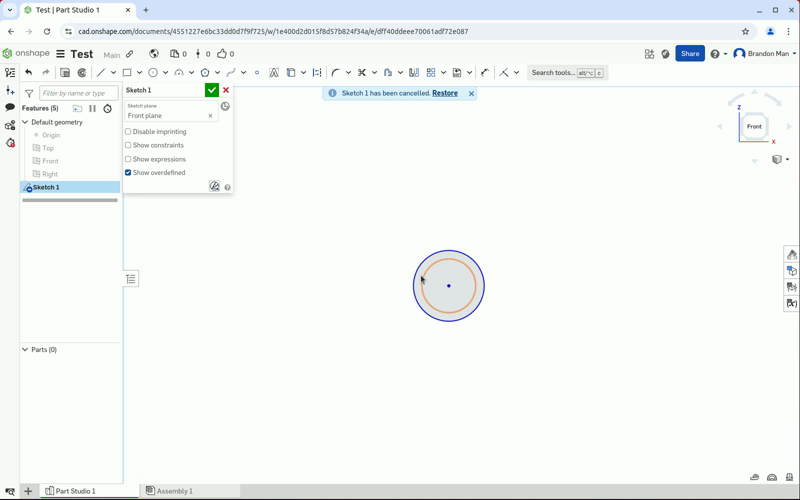
scroll(6)
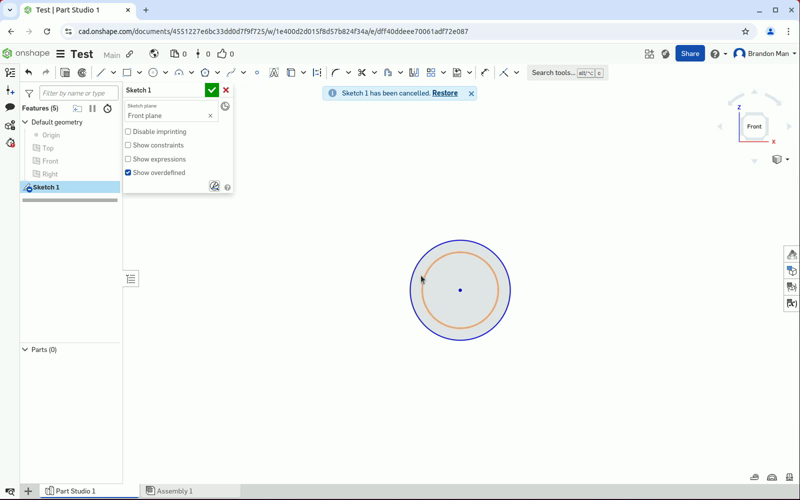
scroll(6)
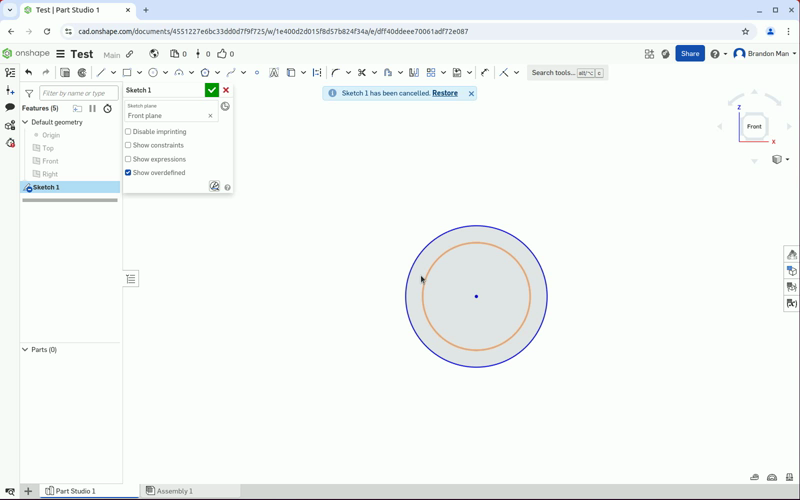
scroll(6)
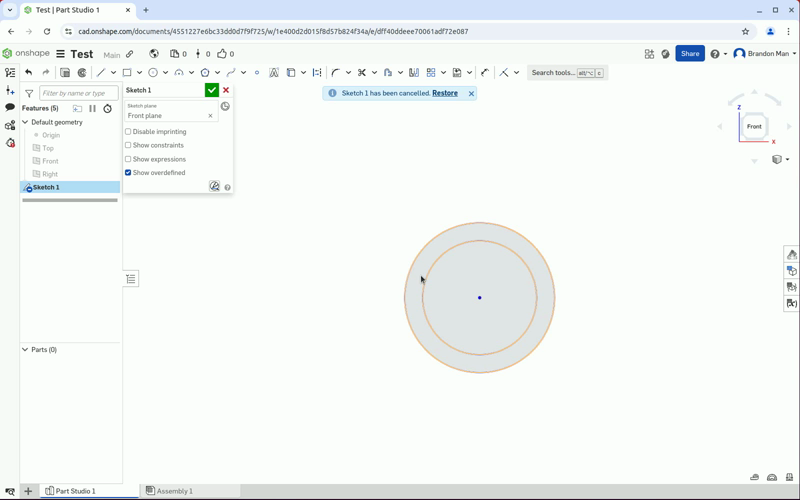
scroll(6)
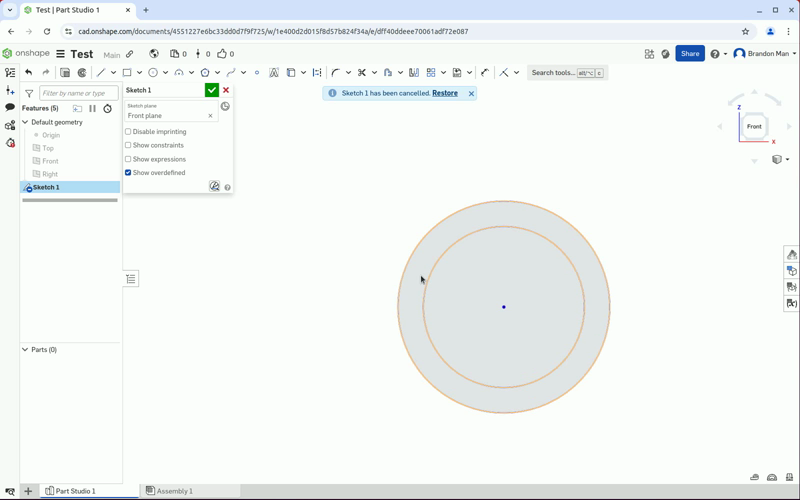
scroll(6)
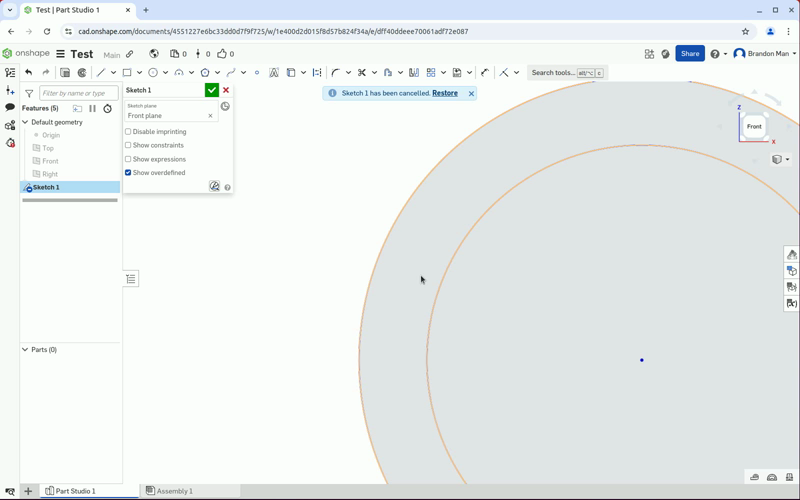
click(421, 275)
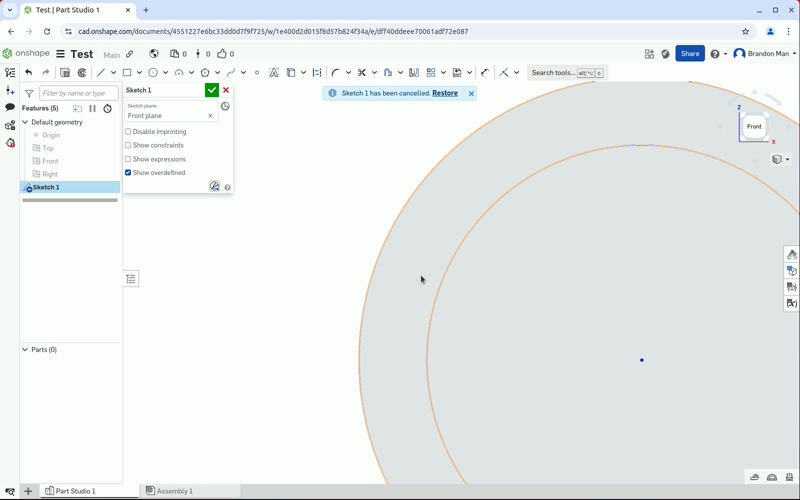
scroll(-6)
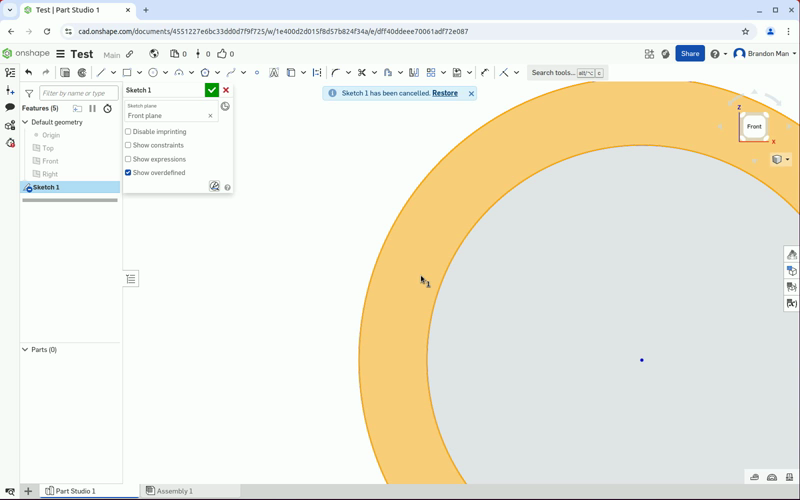
scroll(-6)
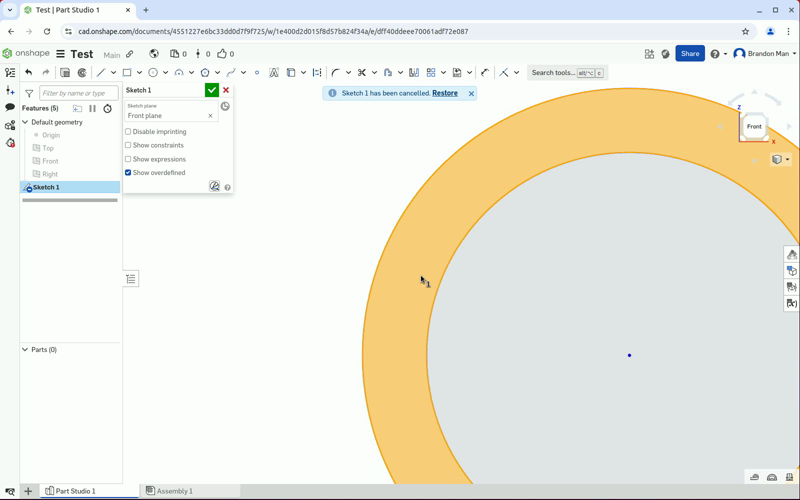
scroll(-6)
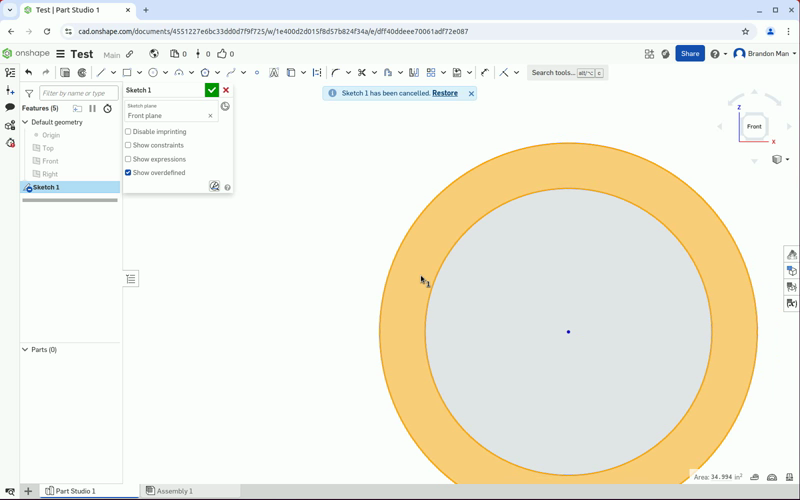
scroll(-6)
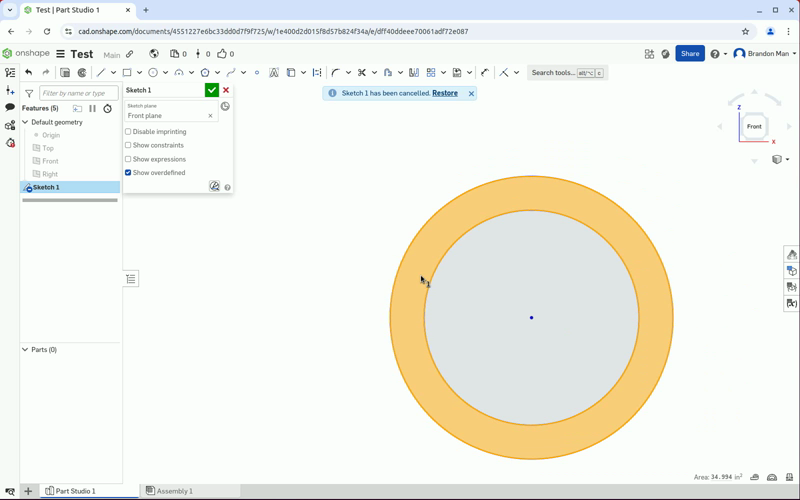
scroll(-6)
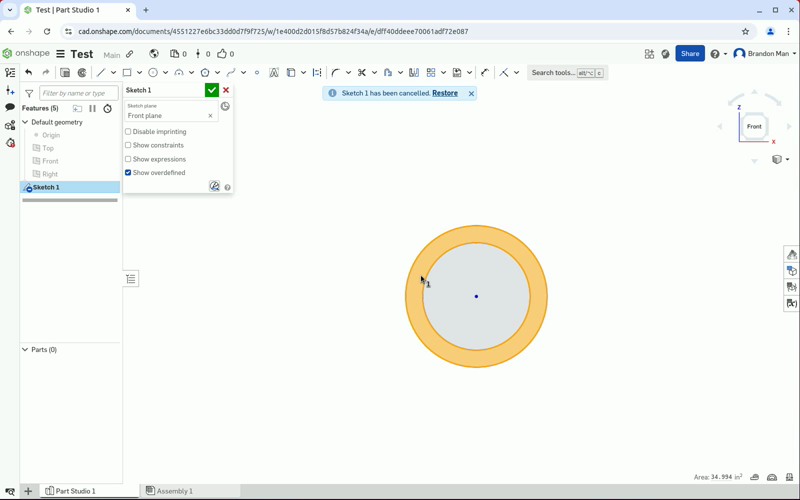
scroll(-6)
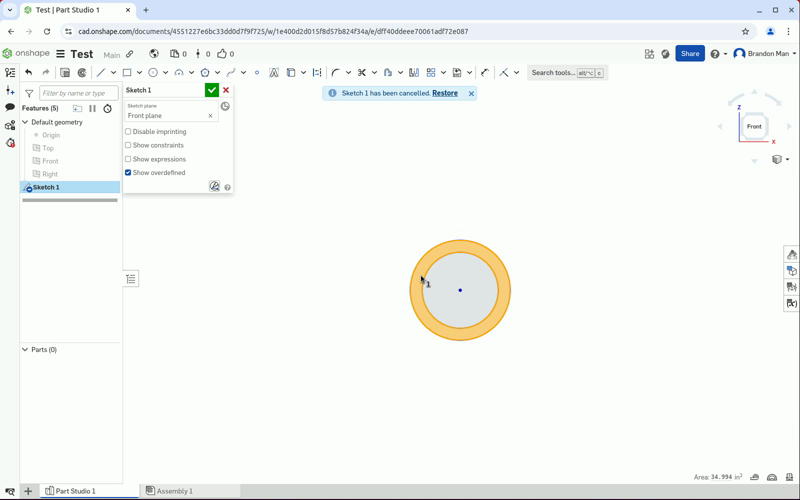
scroll(-6)
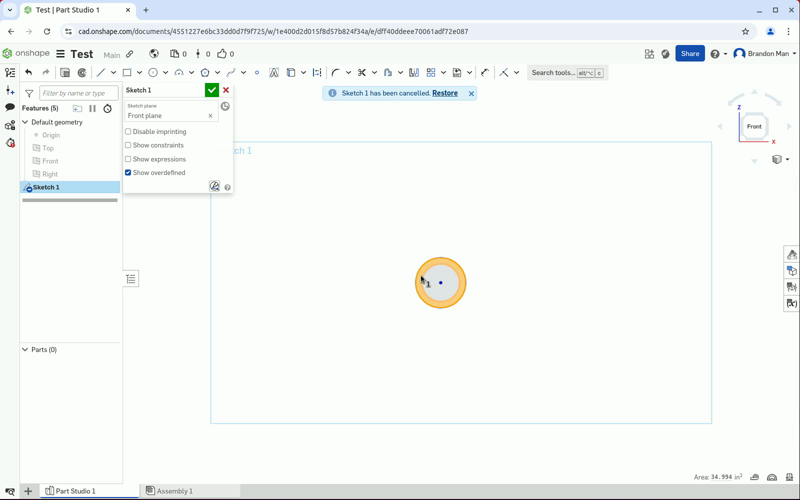
mouse_move(73, 352)
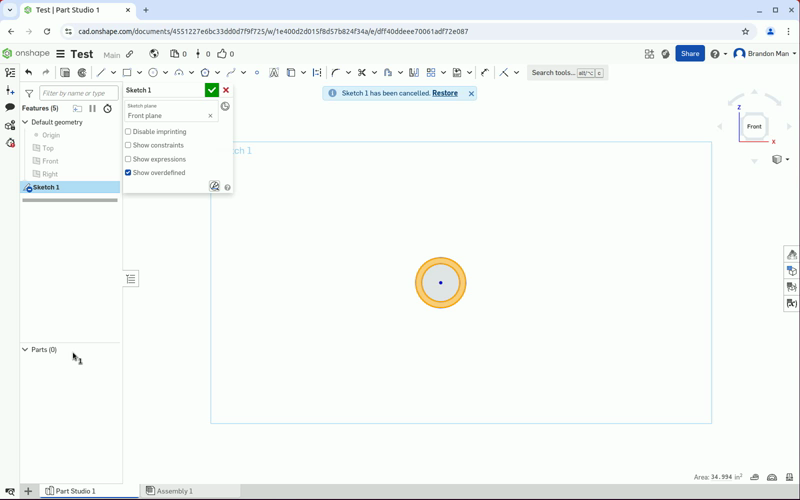
key(shift+y)
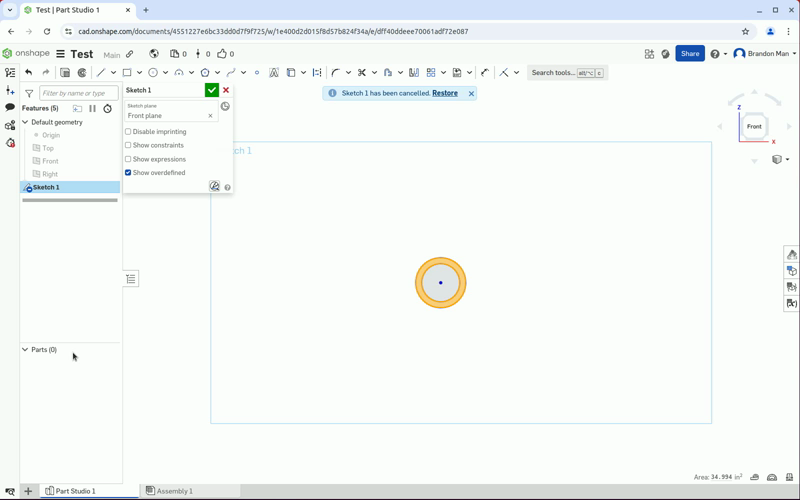
key(shift+e)
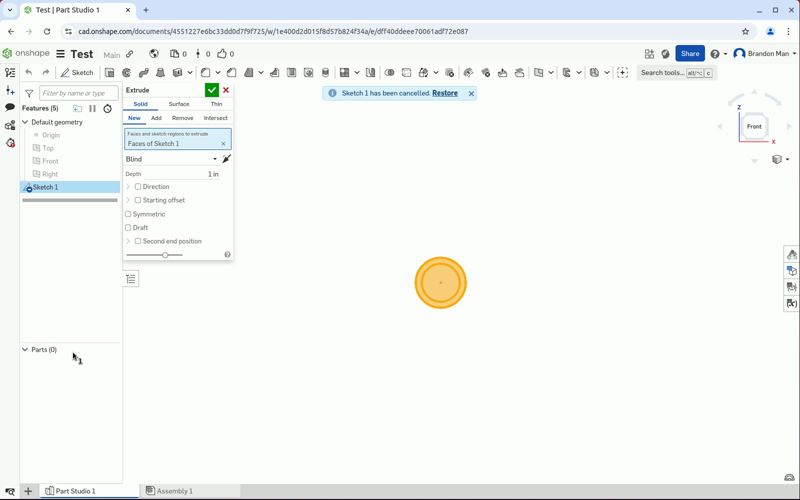
mouse_move(143, 106)
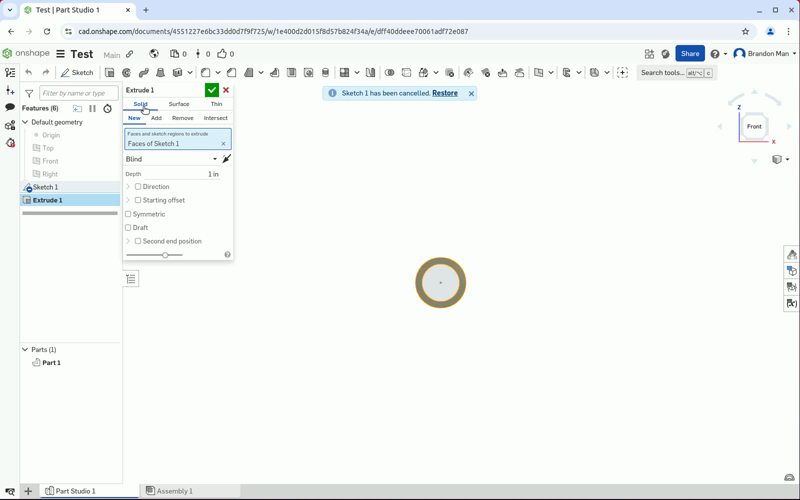
click(143, 106)
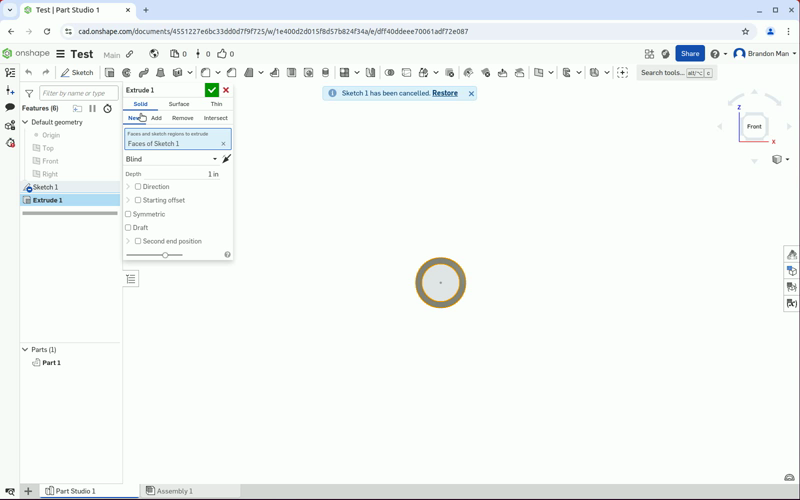
mouse_move(137, 120)
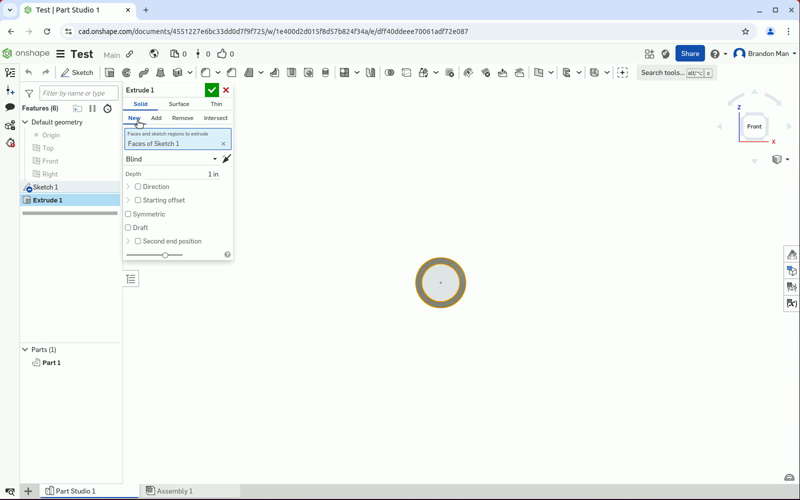
click(137, 120)
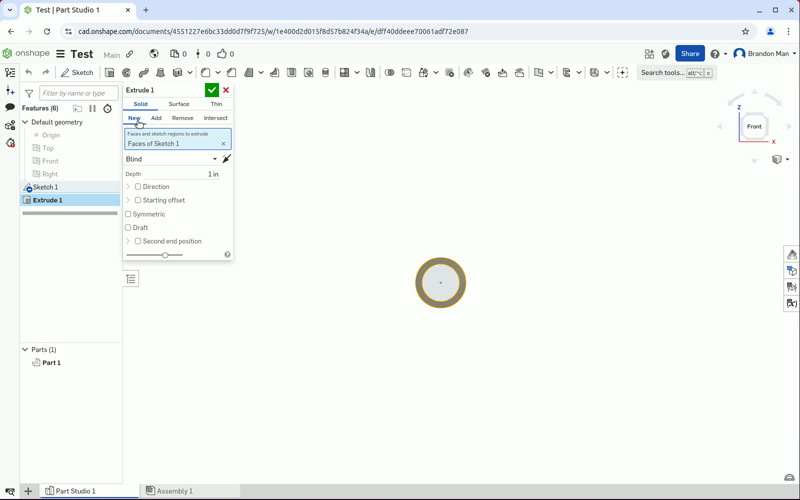
key(tab, 4)
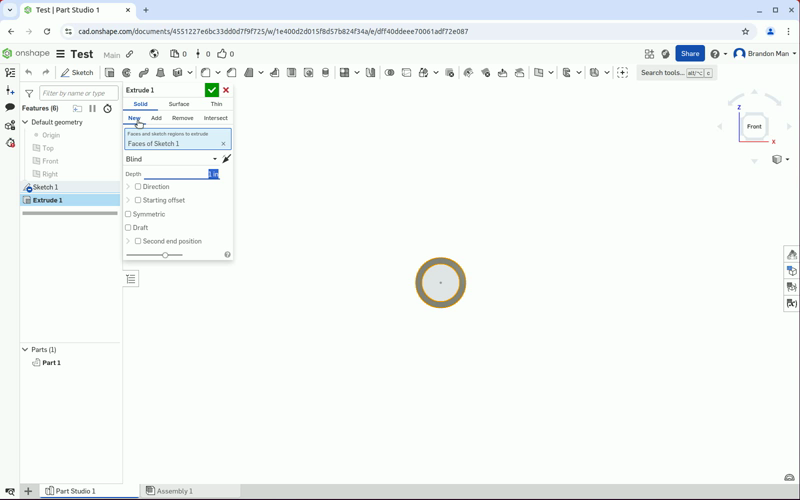
text(7.462)
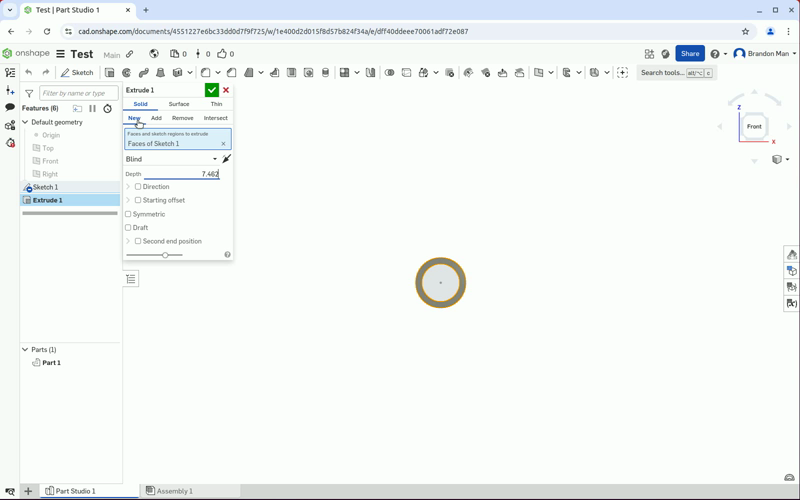
key(enter)
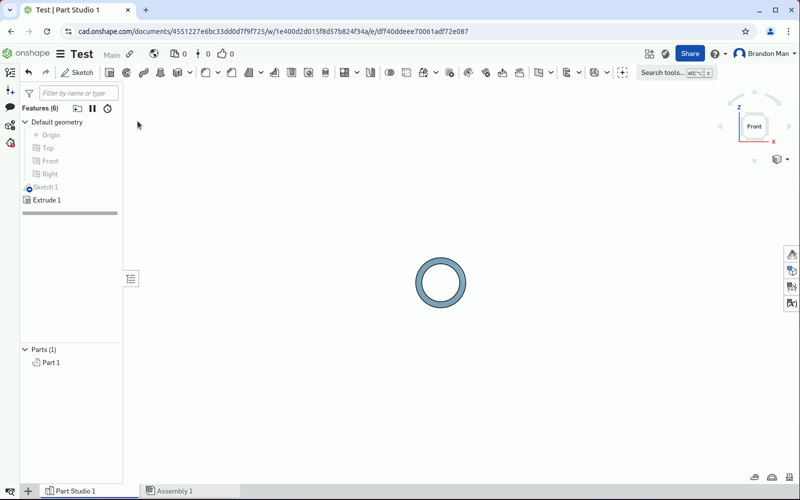
key(shift+h)
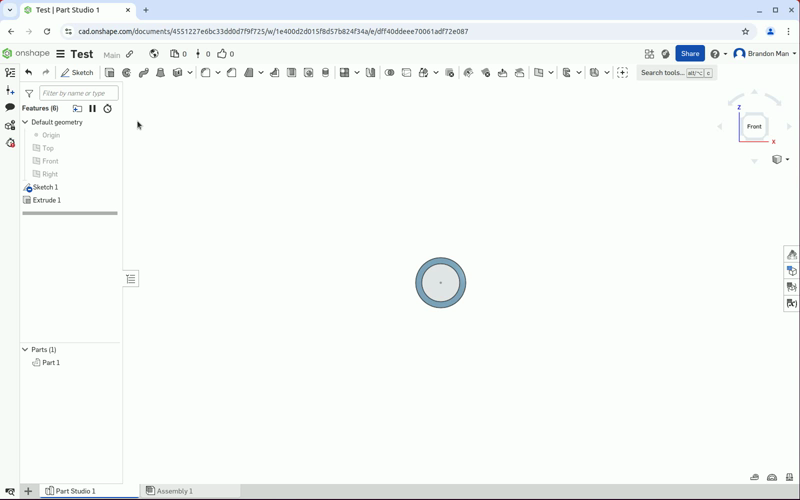
key(shift+h)
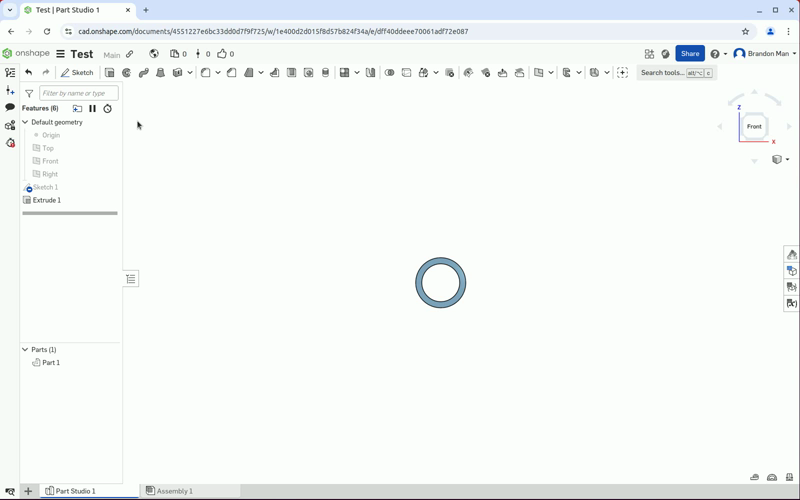
mouse_move(73, 189)
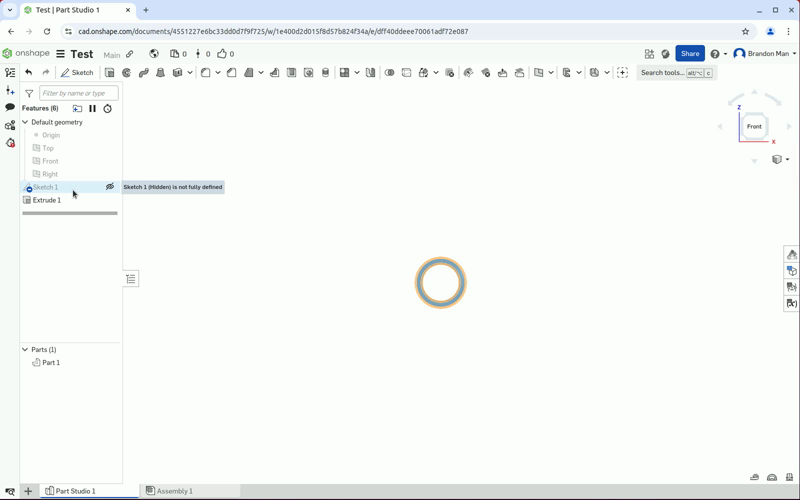
click(73, 189)
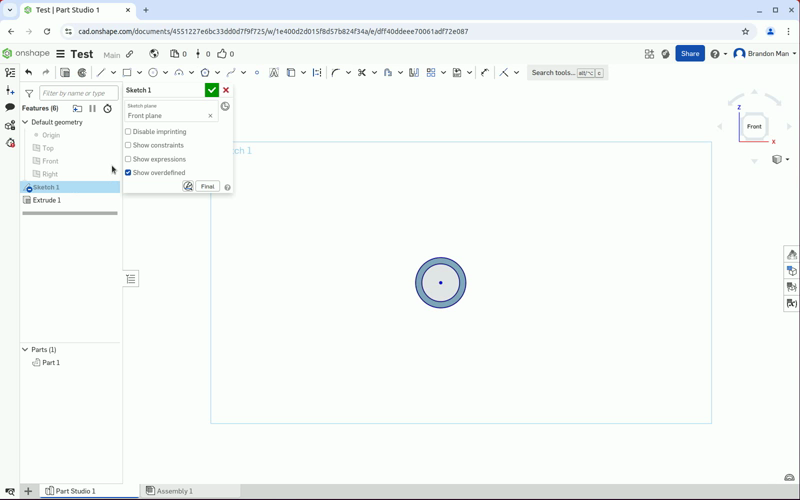
mouse_move(229, 92)
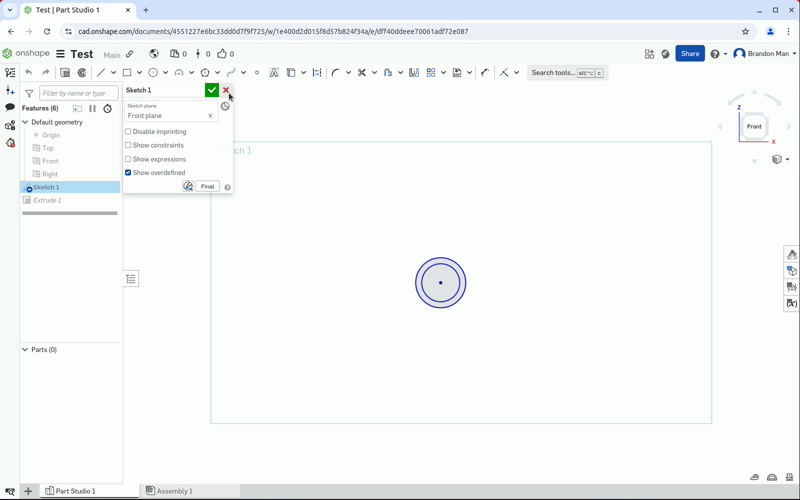
click(229, 92)
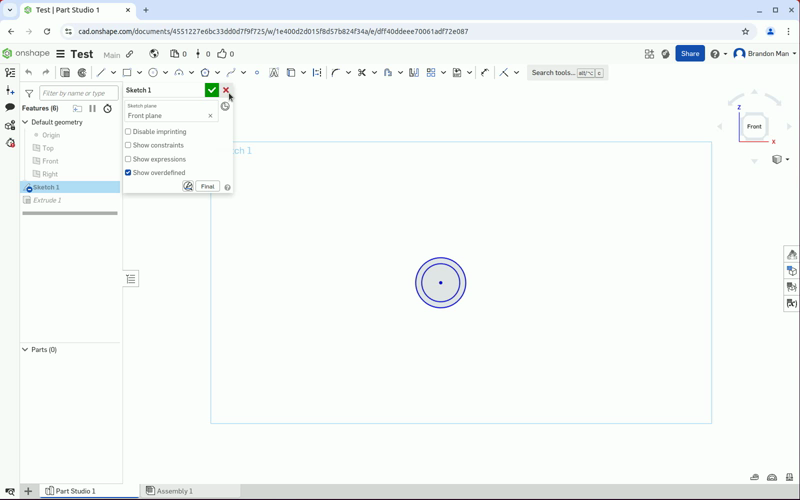
key(shift+s)
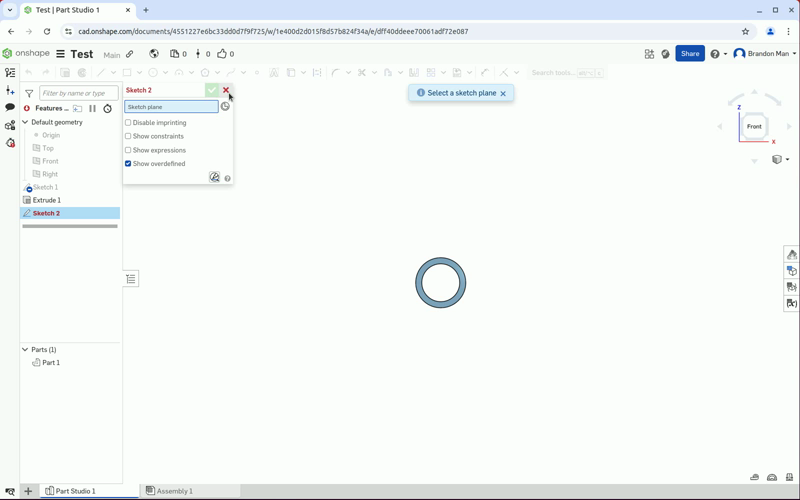
mouse_move(73, 163)
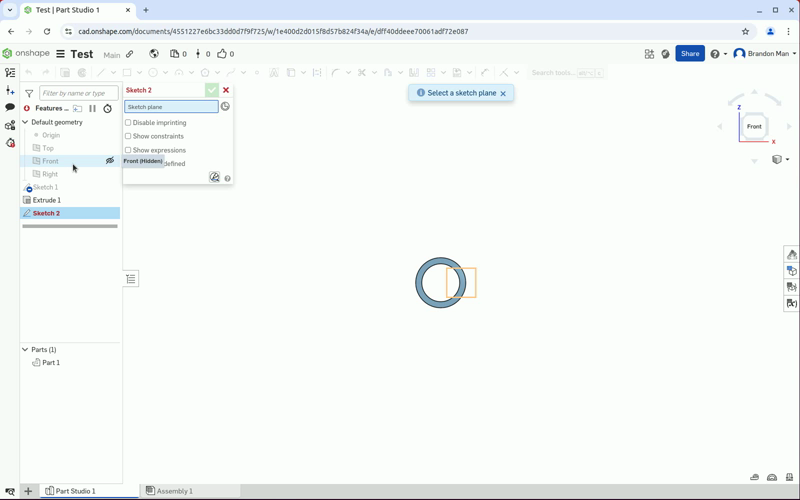
click(73, 163)
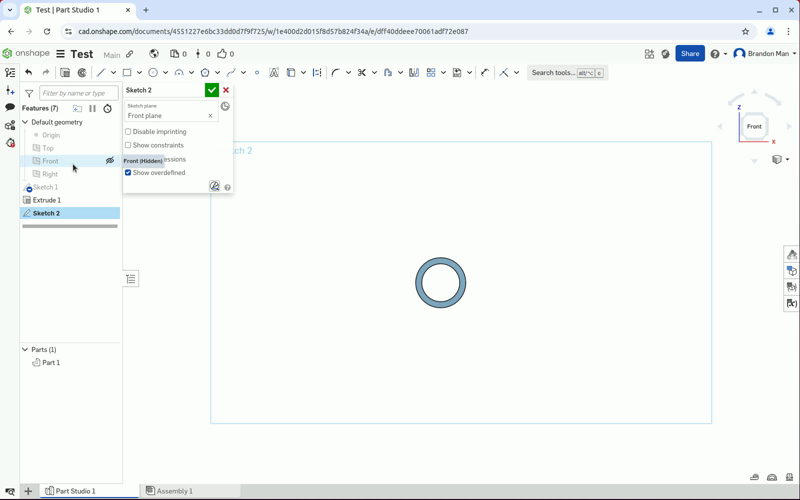
mouse_move(73, 352)
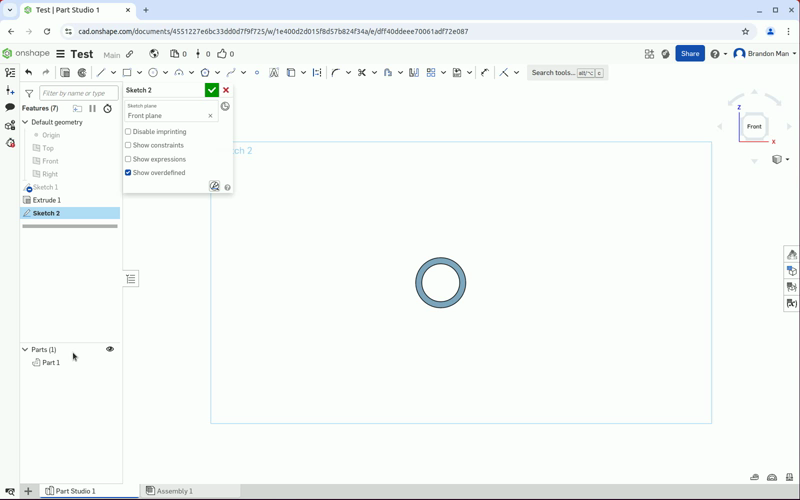
key(y)
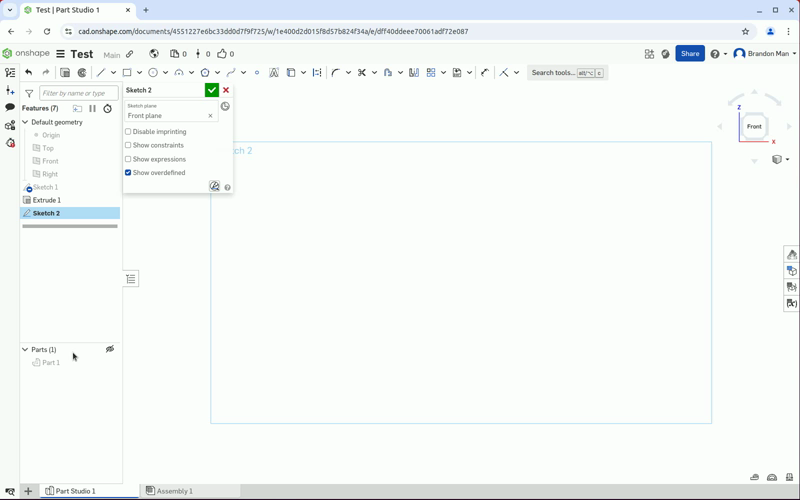
key(l)
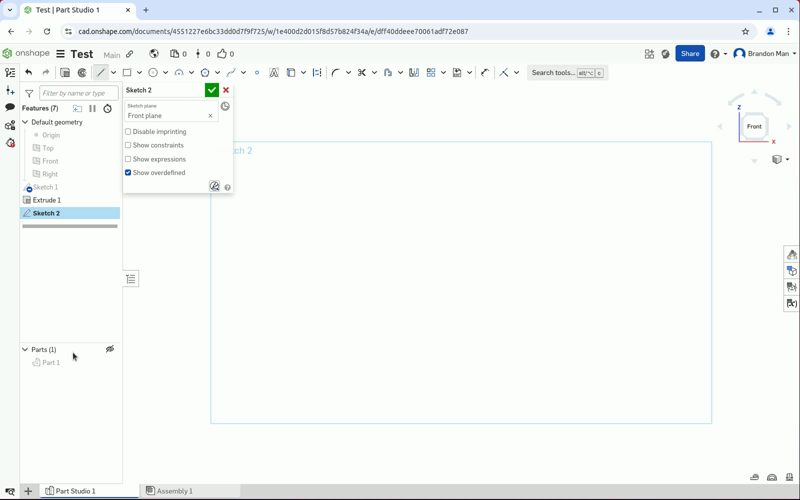
key_down(shift)
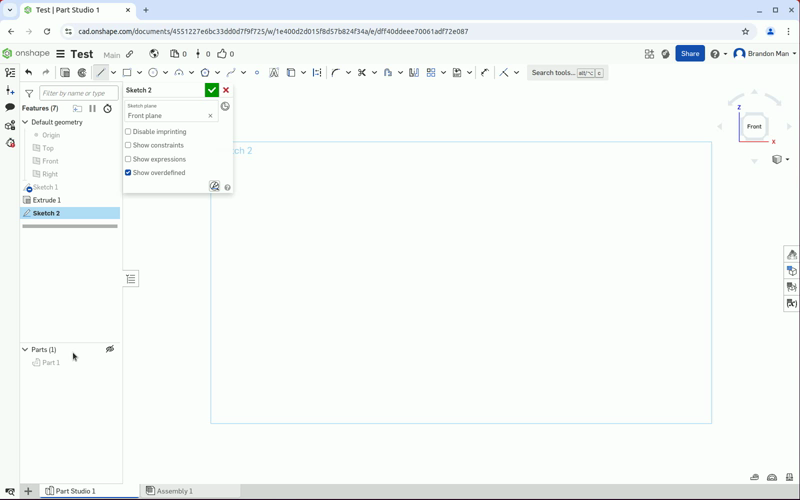
mouse_move(443, 307)
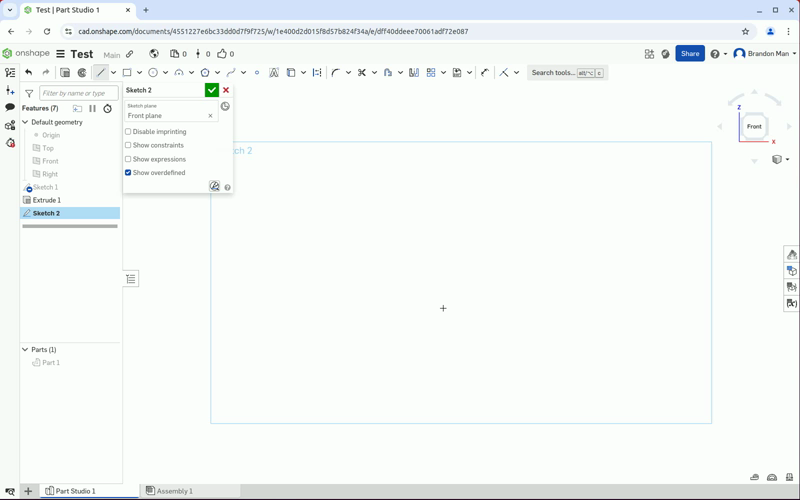
click(443, 307)
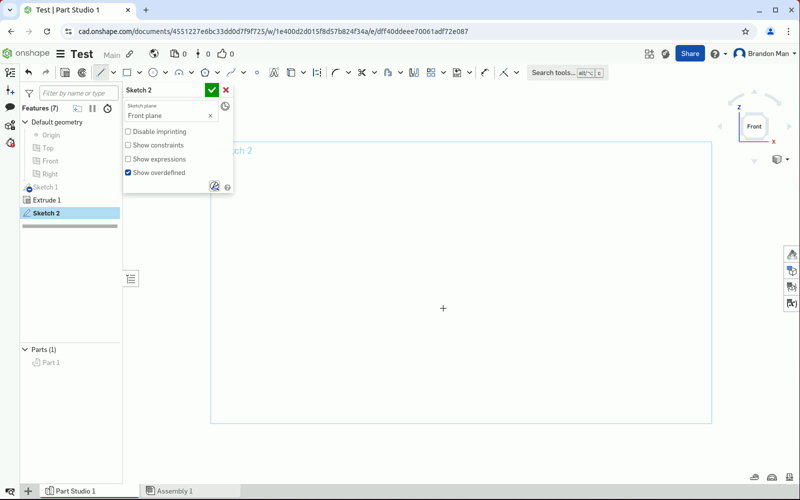
key_up(shift)
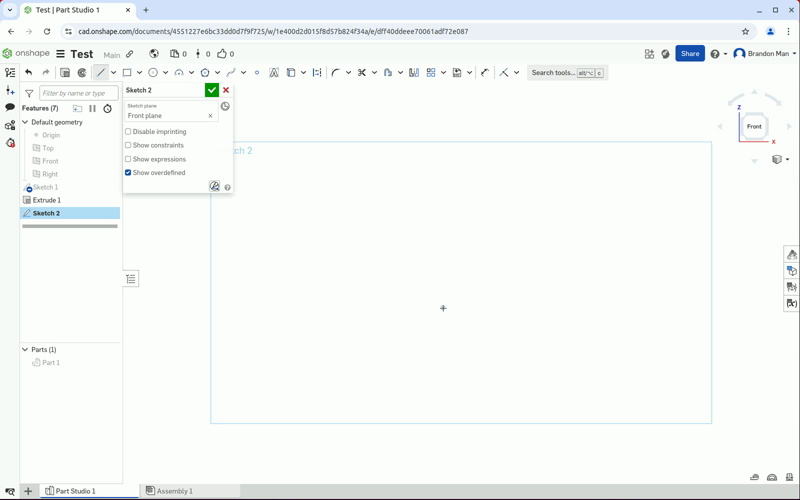
key_down(shift)
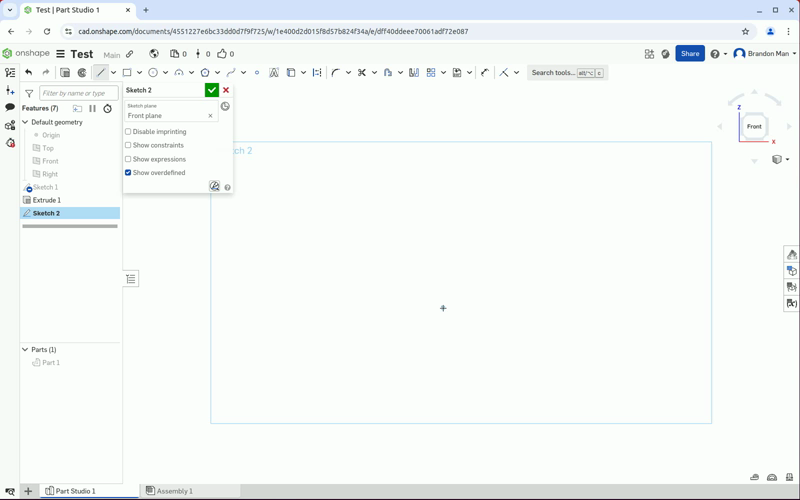
mouse_move(562, 294)
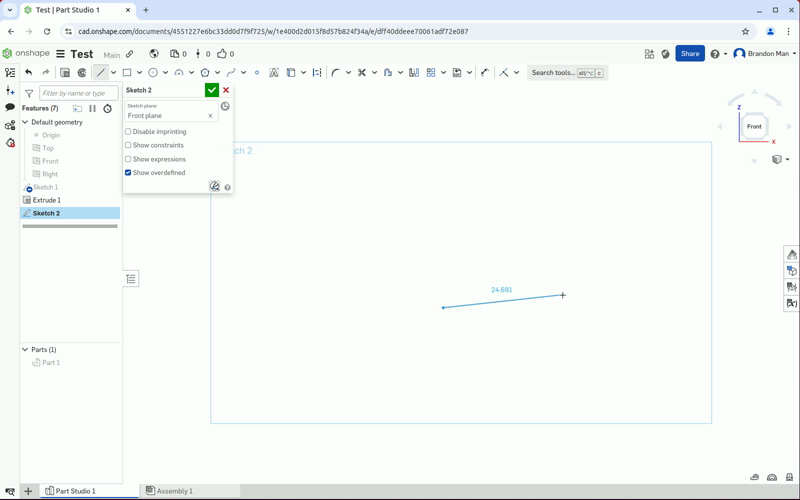
click(562, 294)
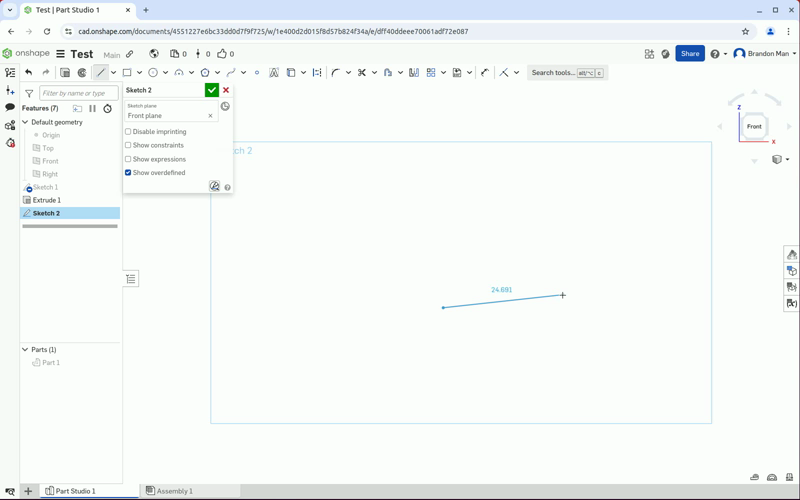
key_up(shift)
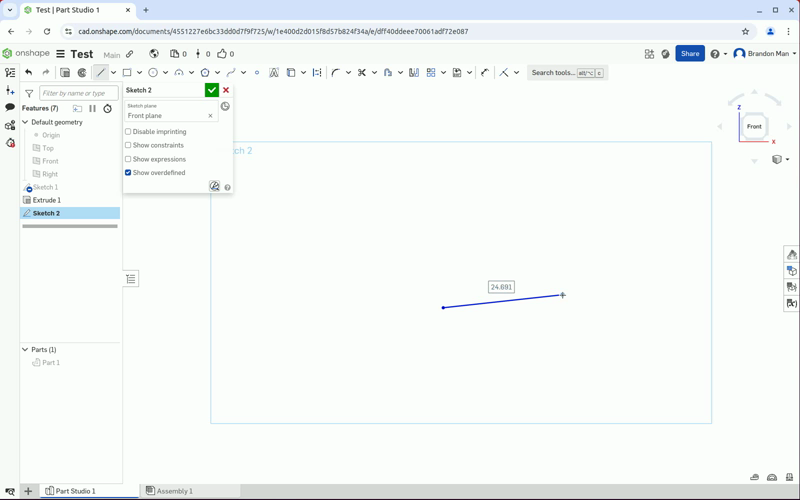
key(esc)
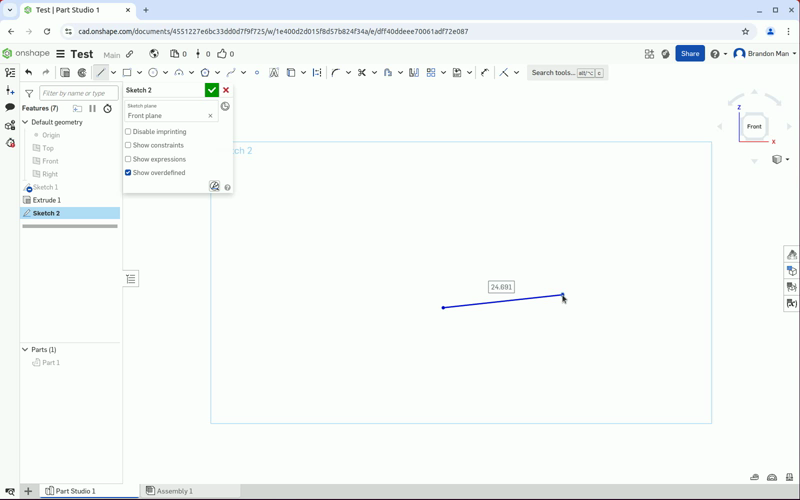
key(a)
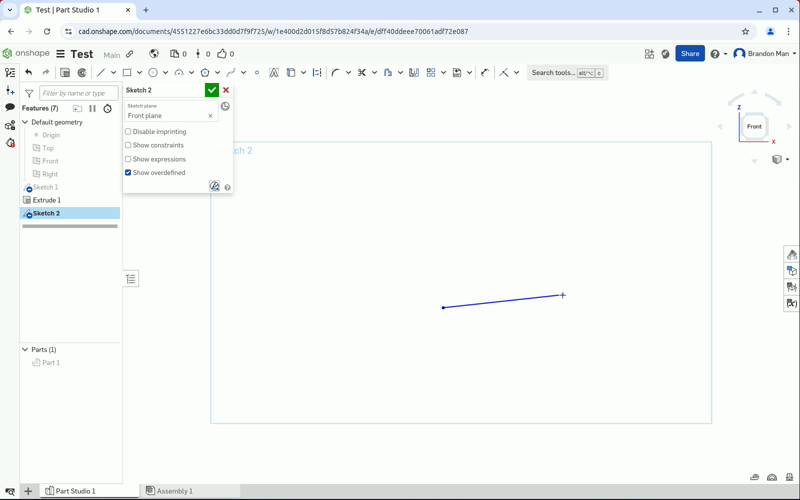
mouse_move(562, 294)
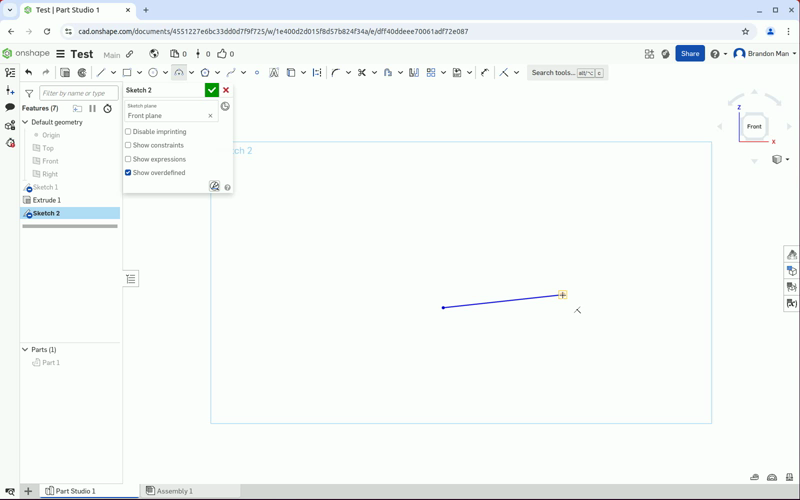
click(562, 294)
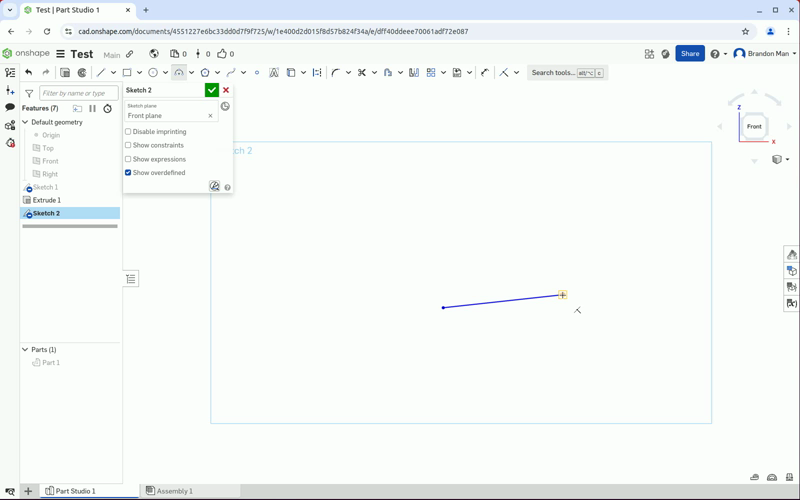
key_down(shift)
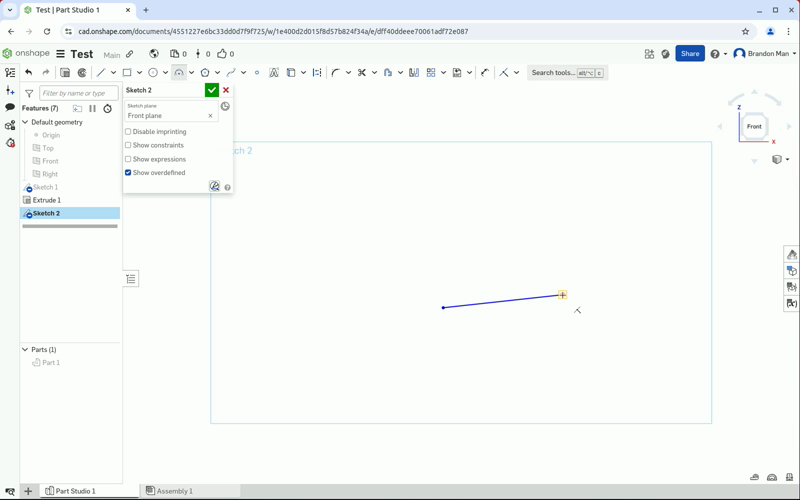
mouse_move(562, 270)
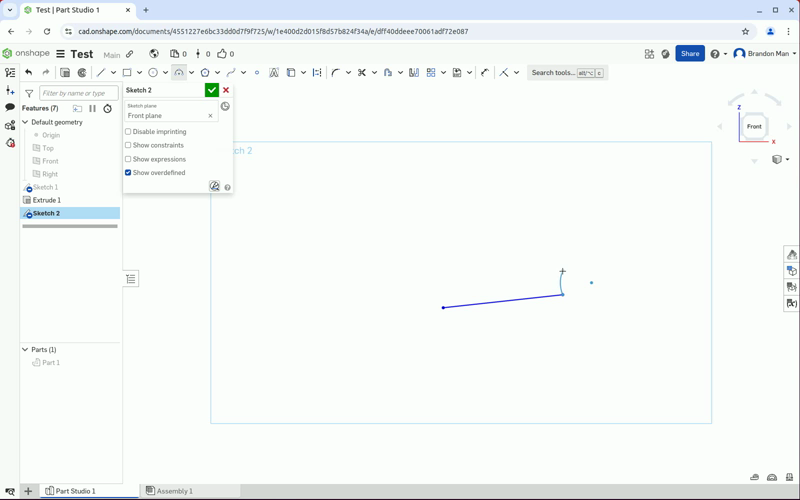
click(562, 270)
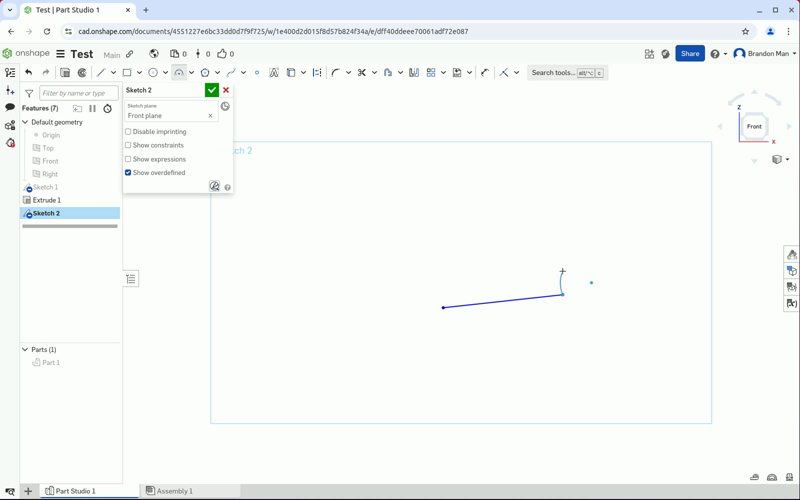
mouse_move(549, 282)
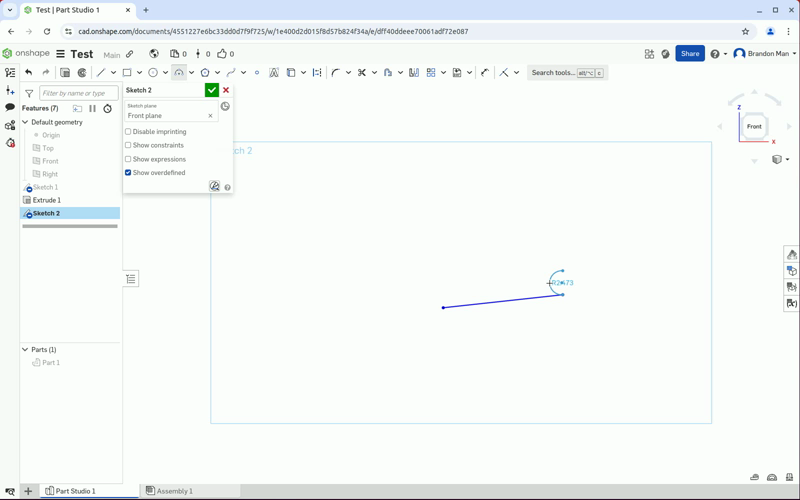
click(549, 282)
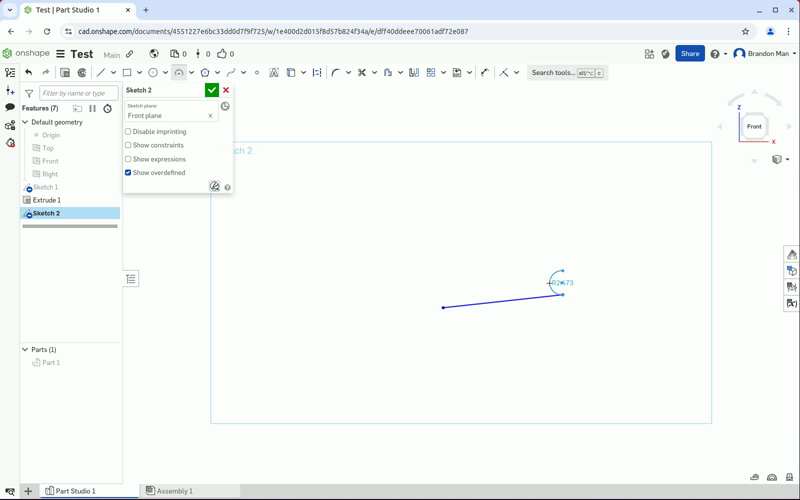
key_up(shift)
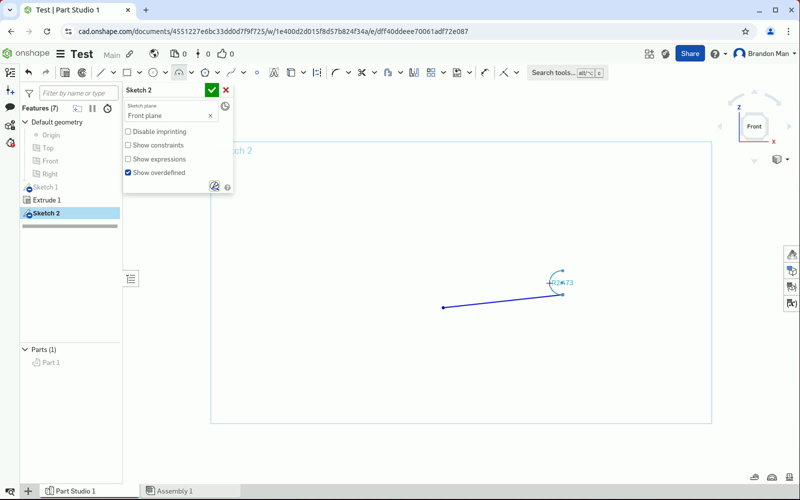
key(esc)
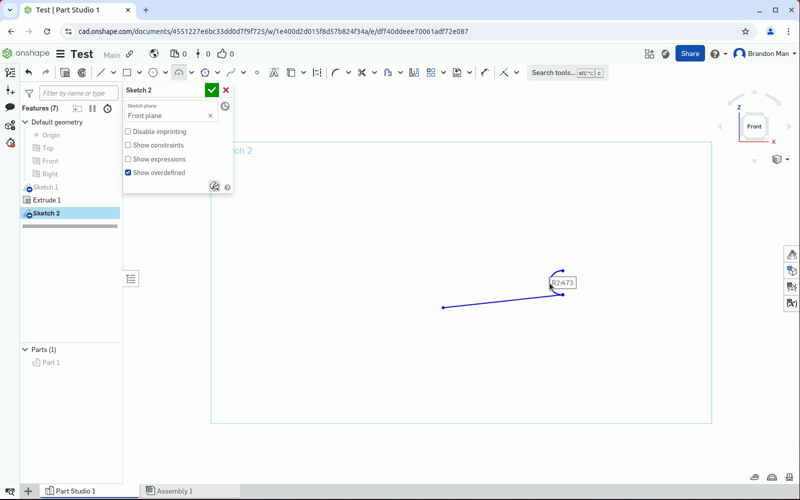
key(l)
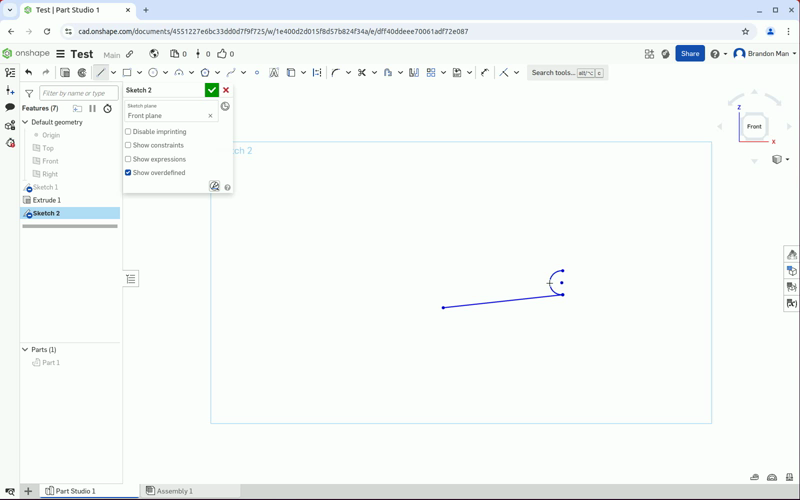
mouse_move(562, 270)
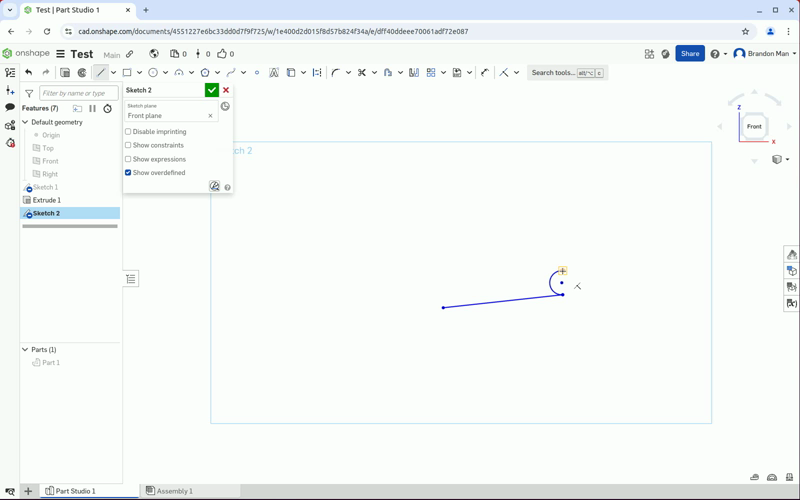
click(562, 270)
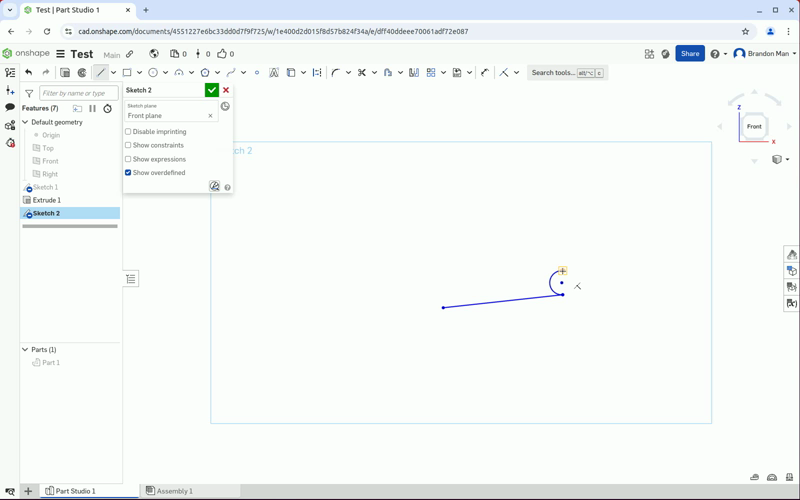
key_down(shift)
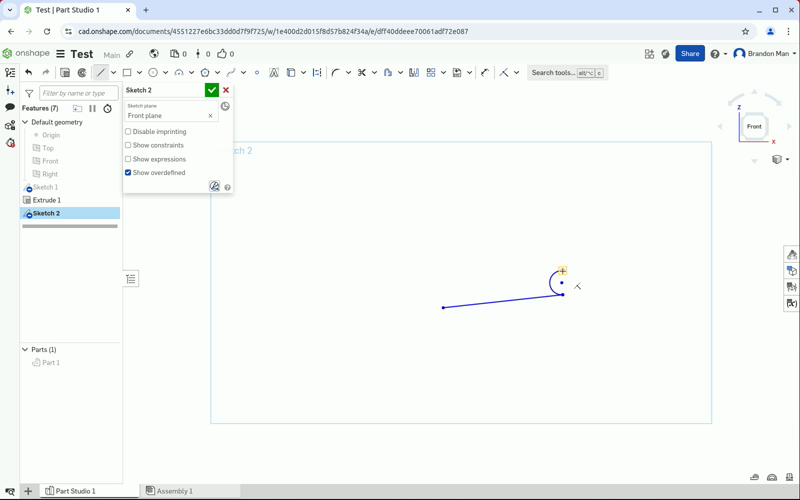
mouse_move(443, 259)
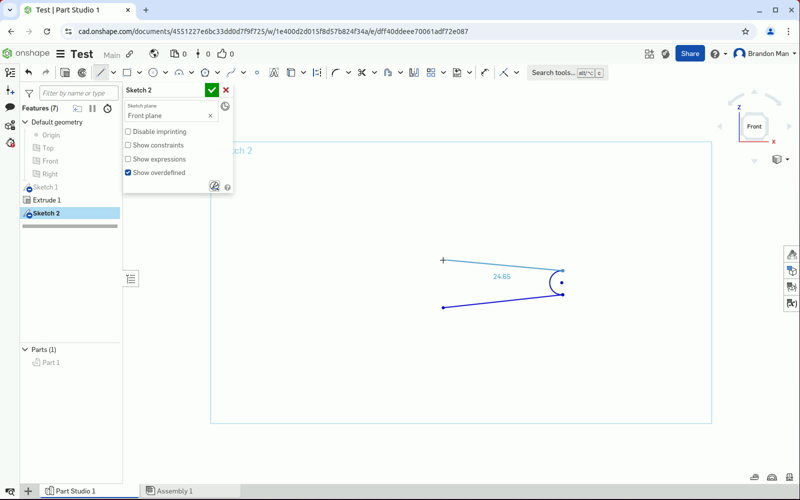
click(443, 259)
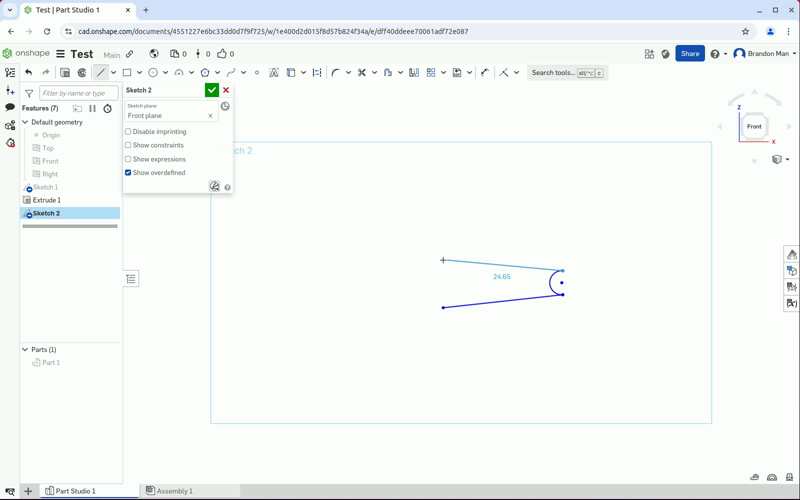
key_up(shift)
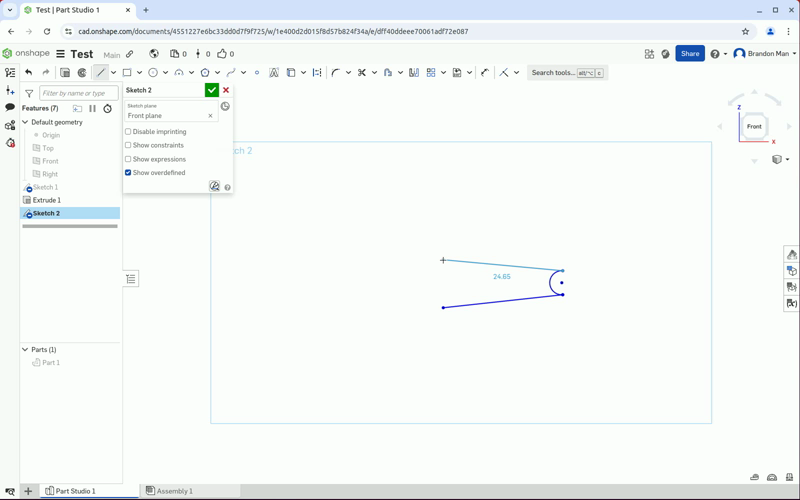
key(esc)
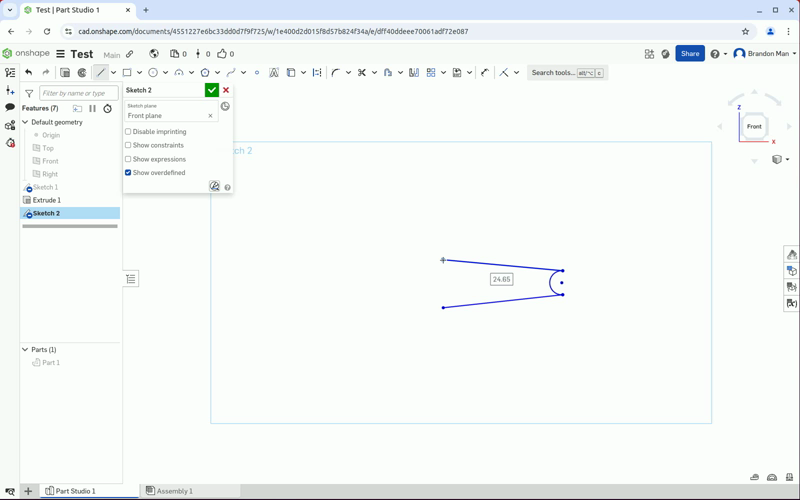
key(a)
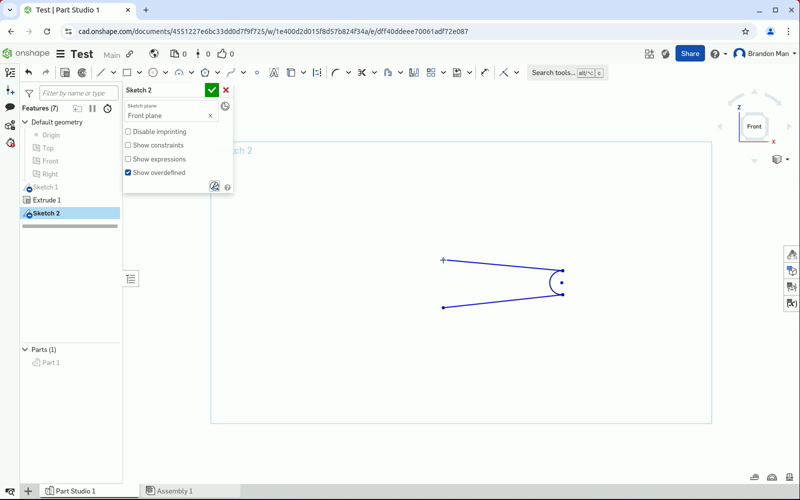
mouse_move(443, 259)
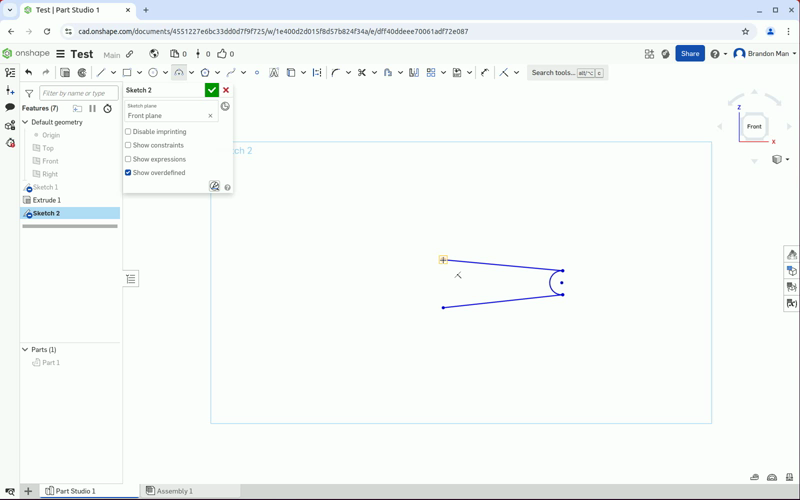
click(443, 259)
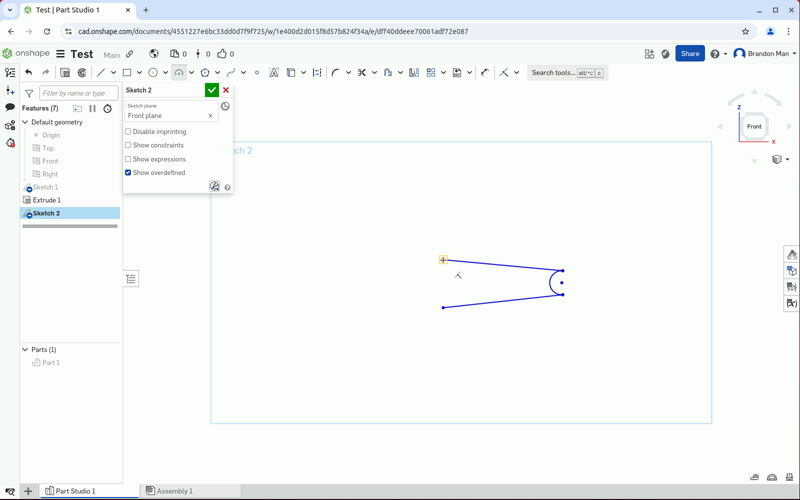
mouse_move(443, 307)
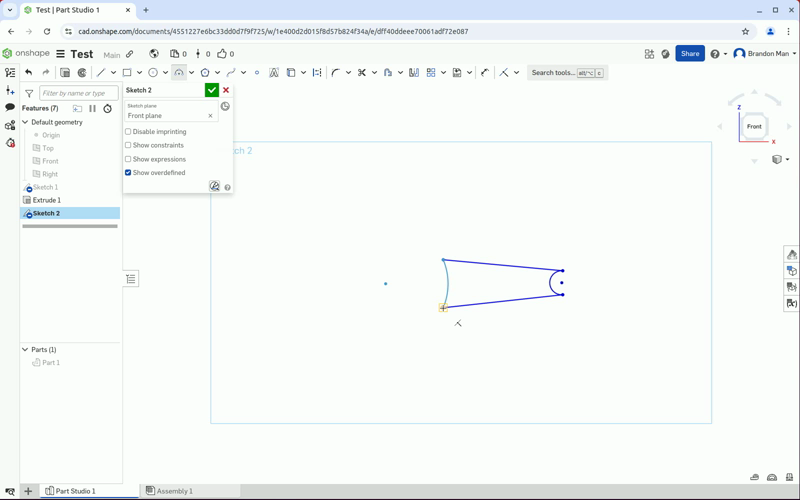
click(443, 307)
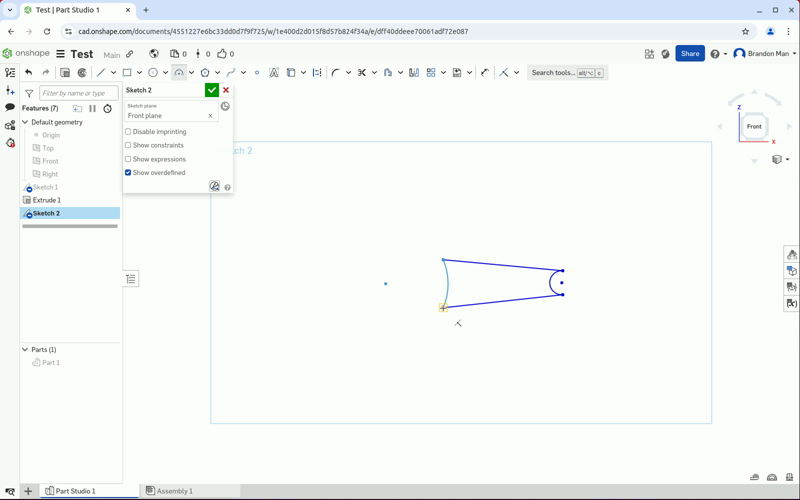
key_down(shift)
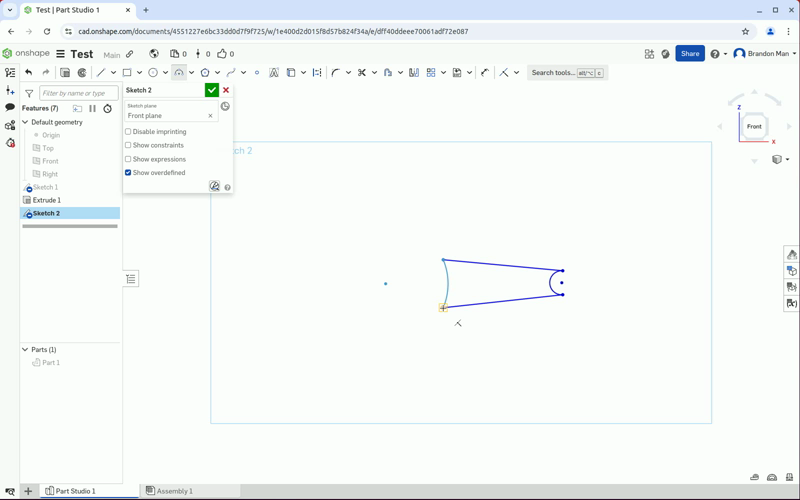
mouse_move(464, 283)
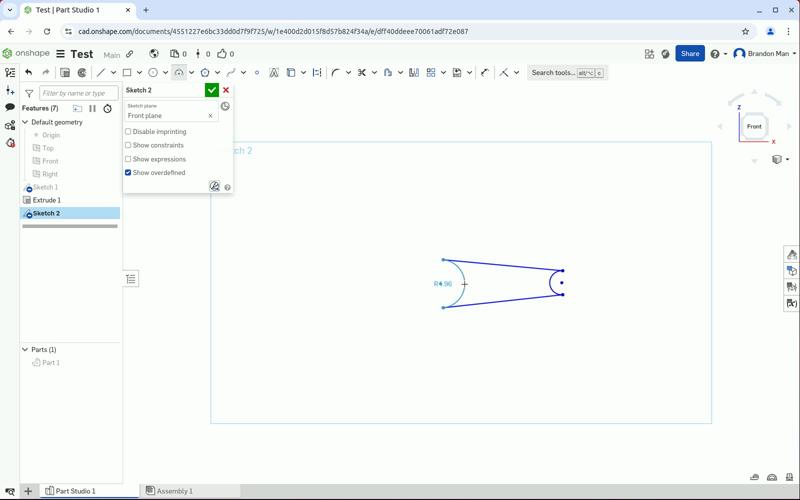
click(464, 283)
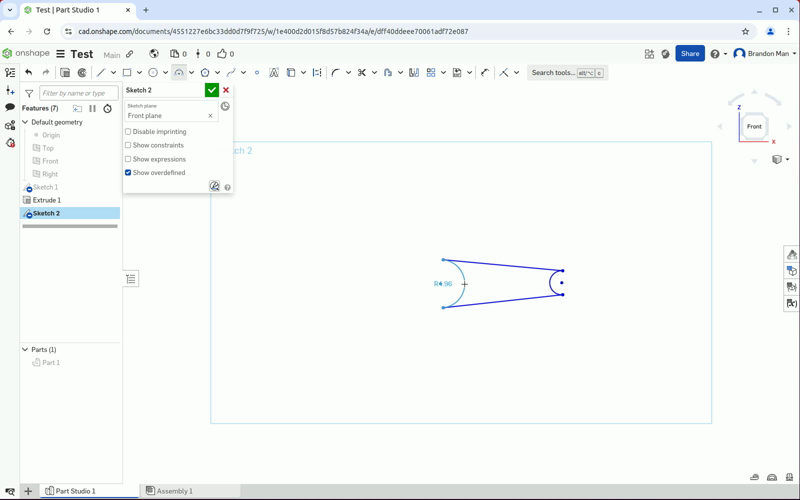
key_up(shift)
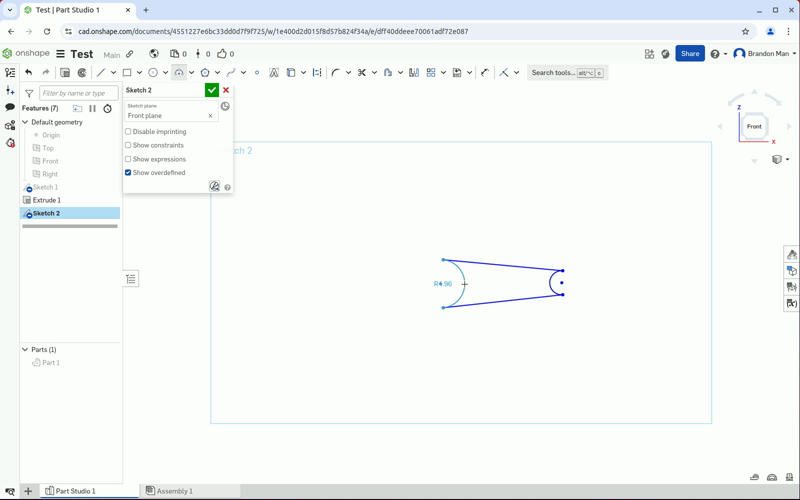
key(esc)
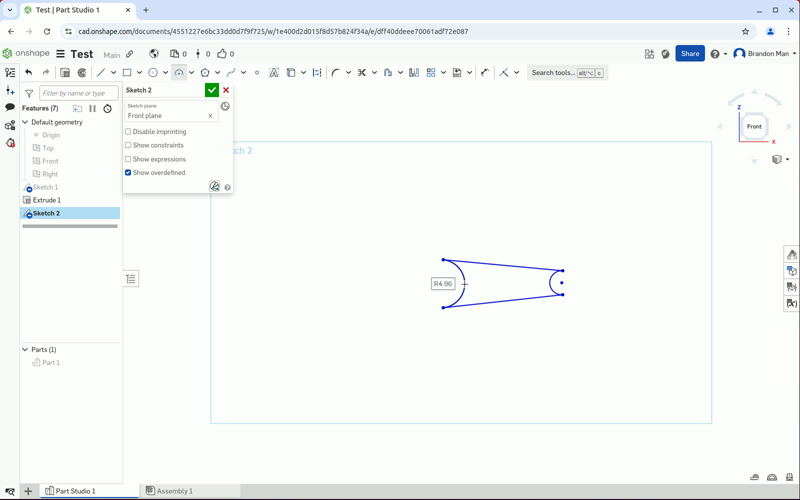
key(l)
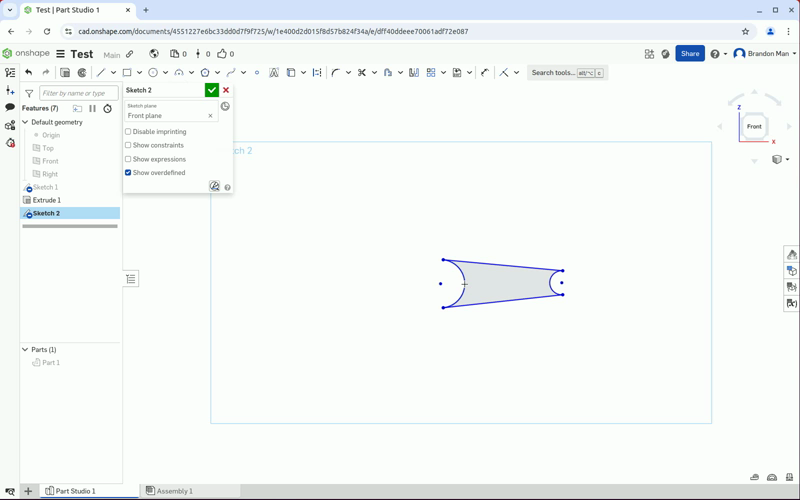
key_down(shift)
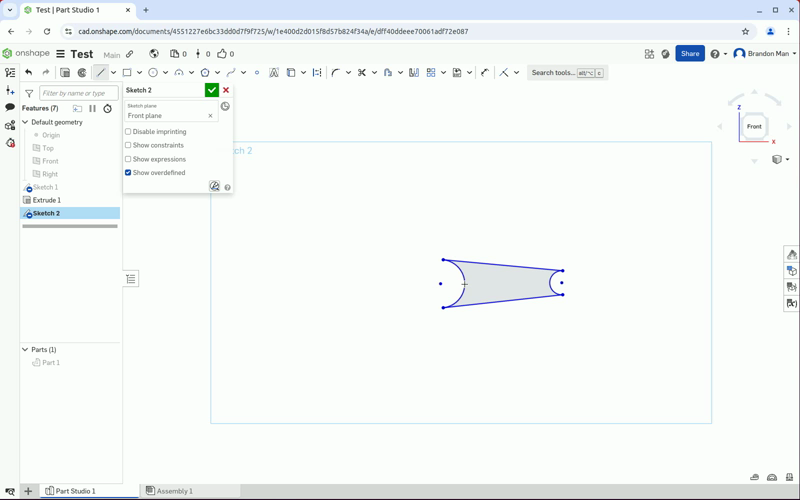
mouse_move(477, 289)
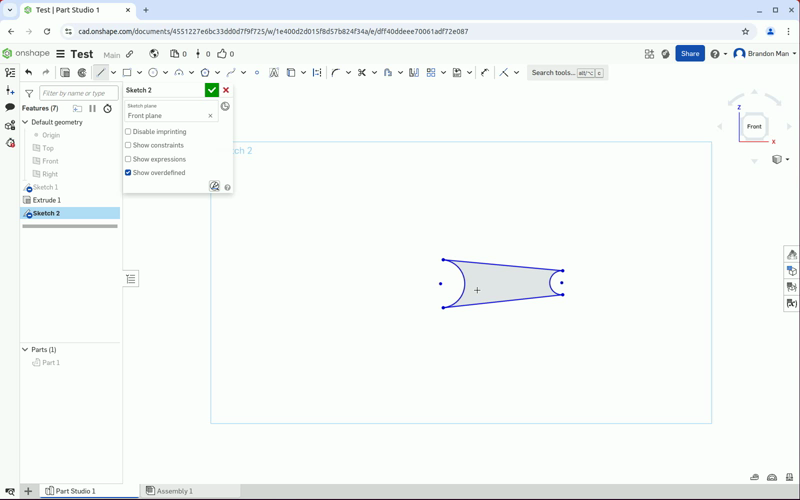
click(477, 289)
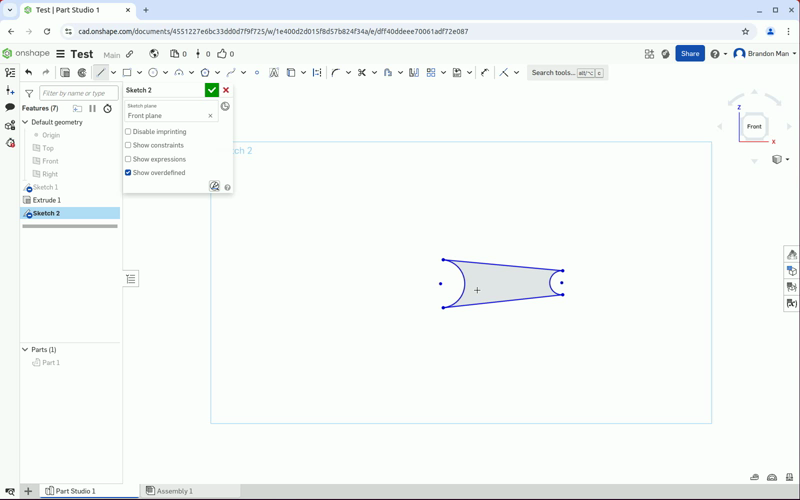
key_up(shift)
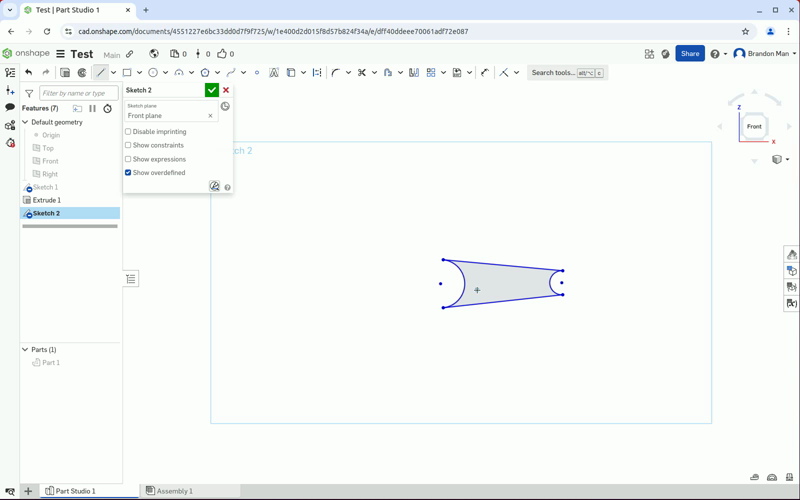
key_down(shift)
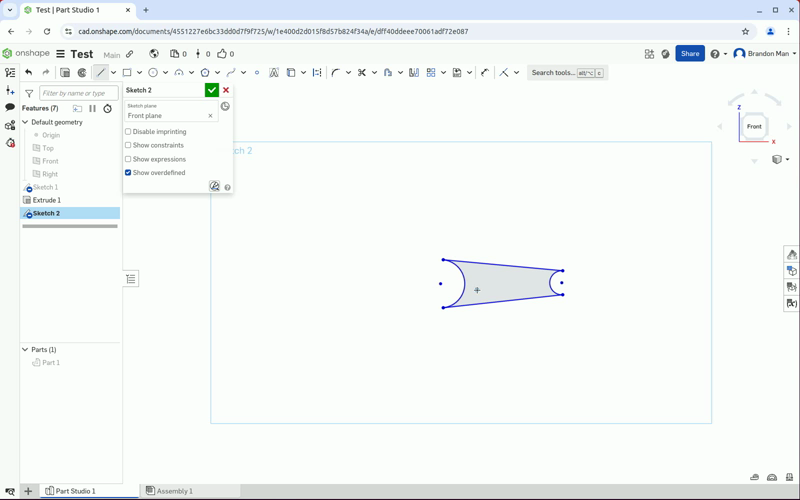
mouse_move(507, 289)
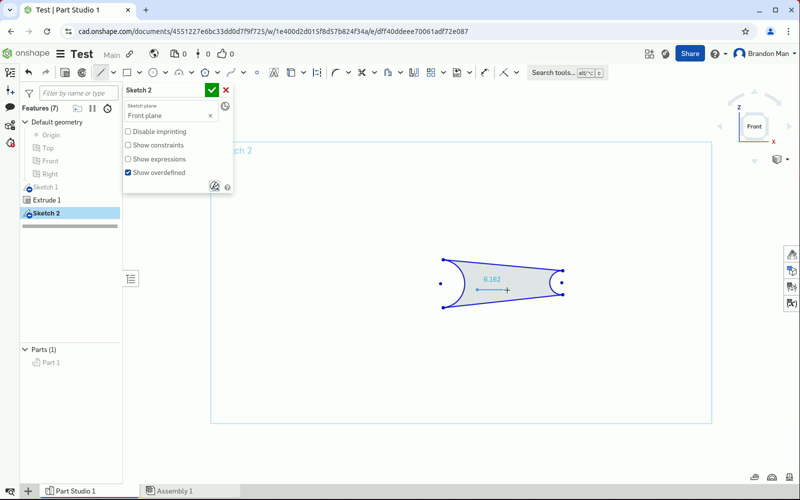
mouse_move(525, 289)
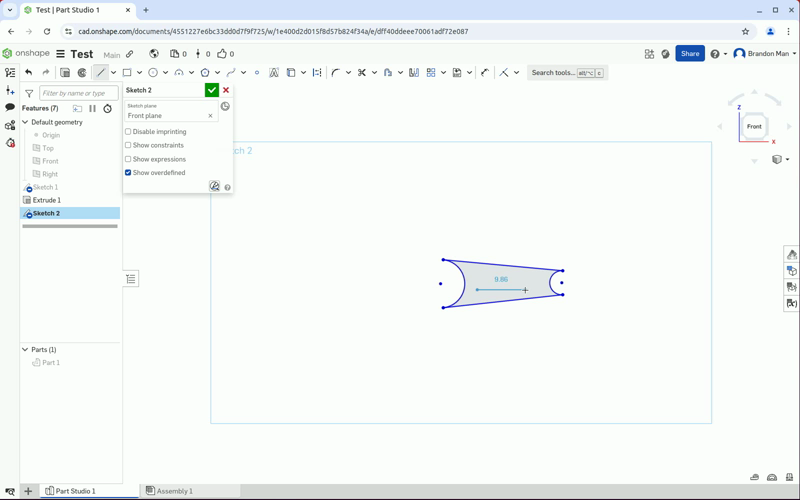
click(525, 289)
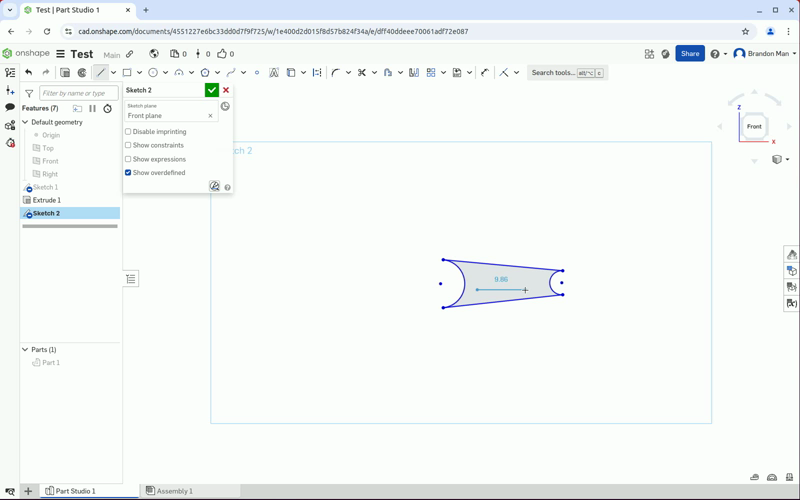
key_up(shift)
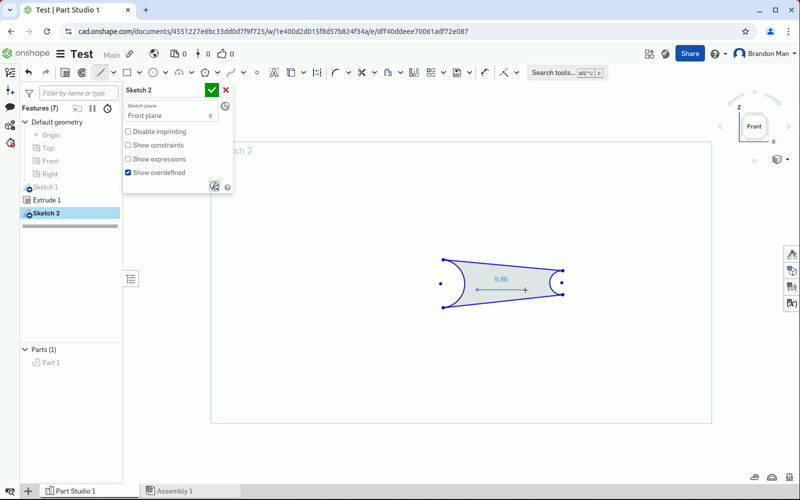
key(esc)
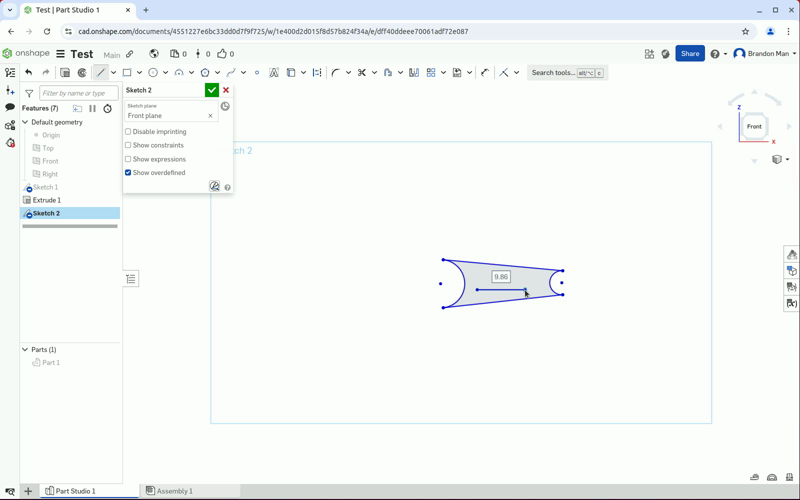
key(a)
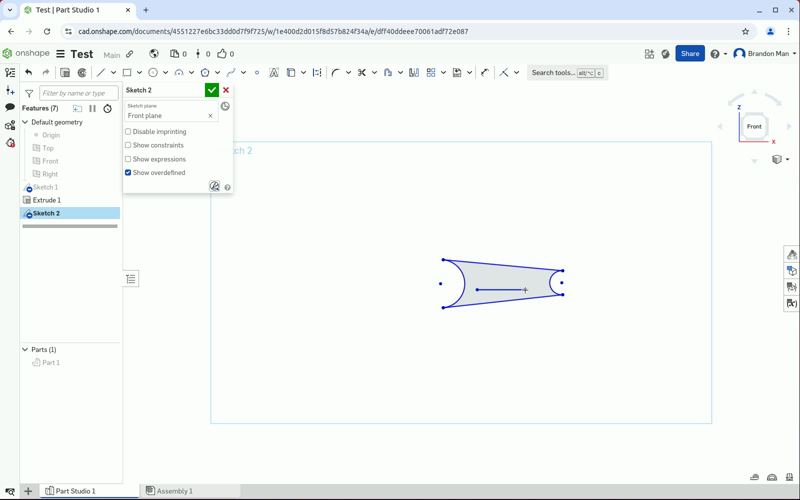
mouse_move(525, 289)
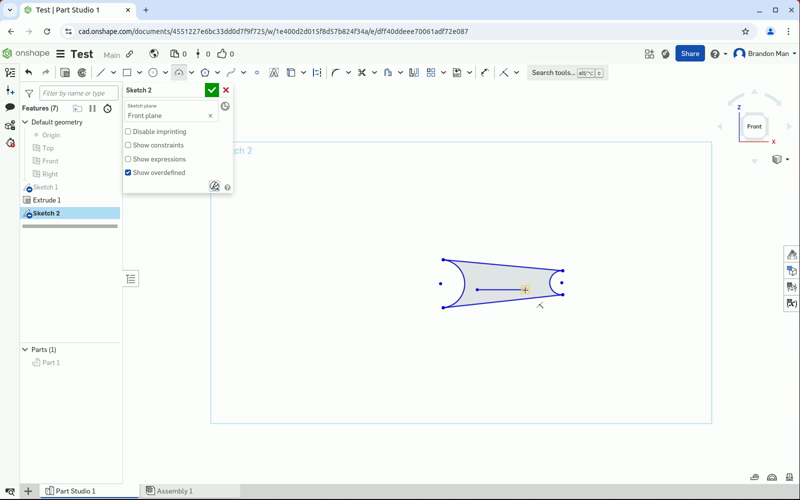
click(525, 289)
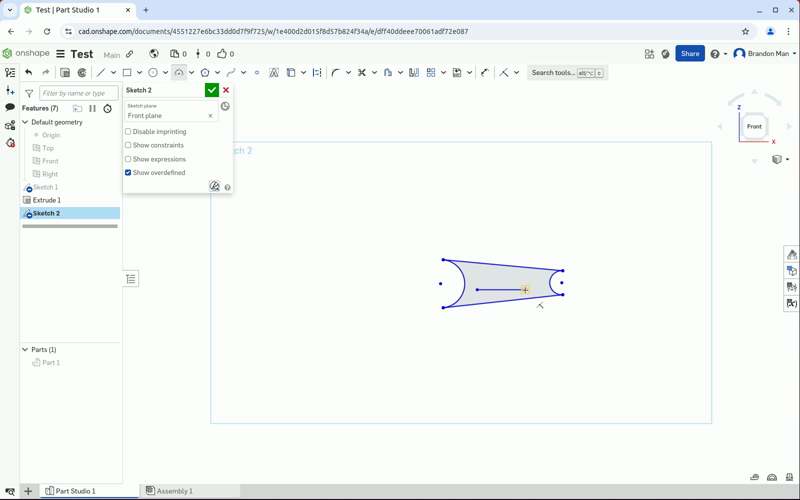
key_down(shift)
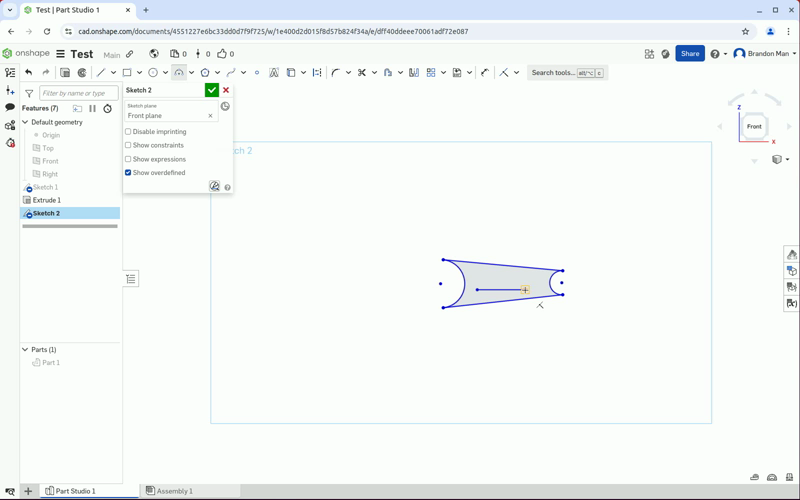
mouse_move(525, 277)
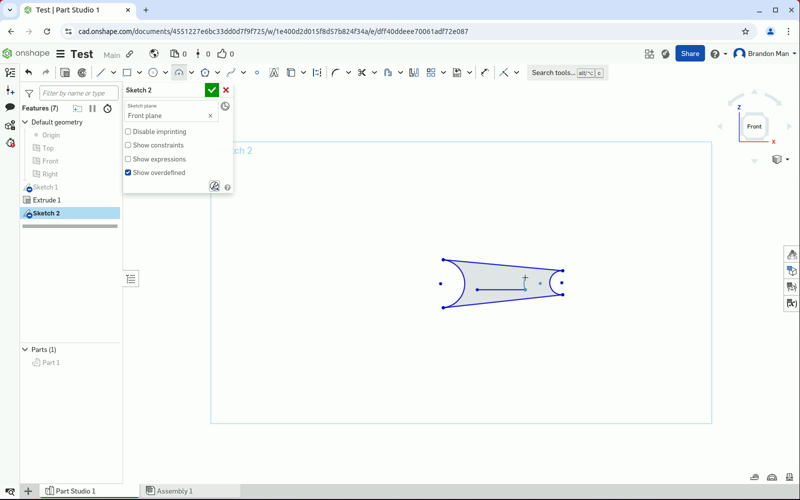
click(525, 277)
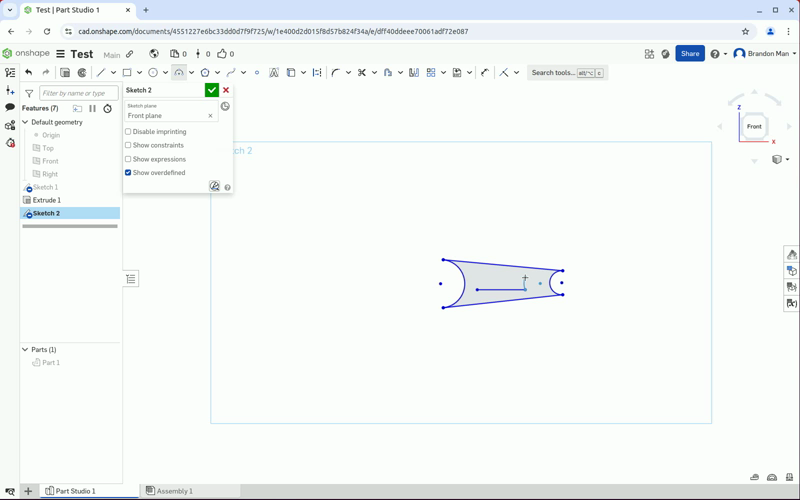
mouse_move(531, 283)
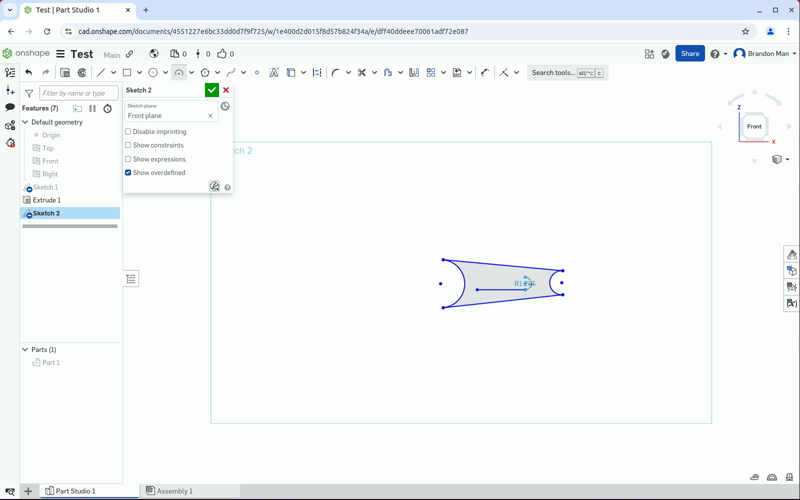
click(531, 283)
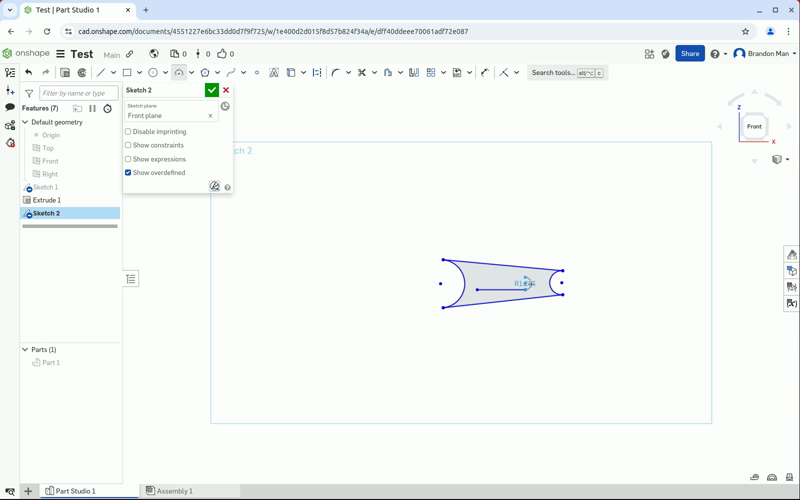
key_up(shift)
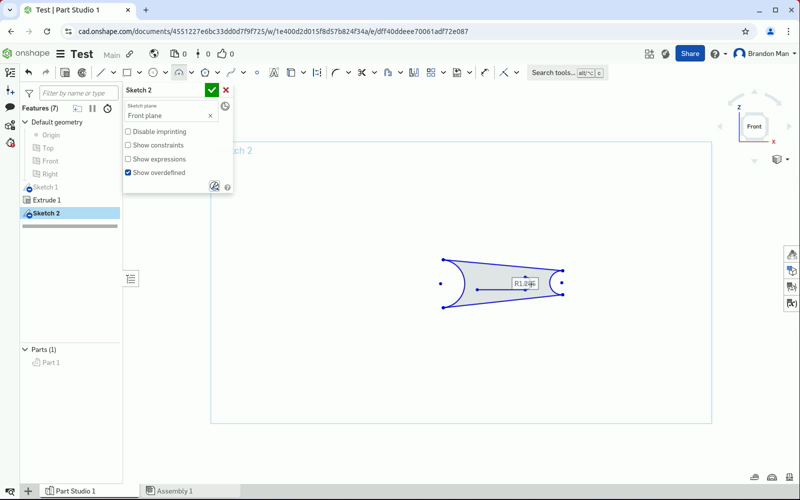
key(esc)
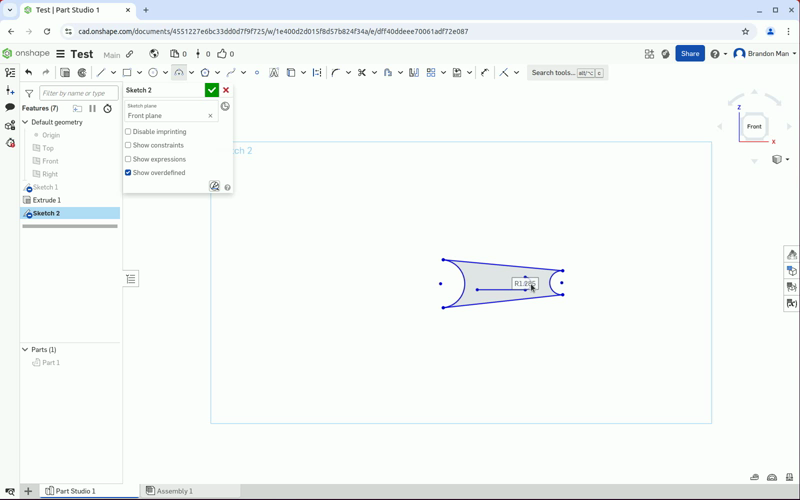
key(l)
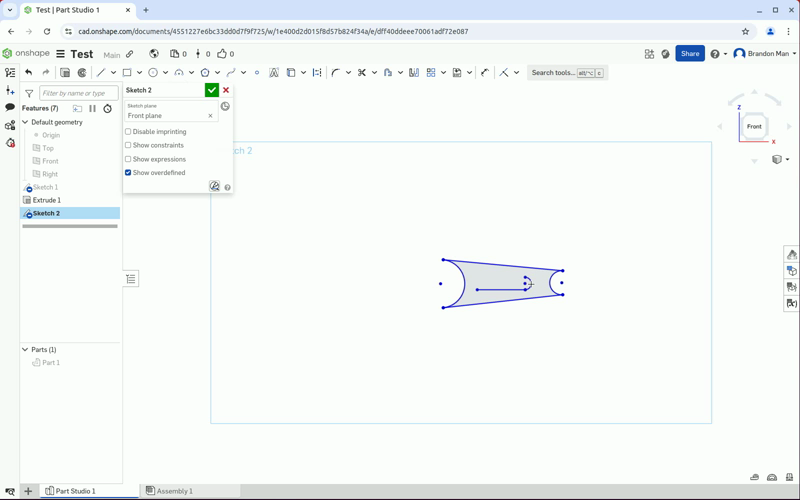
mouse_move(525, 277)
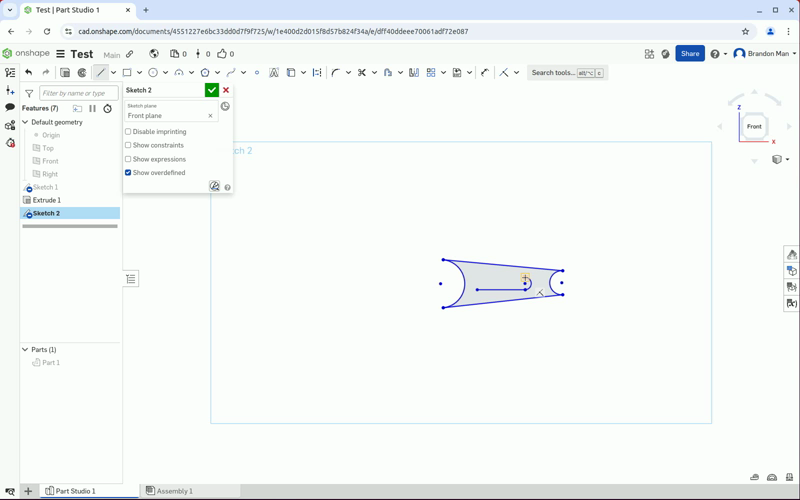
click(525, 277)
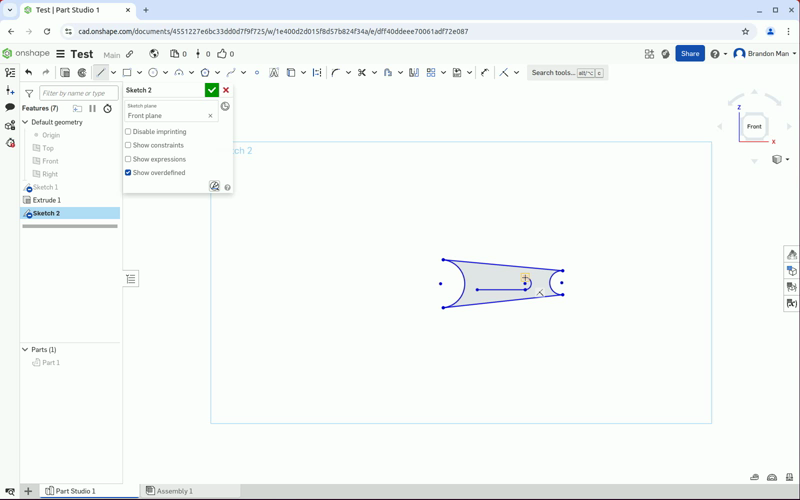
key_down(shift)
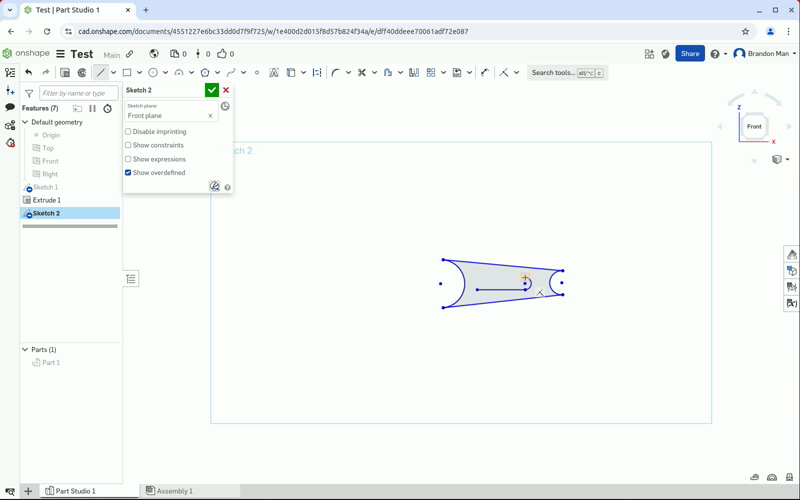
mouse_move(555, 277)
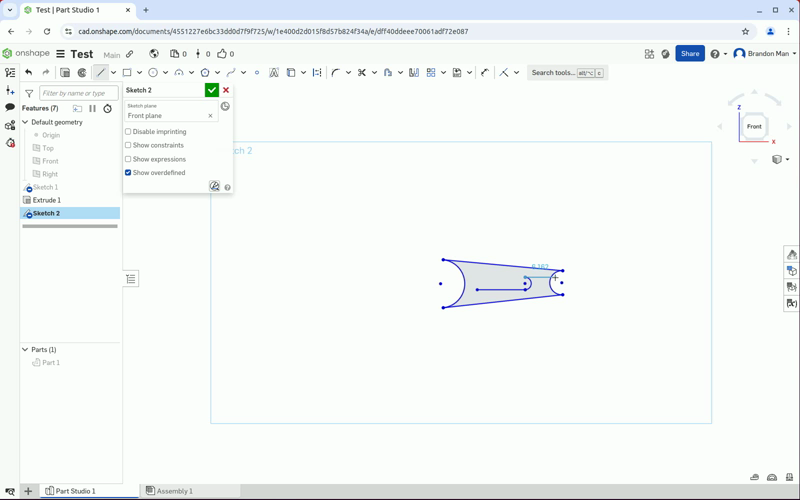
mouse_move(477, 277)
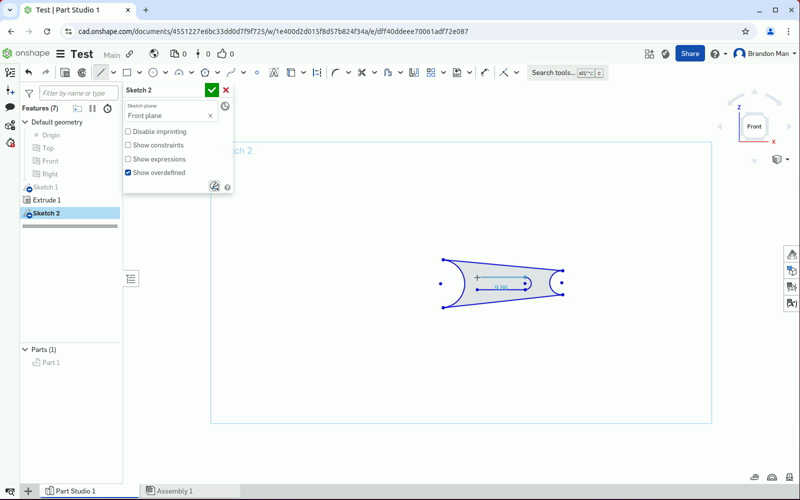
click(477, 277)
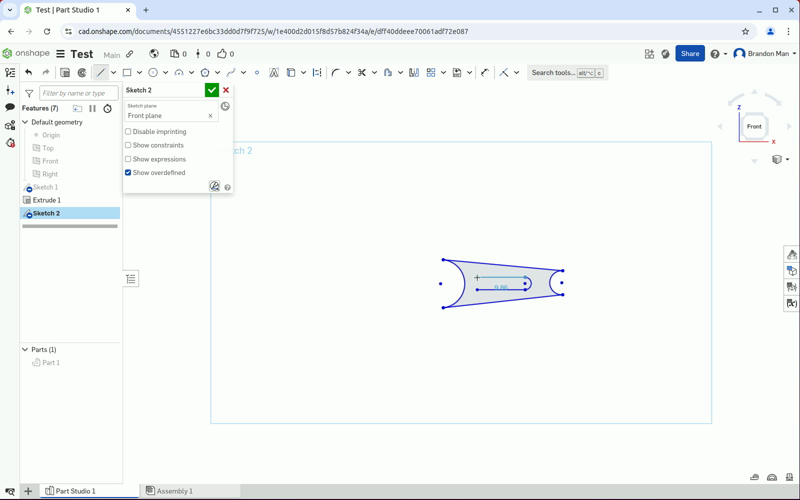
key_up(shift)
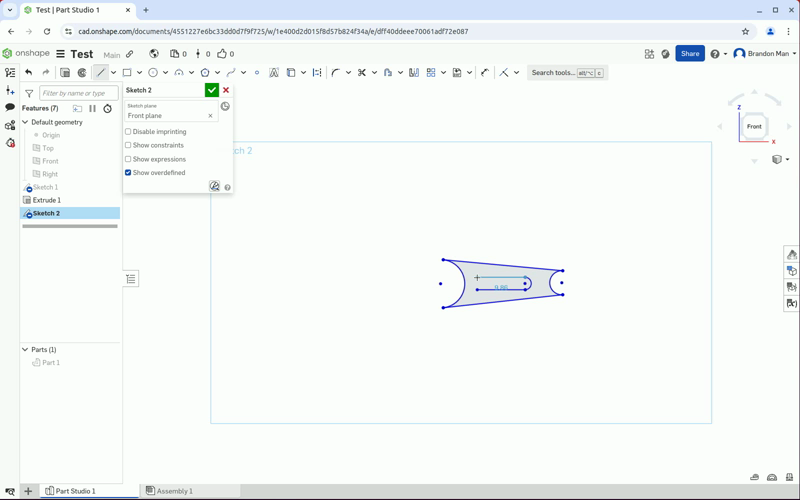
key(esc)
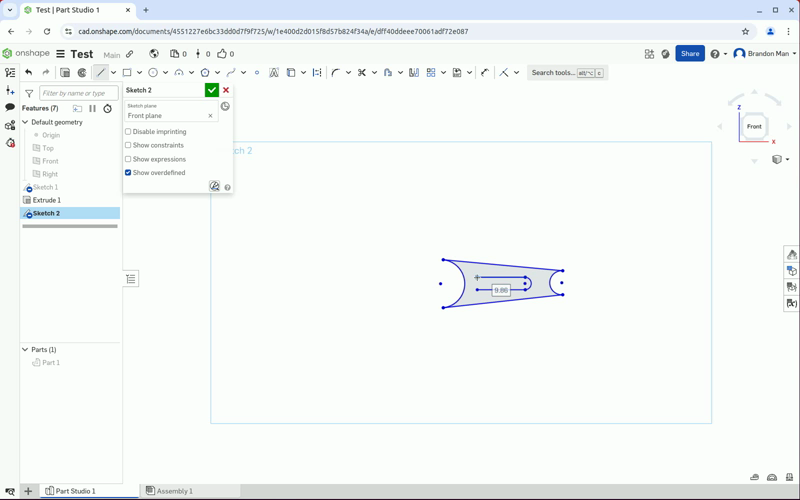
key(a)
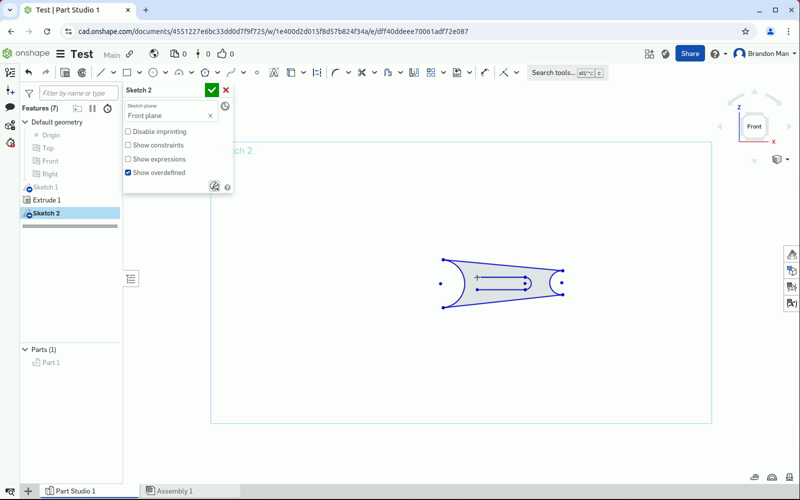
mouse_move(477, 277)
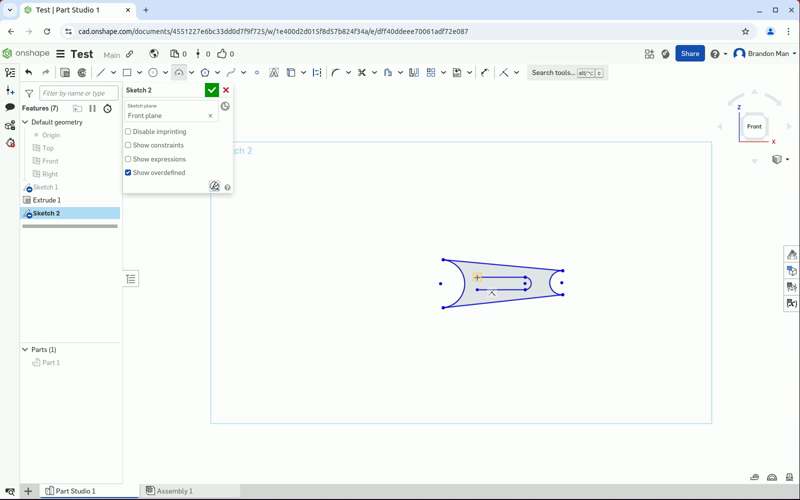
click(477, 277)
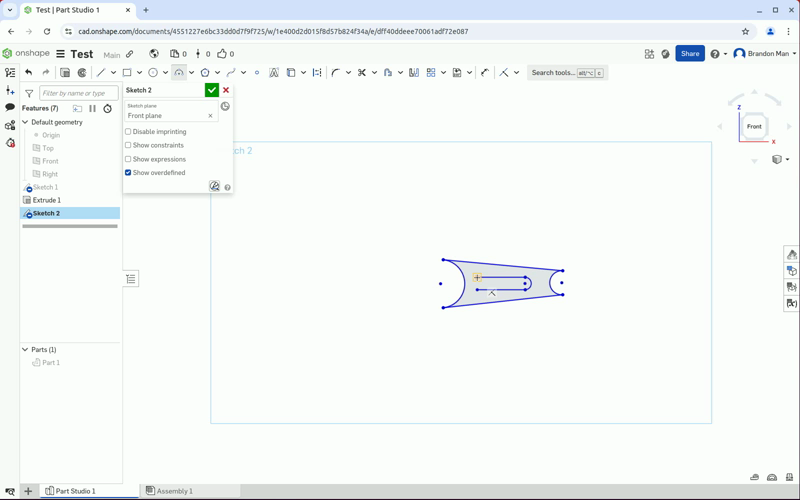
mouse_move(477, 289)
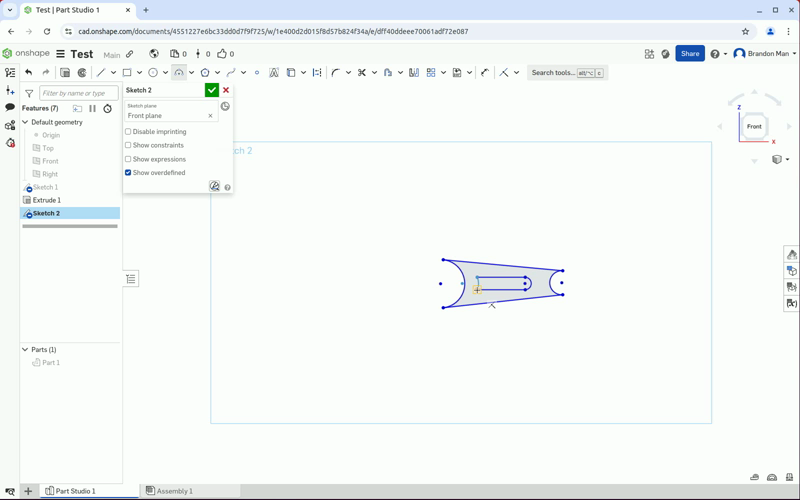
click(477, 289)
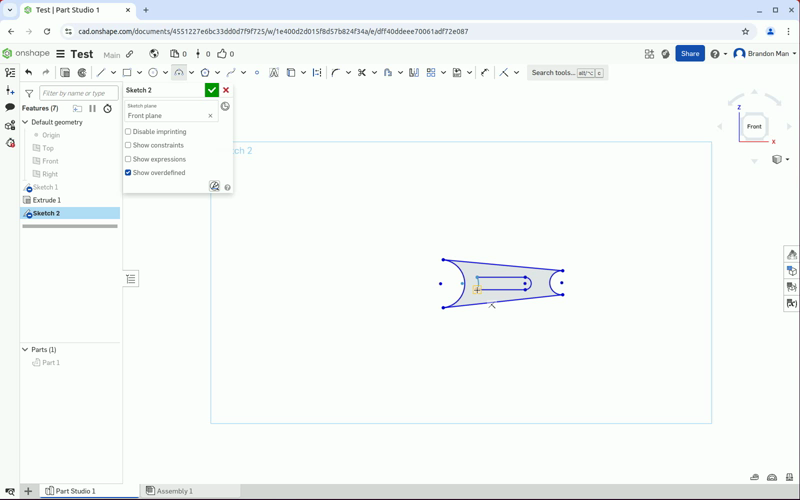
key_down(shift)
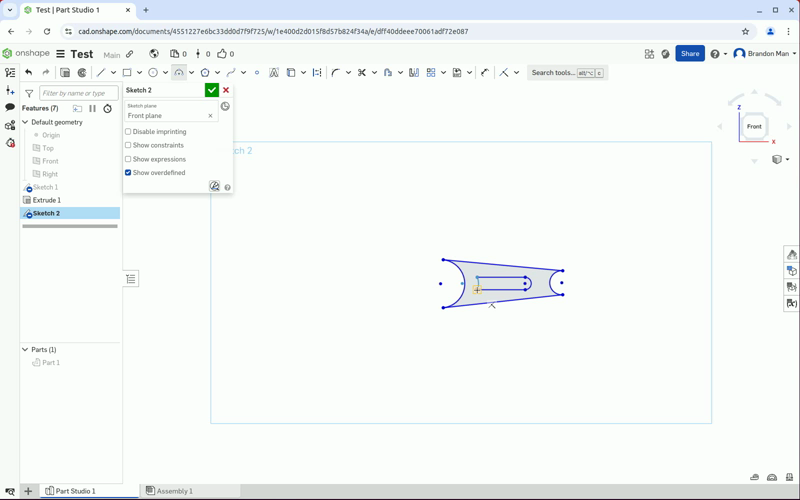
mouse_move(470, 283)
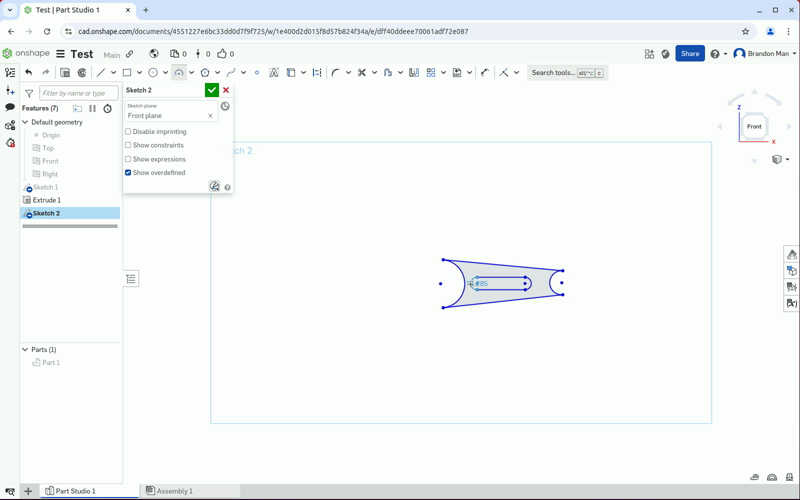
click(470, 283)
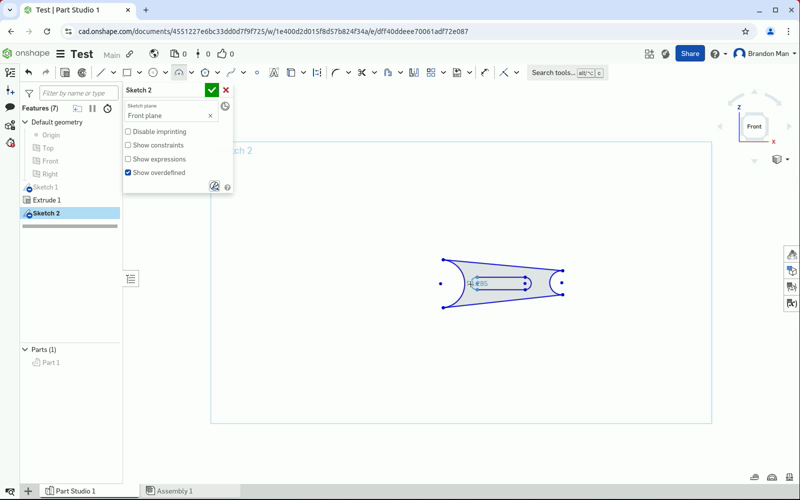
key_up(shift)
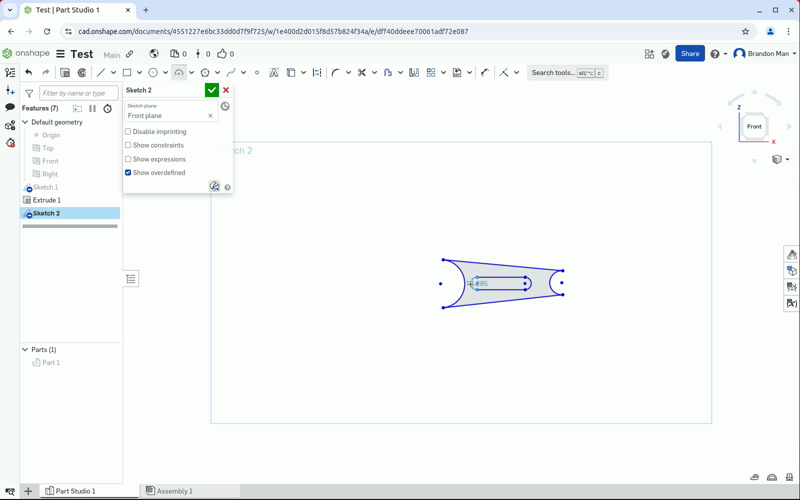
key(esc)
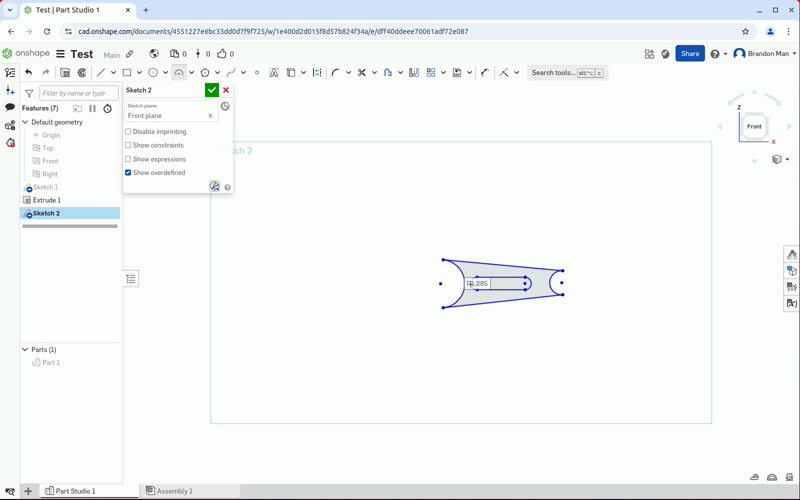
mouse_move(479, 299)
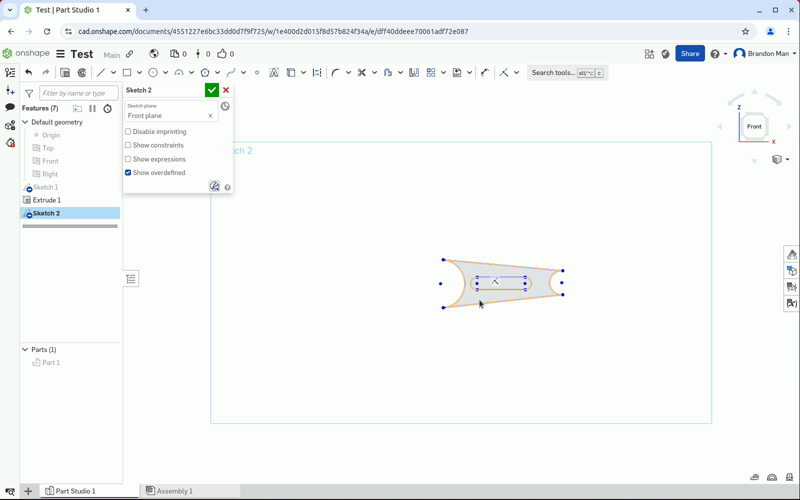
click(479, 299)
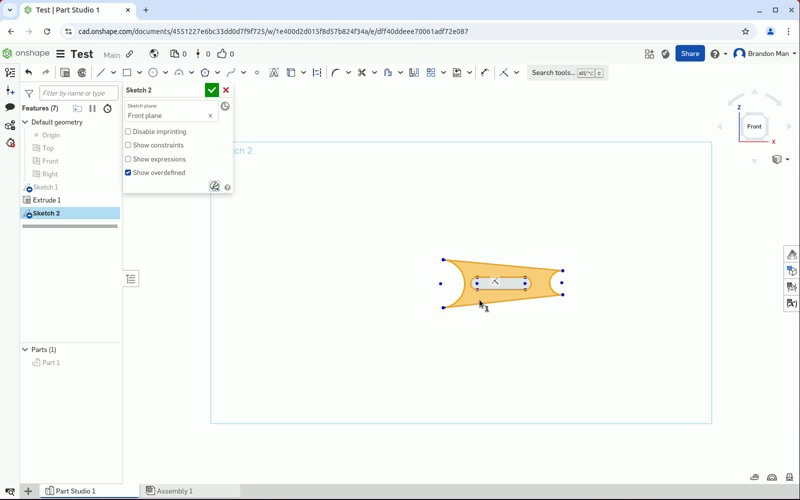
mouse_move(73, 352)
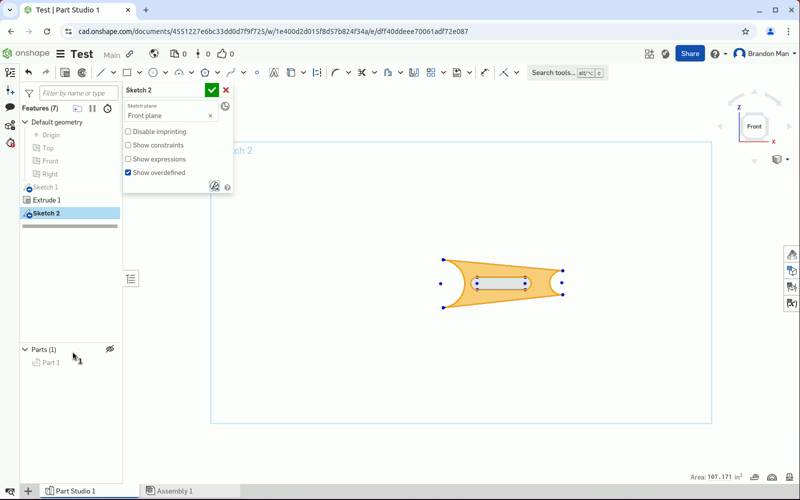
key(shift+y)
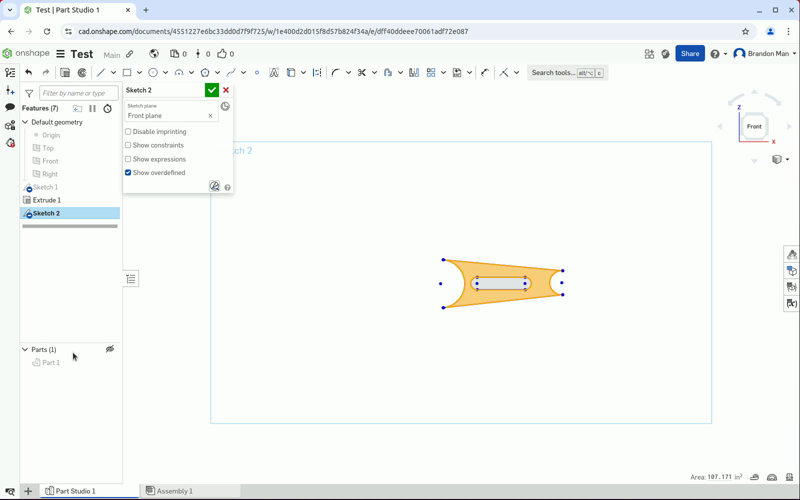
key(shift+e)
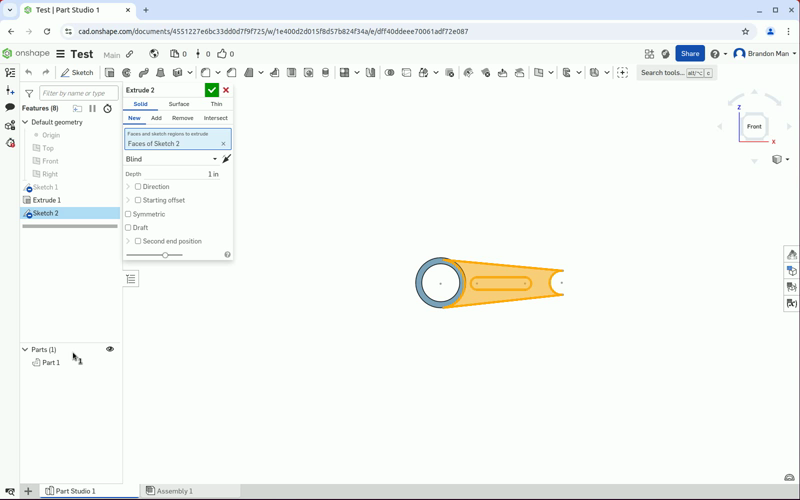
mouse_move(143, 106)
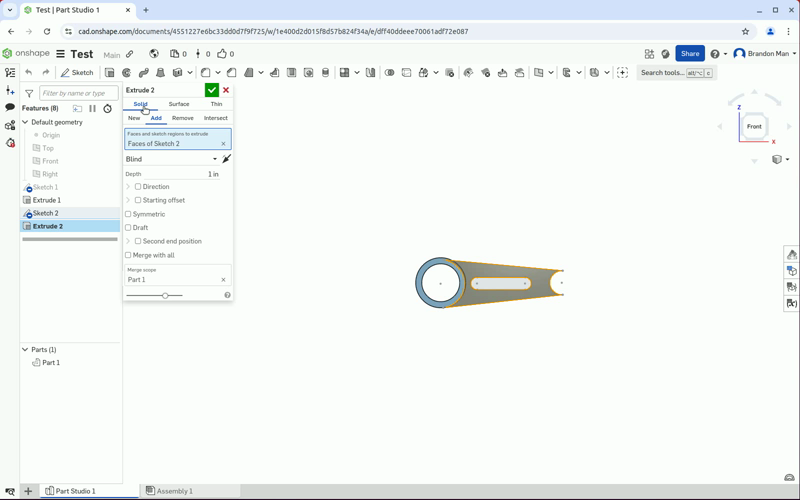
click(143, 106)
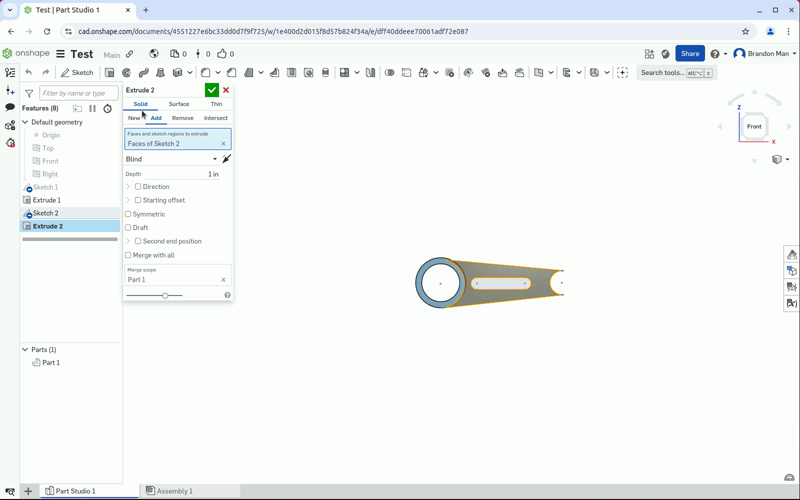
mouse_move(137, 120)
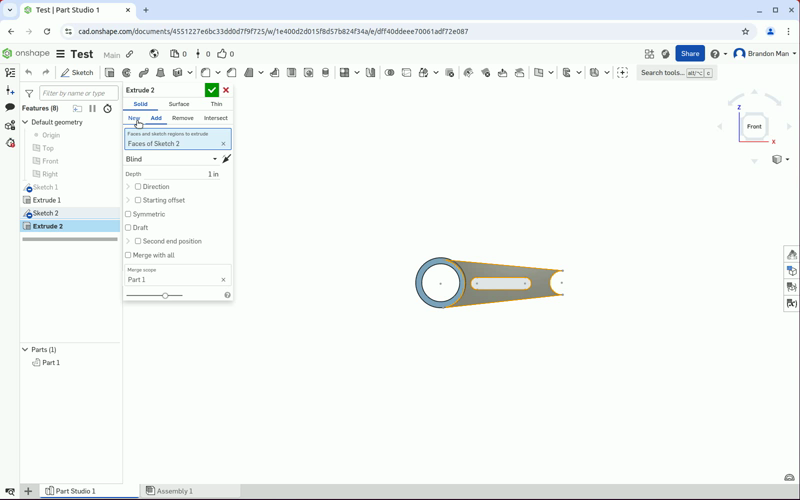
click(137, 120)
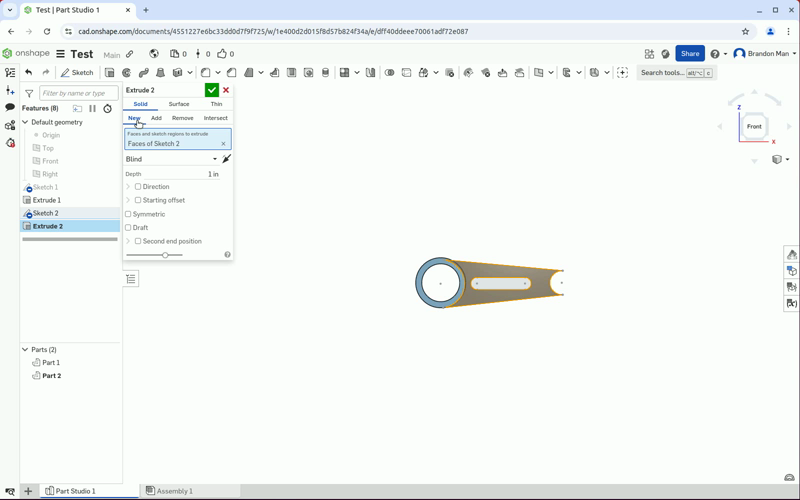
key(tab, 4)
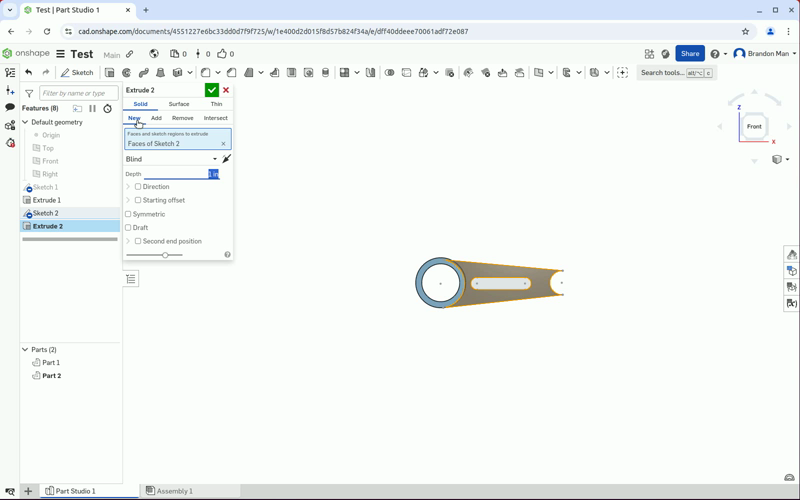
text(5.055)
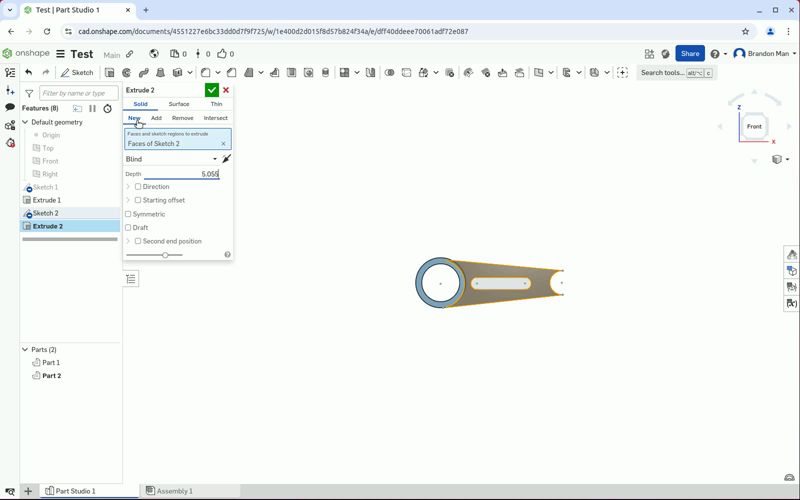
key(enter)
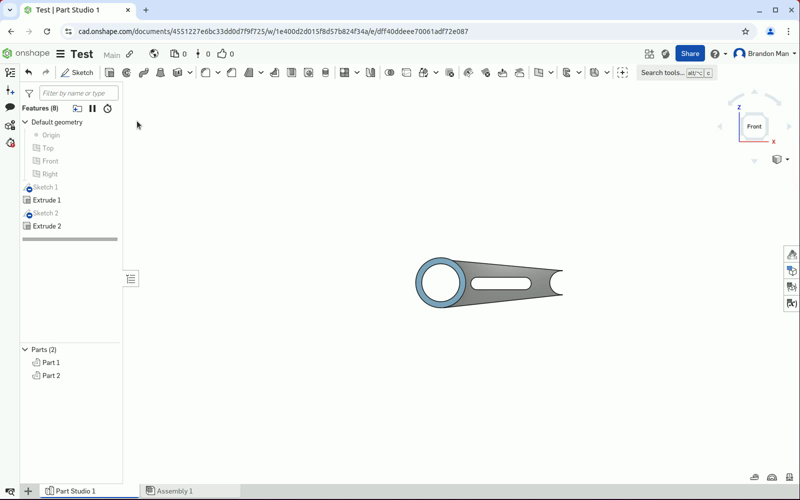
key(shift+h)
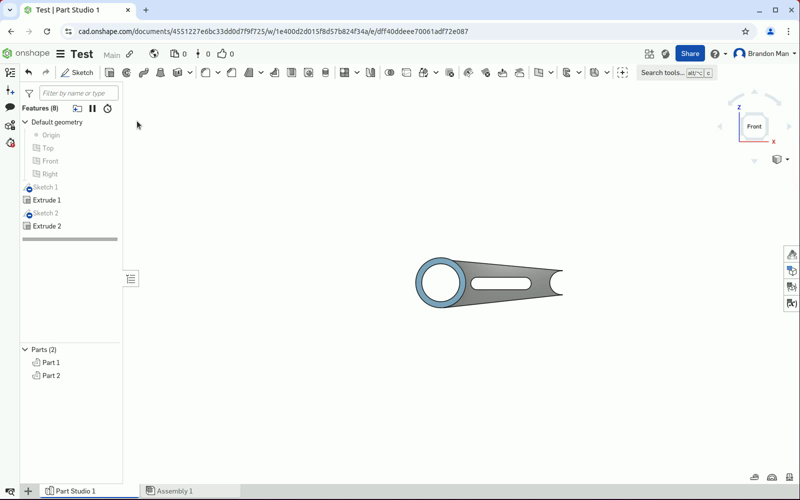
key(shift+h)
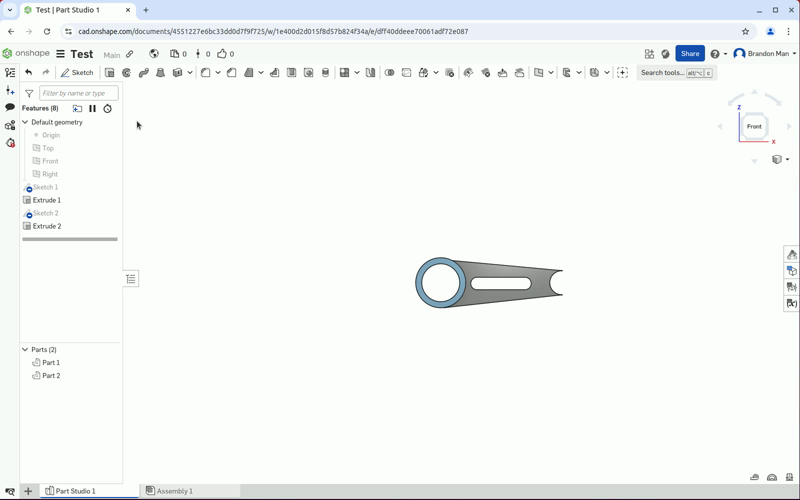
mouse_move(73, 189)
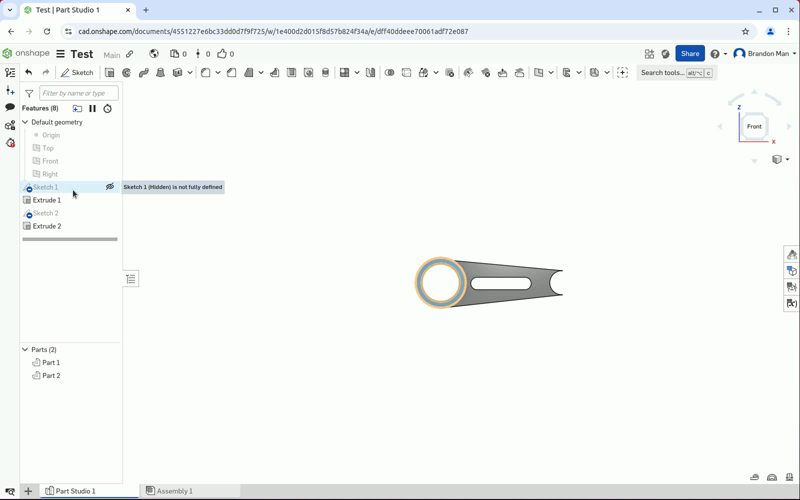
click(73, 189)
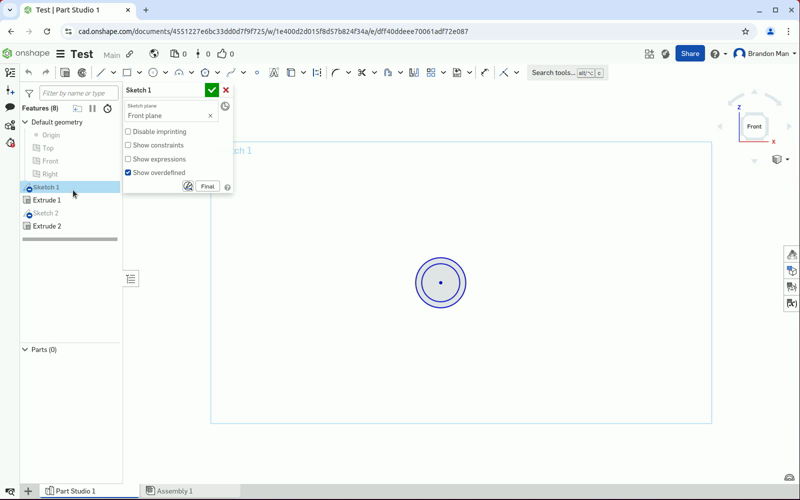
mouse_move(229, 92)
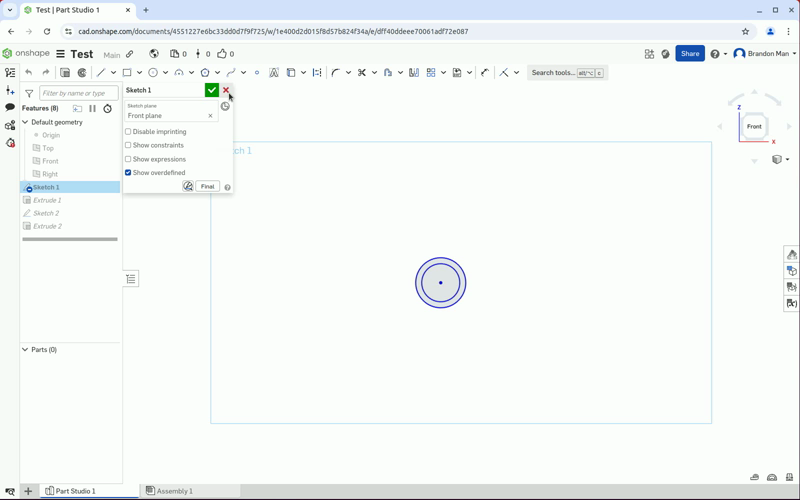
click(229, 92)
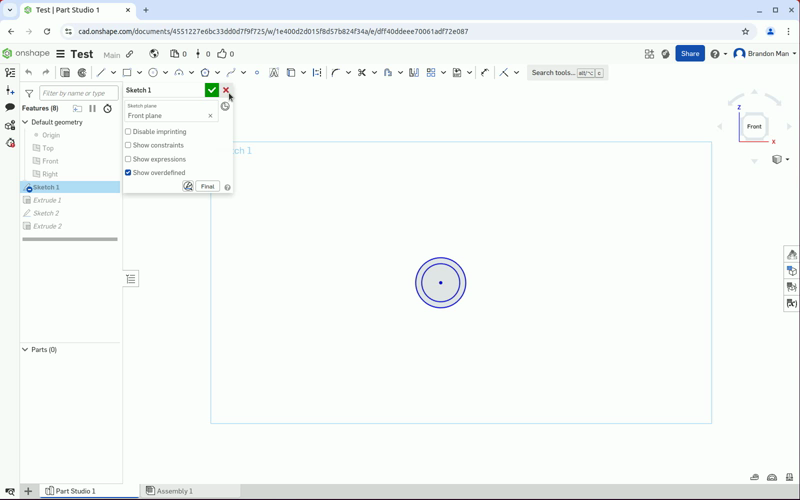
key(shift+s)
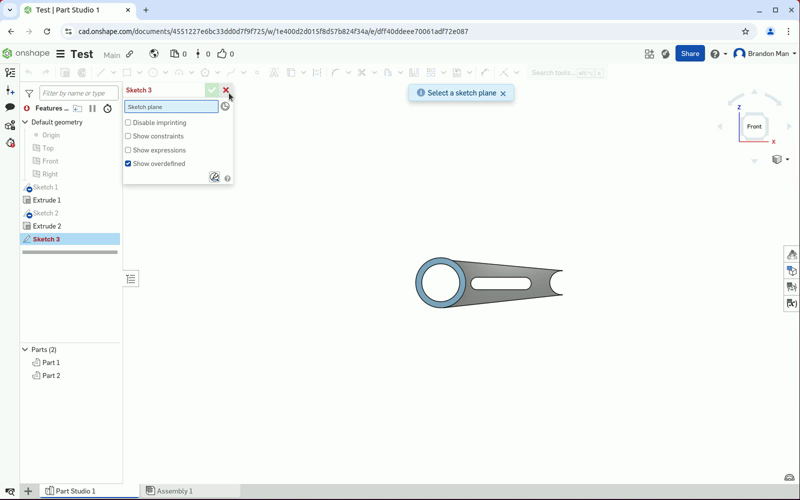
mouse_move(73, 163)
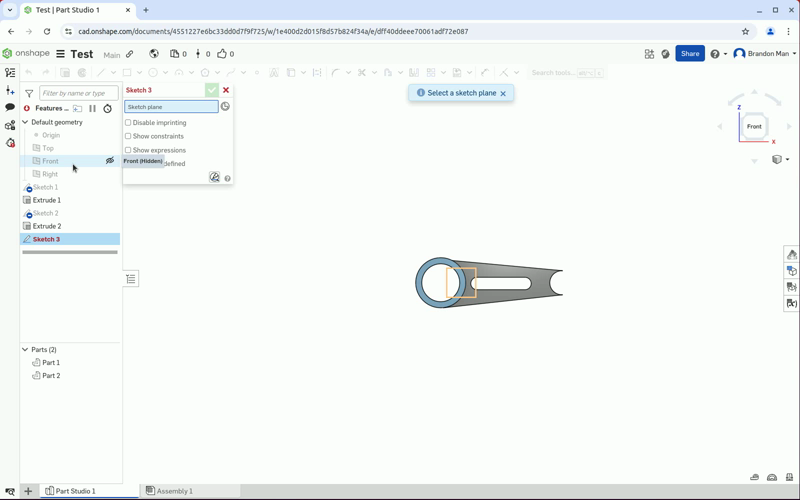
click(73, 163)
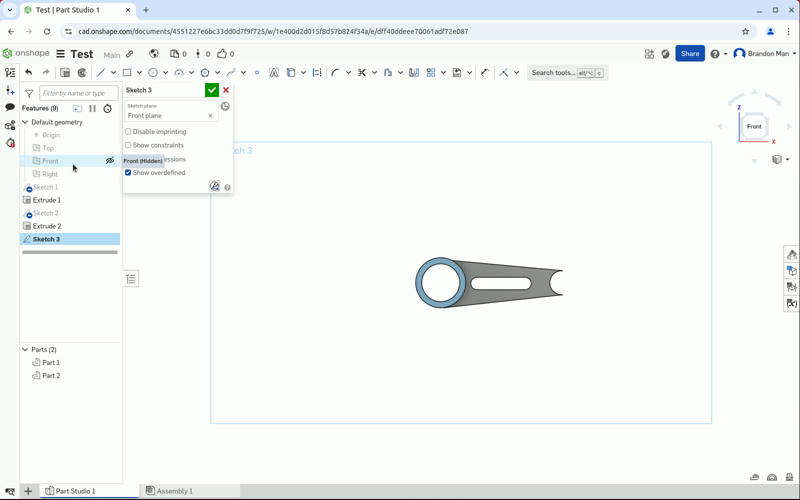
mouse_move(73, 352)
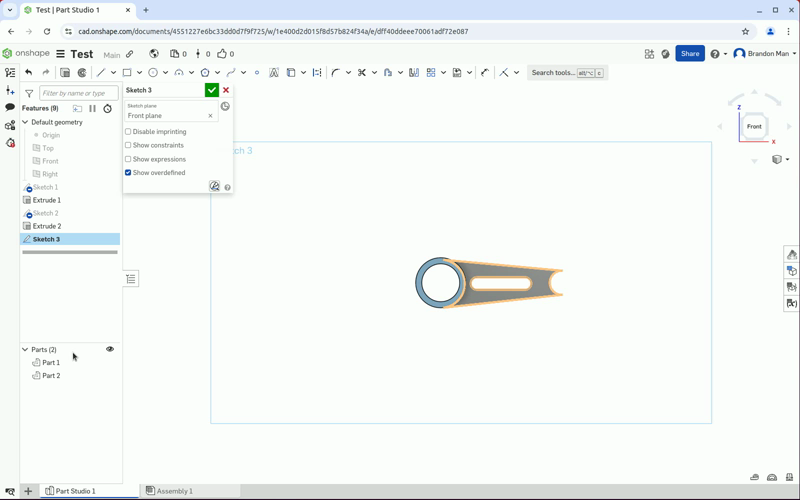
key(y)
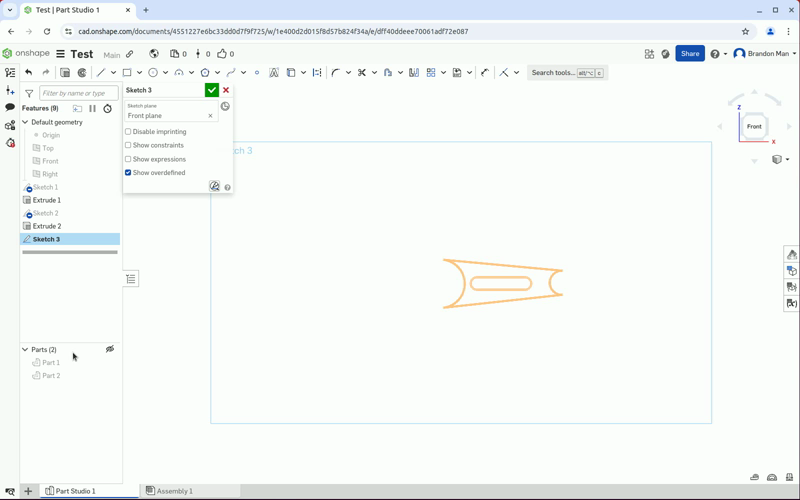
key(c)
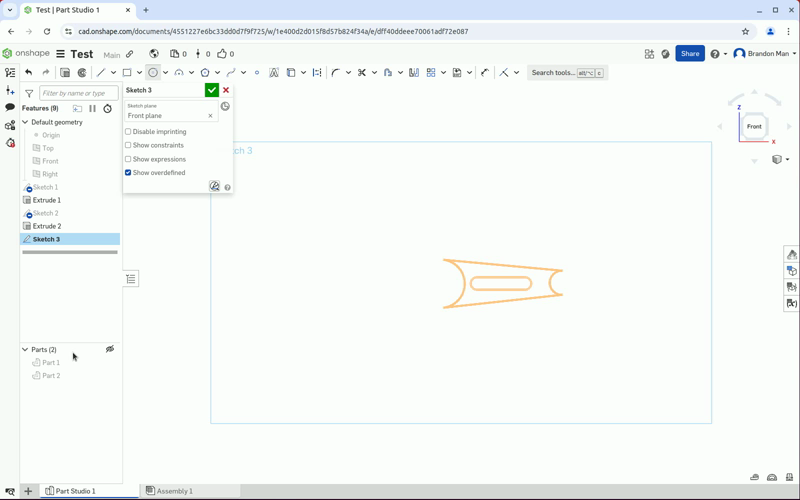
key_down(shift)
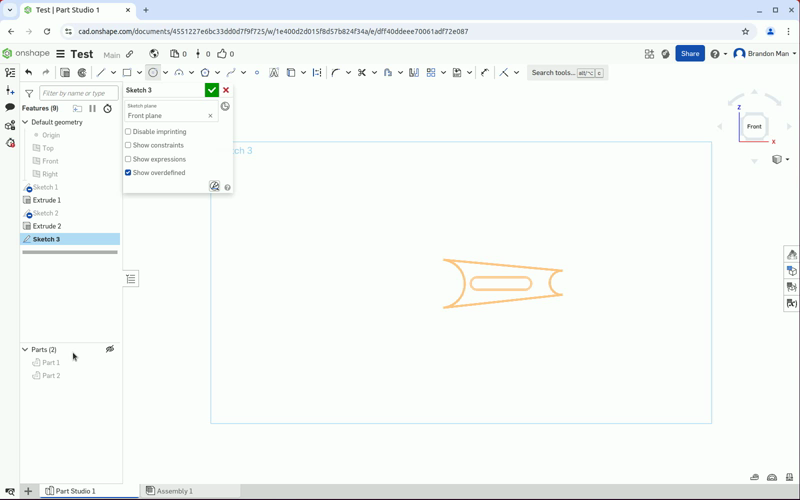
mouse_move(561, 282)
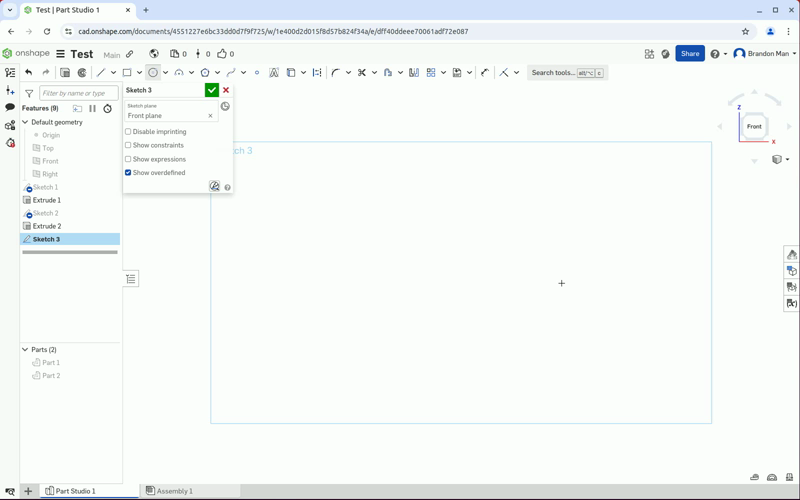
click(561, 282)
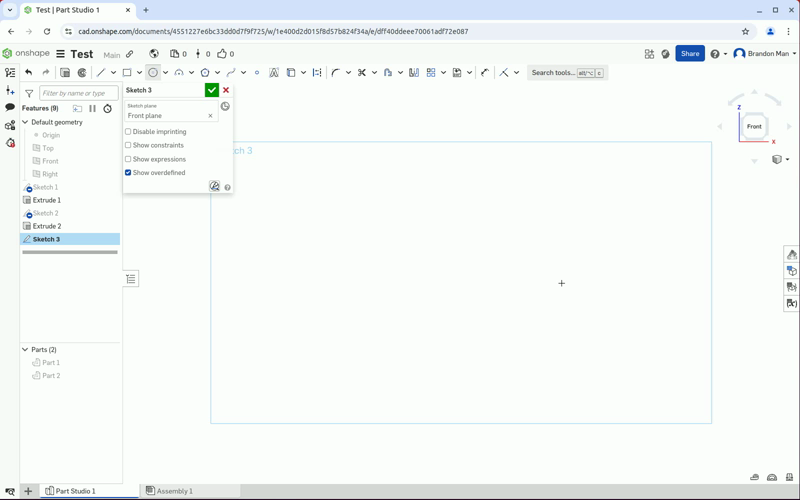
key_up(shift)
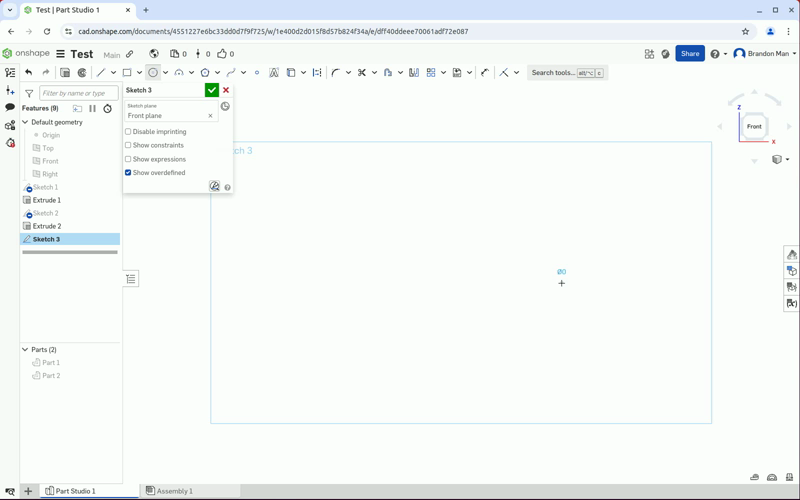
mouse_move(574, 282)
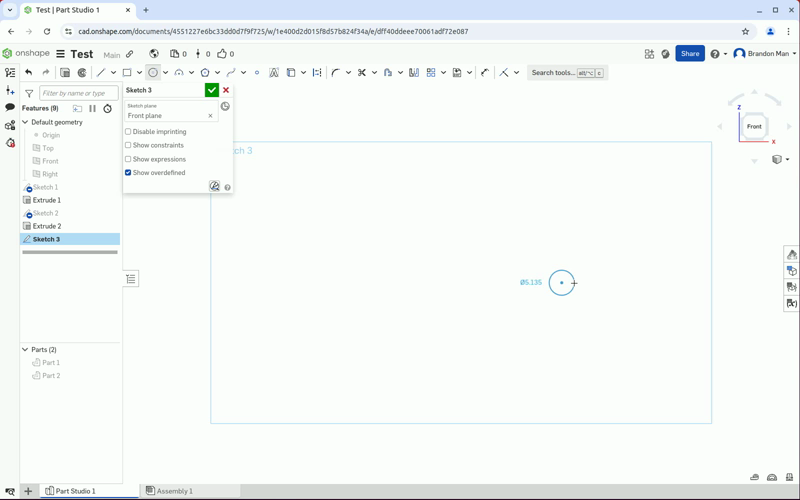
click(574, 282)
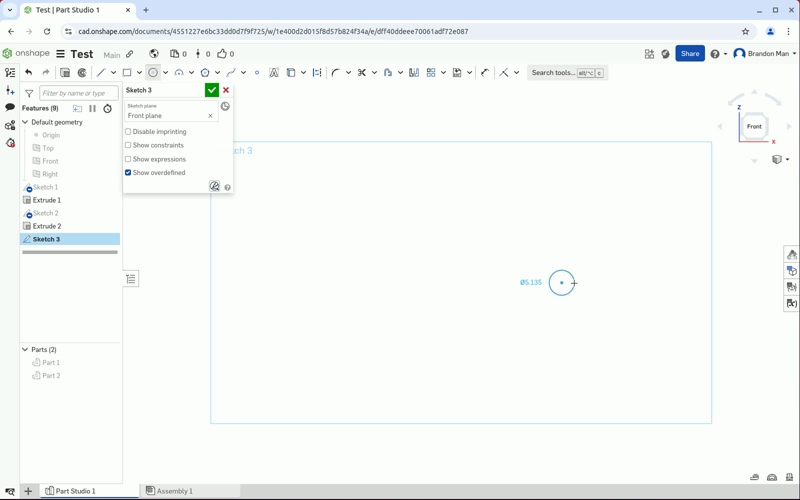
key(esc)
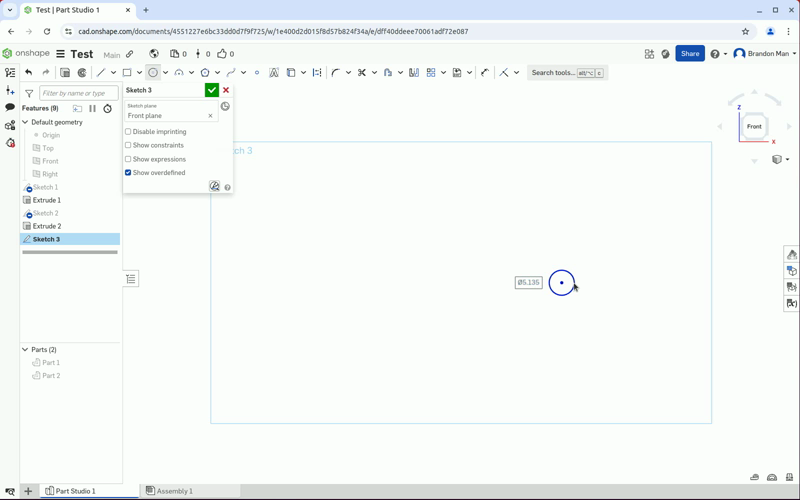
key(c)
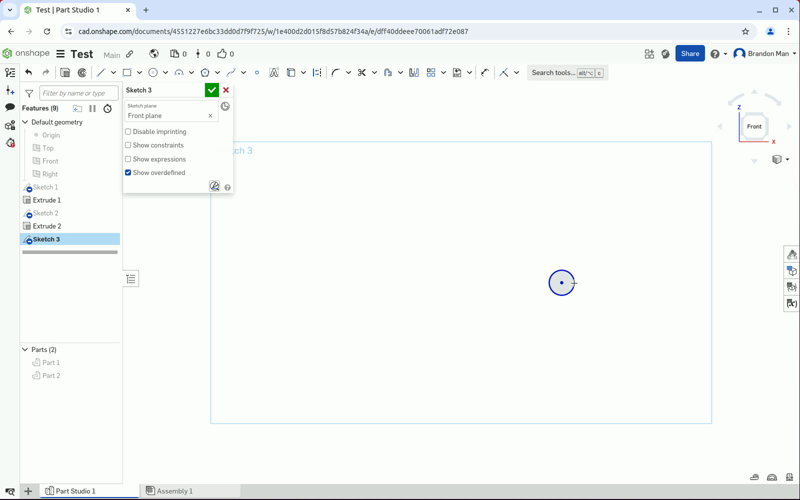
key_down(shift)
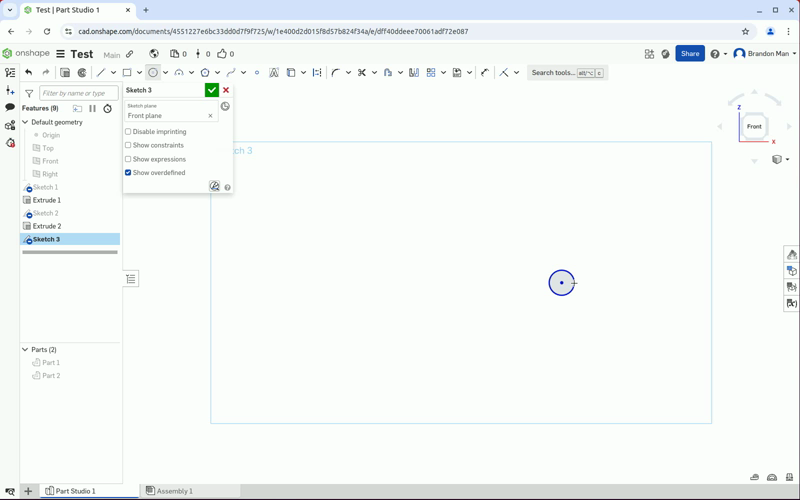
mouse_move(561, 282)
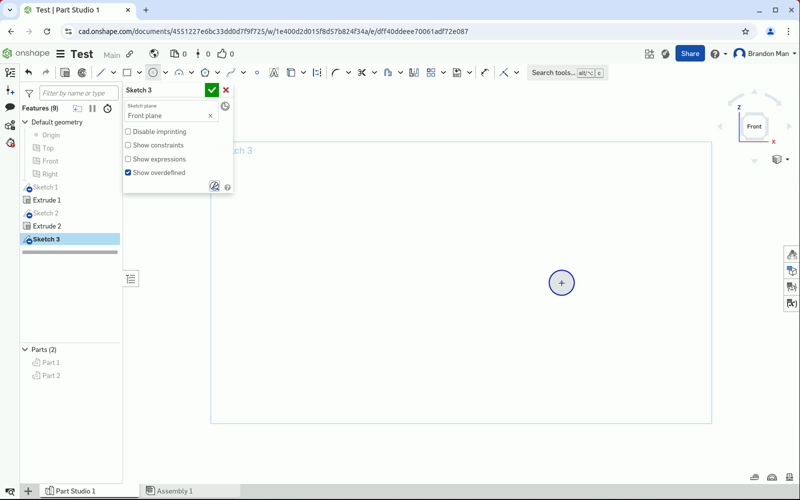
click(561, 282)
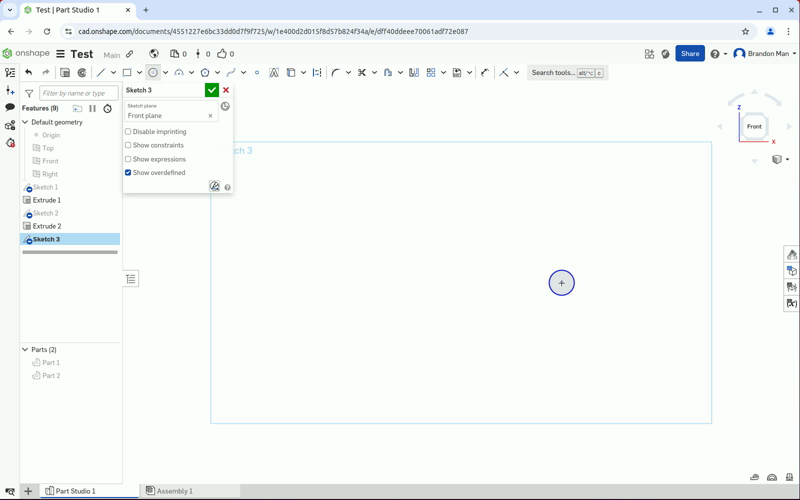
key_up(shift)
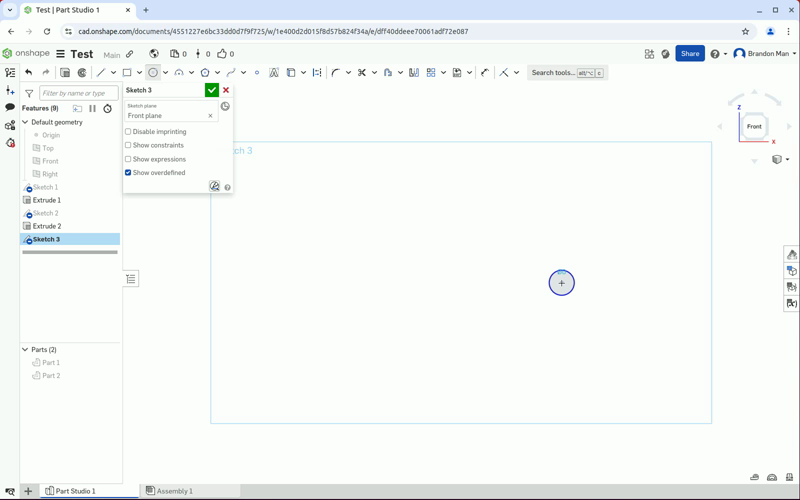
mouse_move(567, 282)
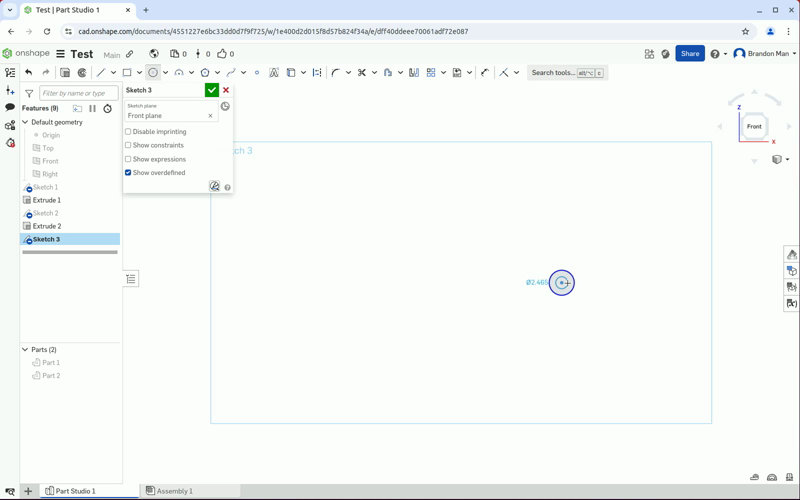
click(567, 282)
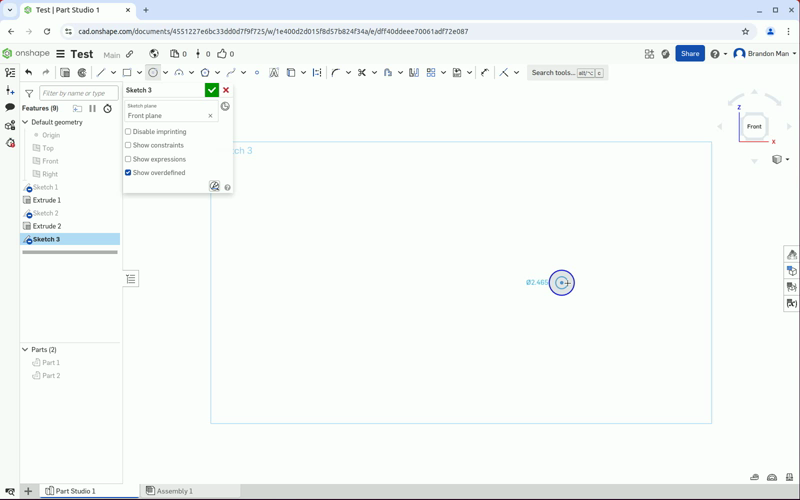
key(esc)
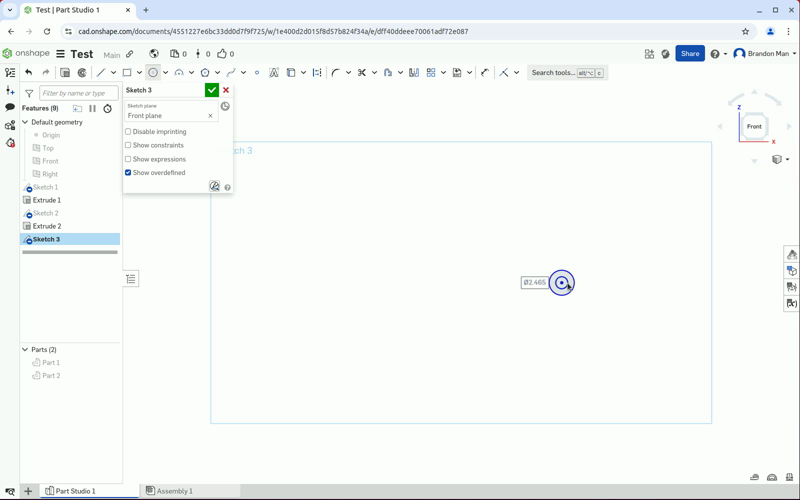
mouse_move(556, 271)
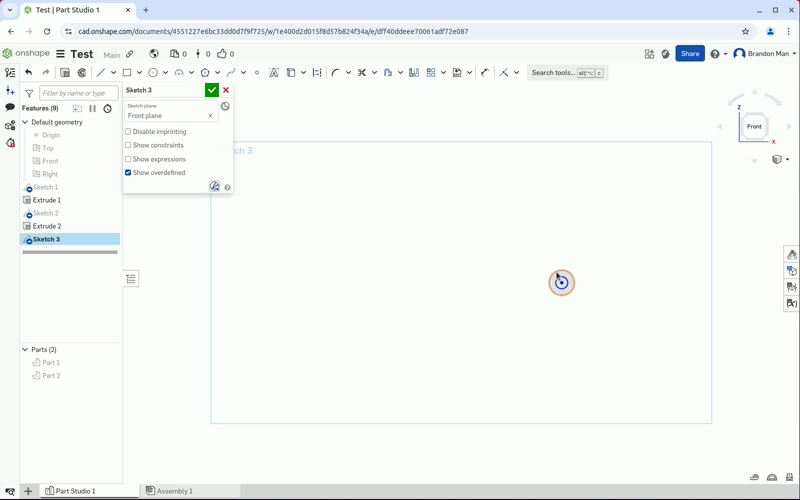
scroll(6)
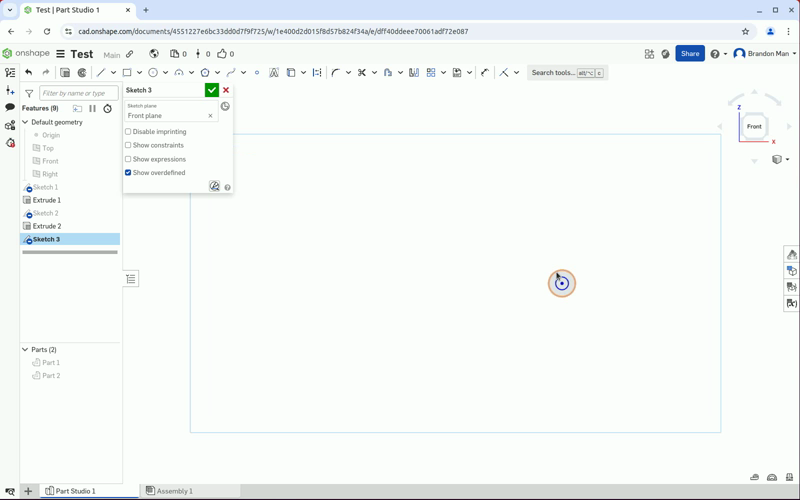
scroll(6)
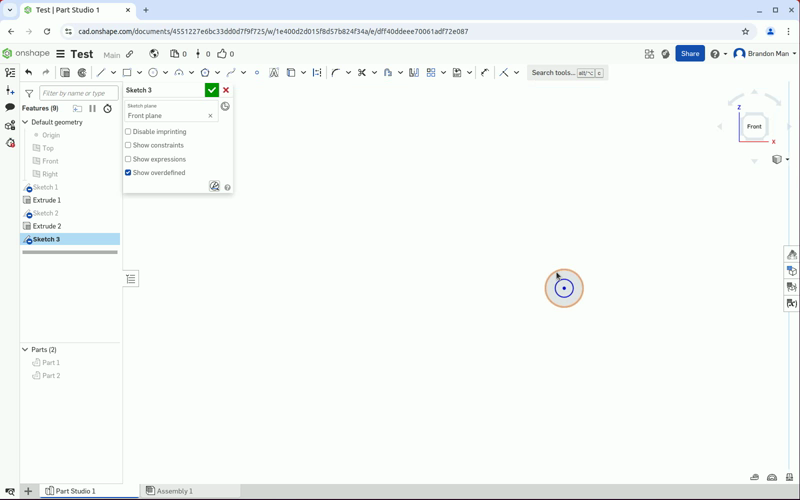
scroll(6)
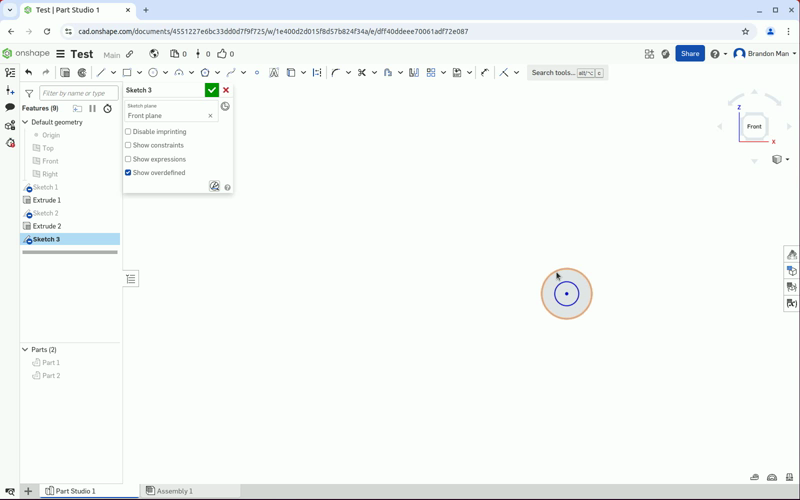
scroll(6)
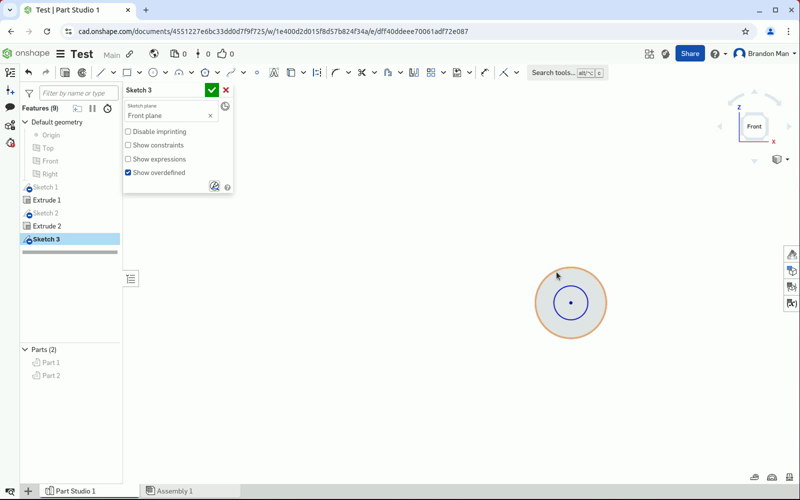
scroll(6)
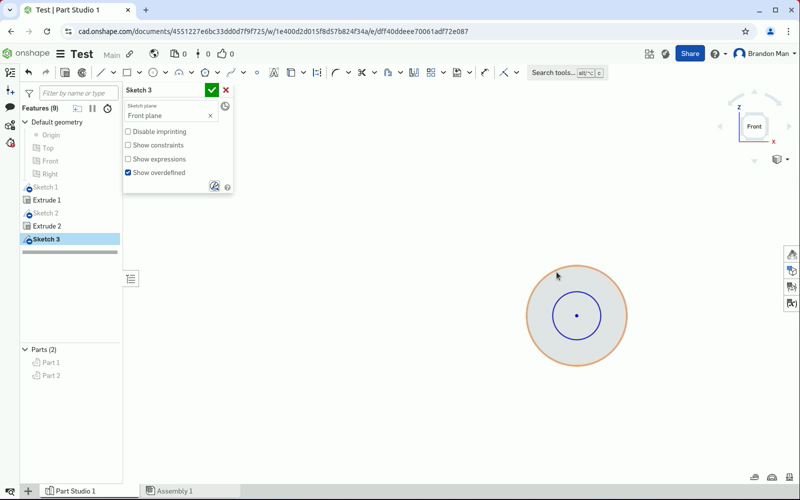
scroll(6)
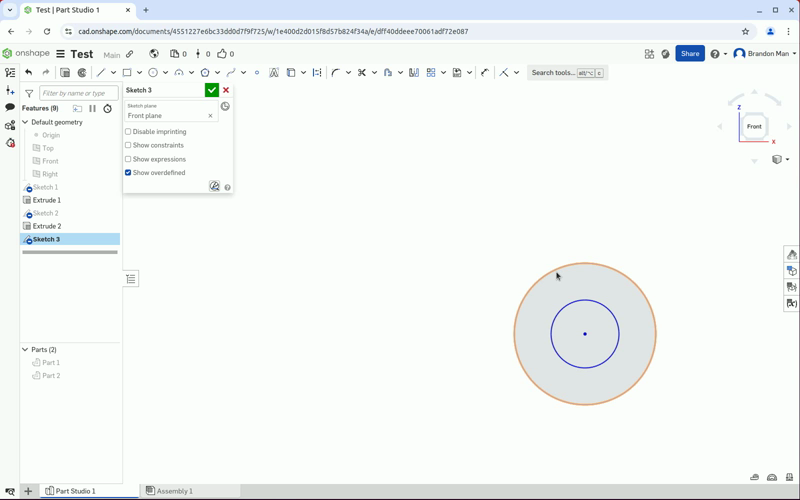
scroll(6)
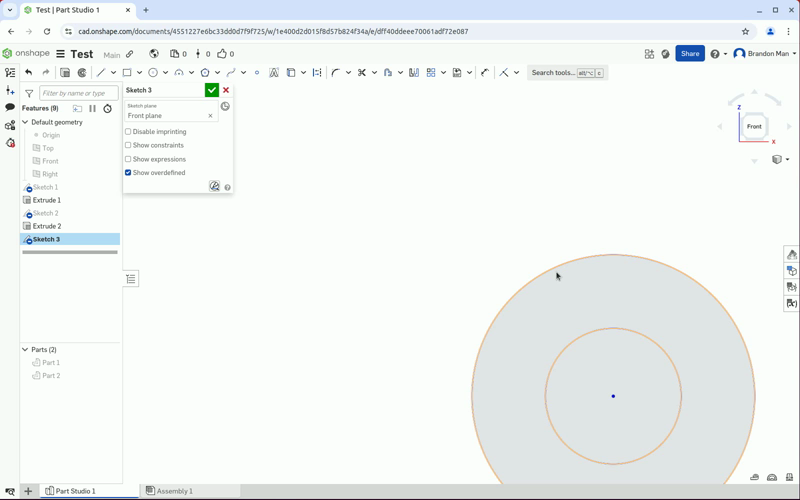
click(556, 271)
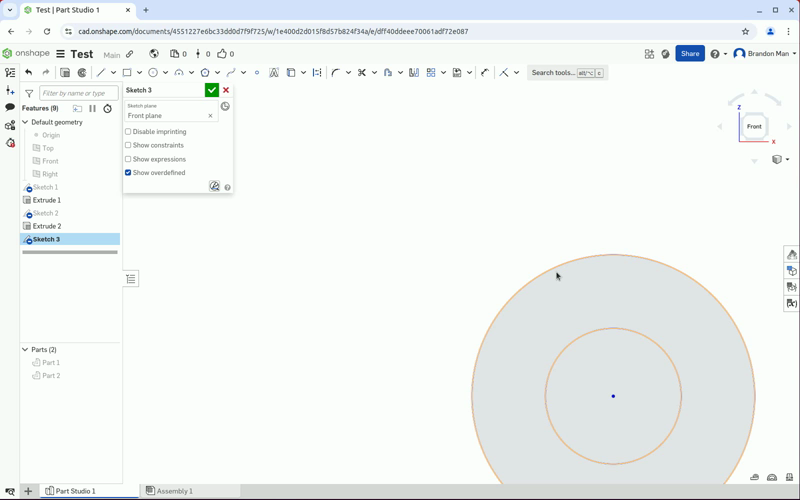
scroll(-6)
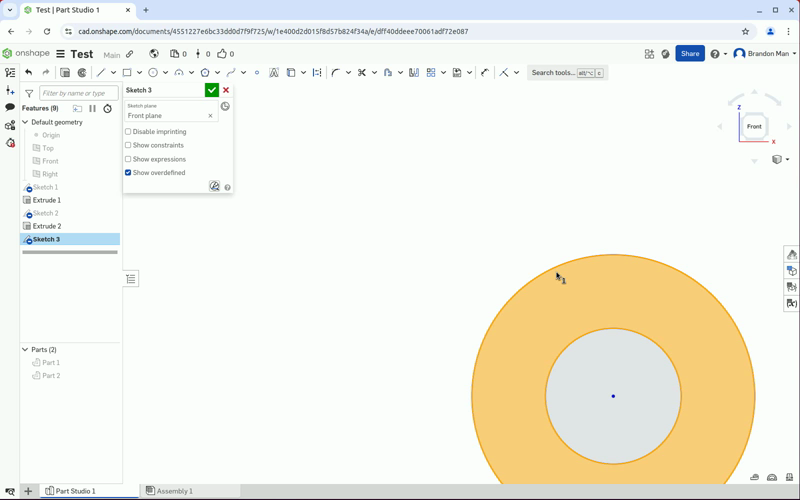
scroll(-6)
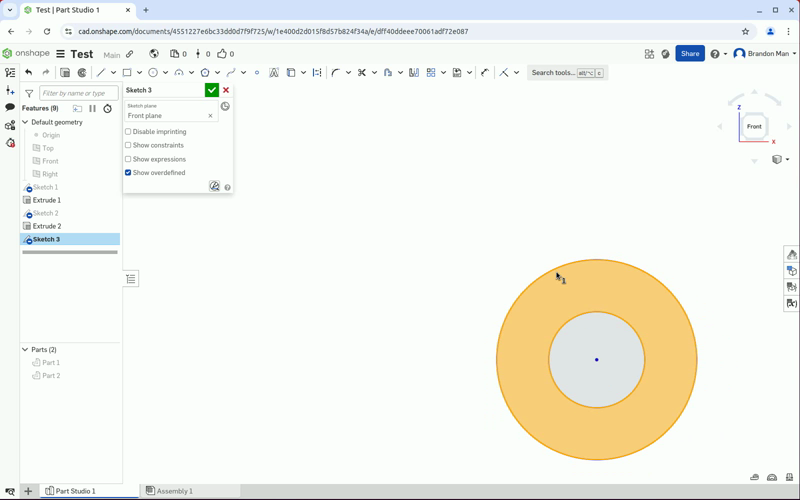
scroll(-6)
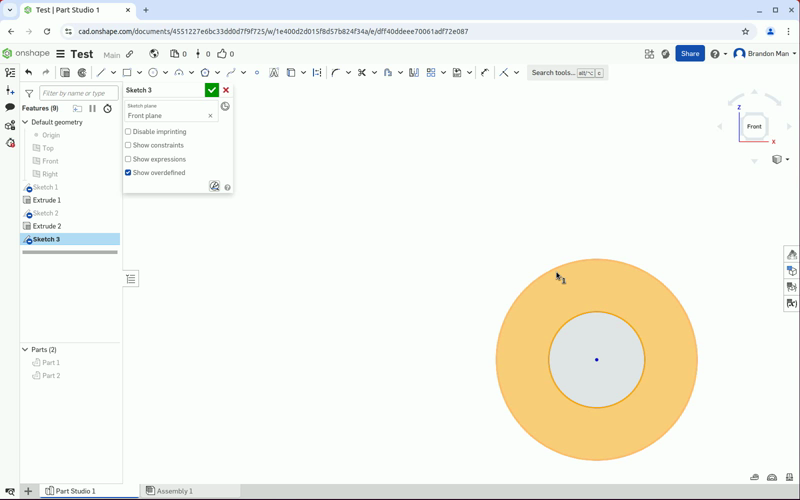
scroll(-6)
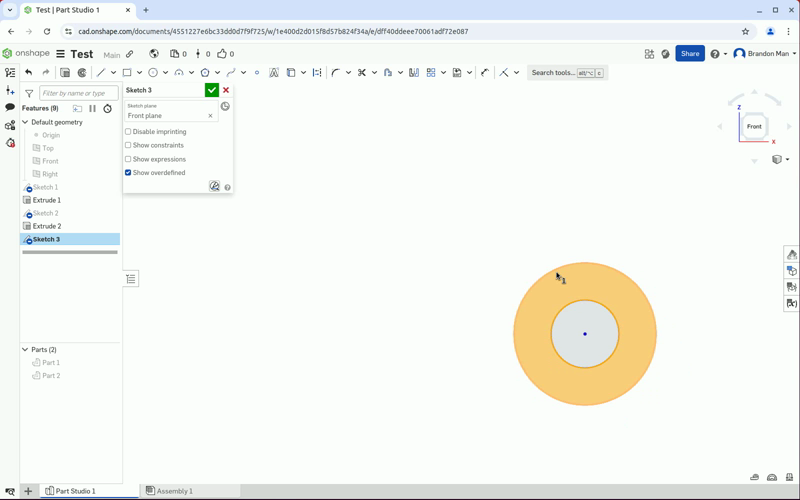
scroll(-6)
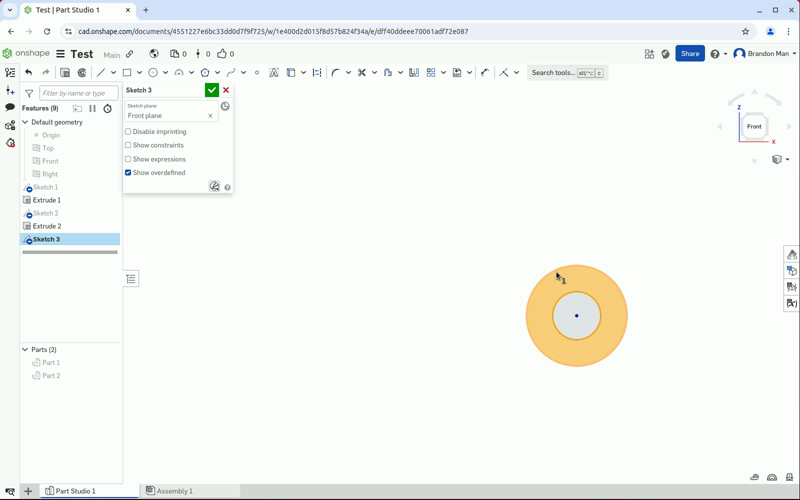
scroll(-6)
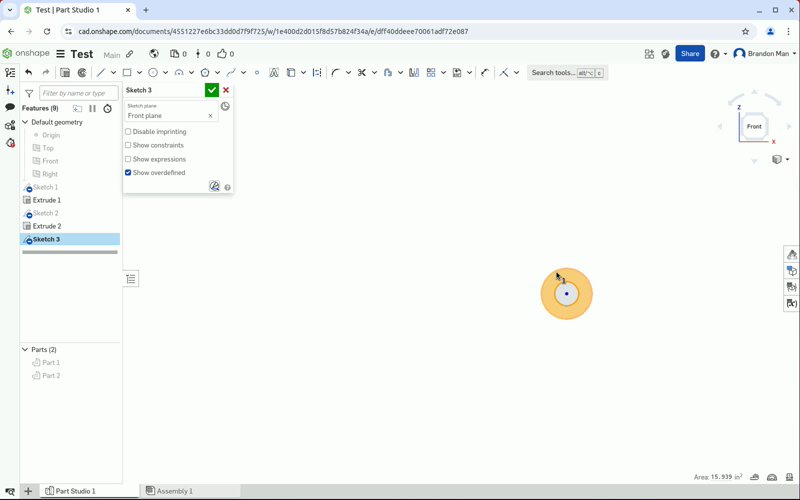
scroll(-6)
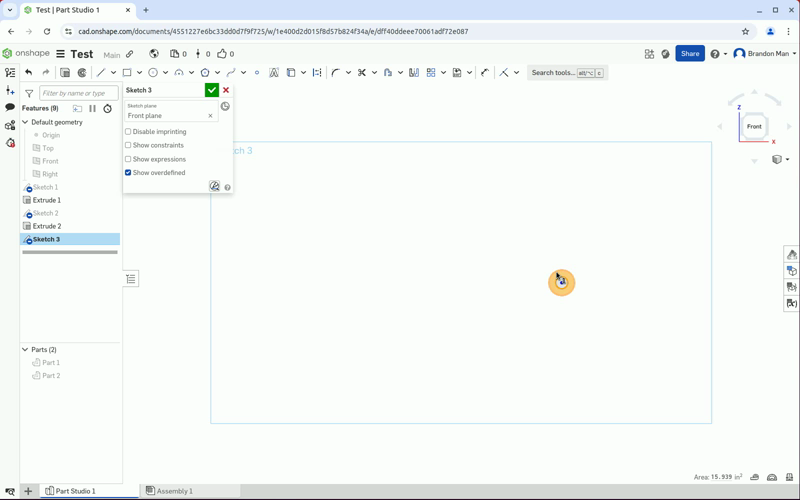
mouse_move(73, 352)
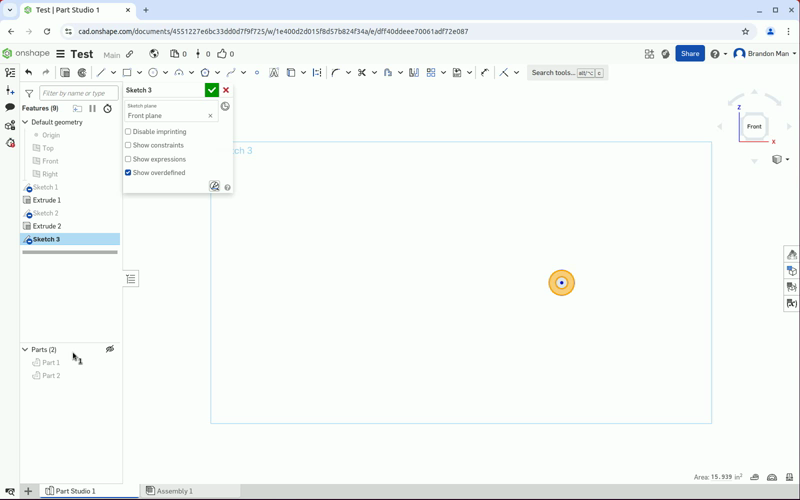
key(shift+y)
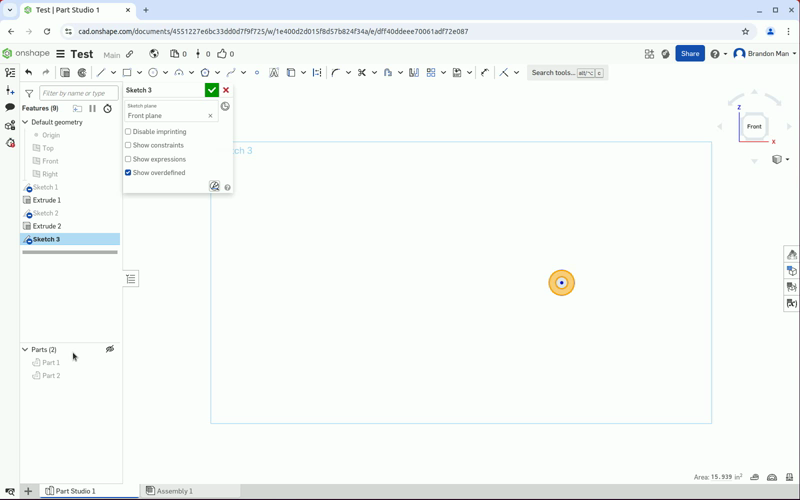
key(shift+e)
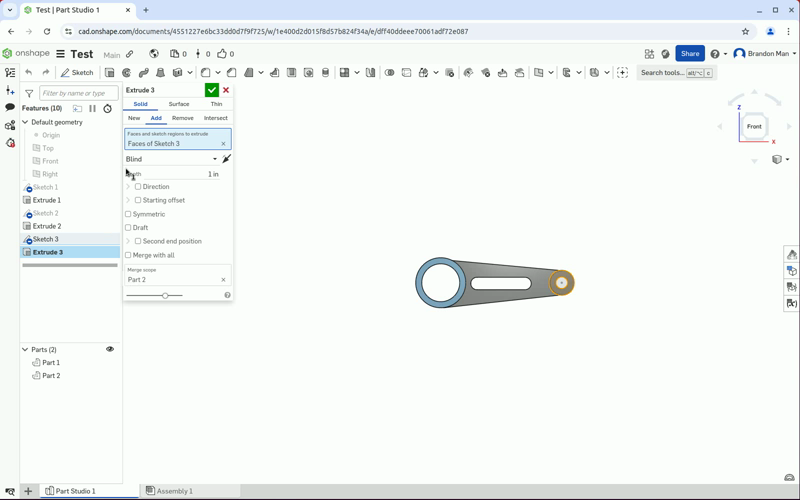
mouse_move(143, 106)
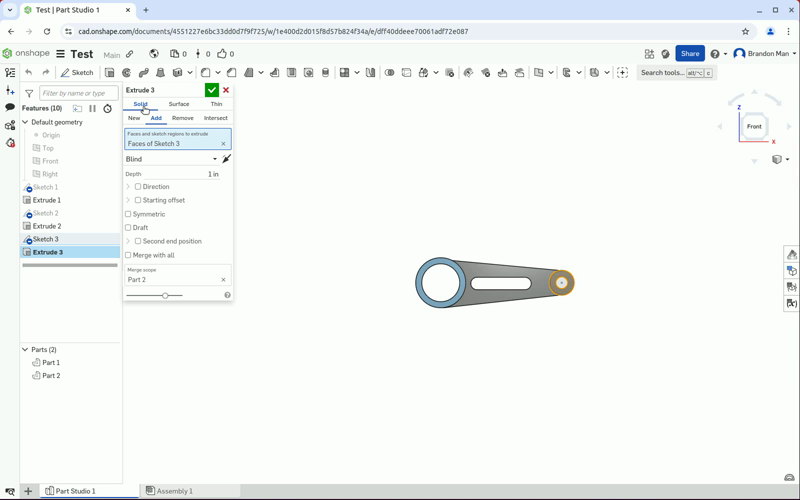
click(143, 106)
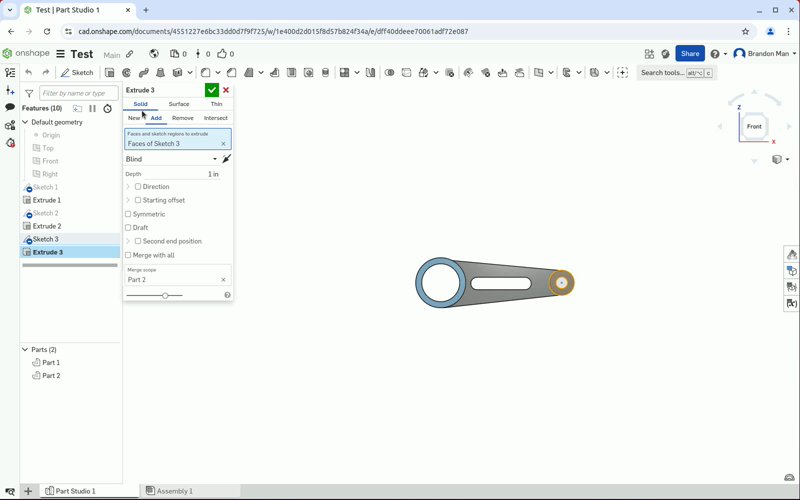
mouse_move(137, 120)
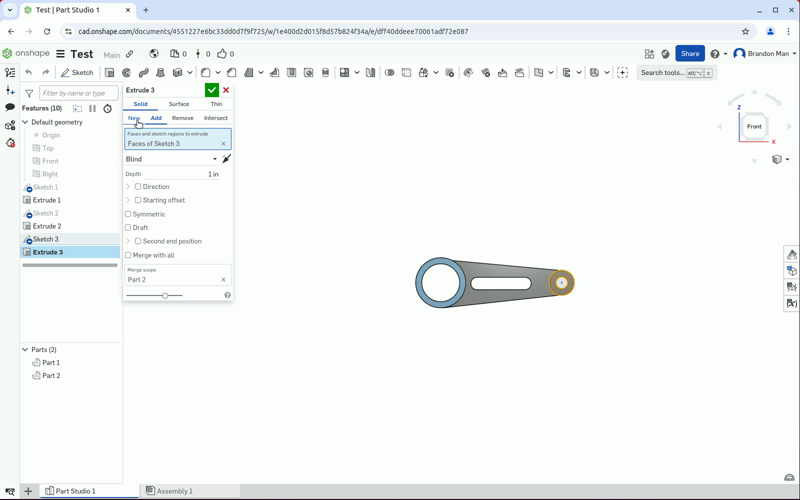
click(137, 120)
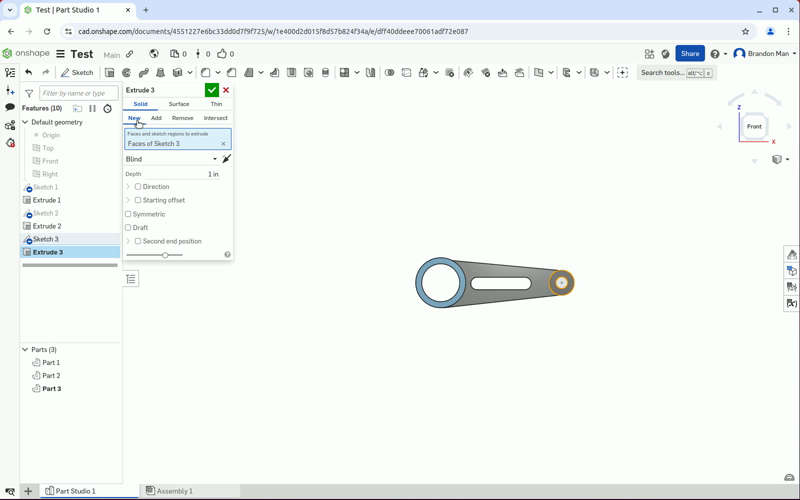
key(tab, 4)
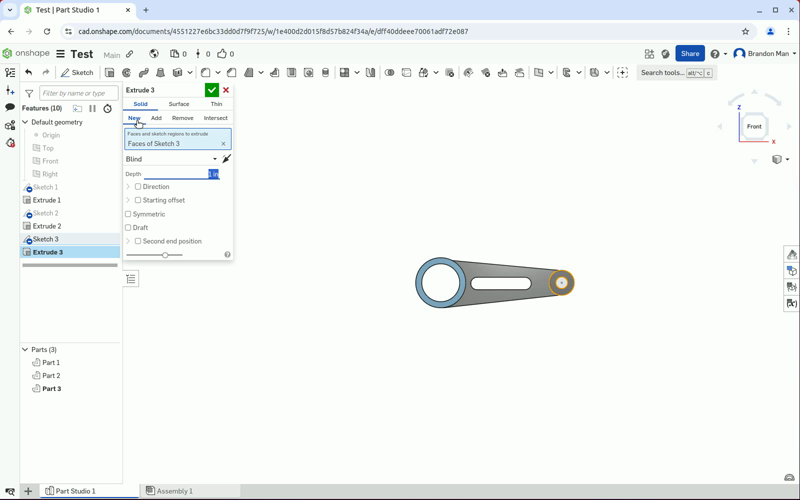
text(6.258)
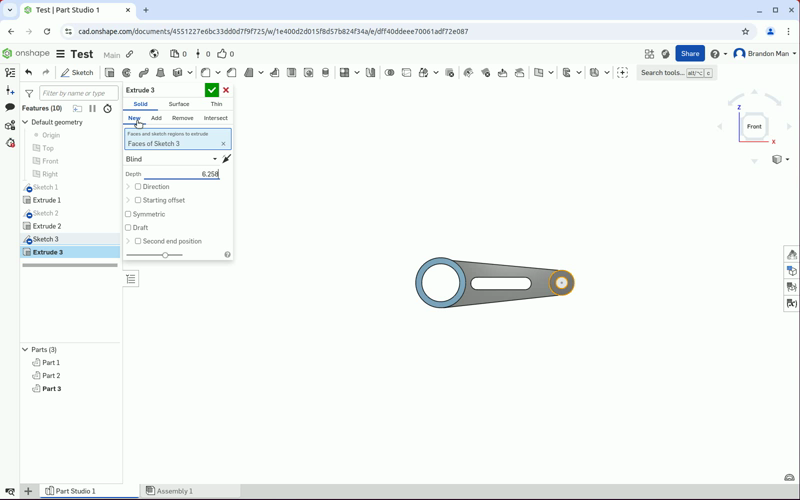
key(enter)
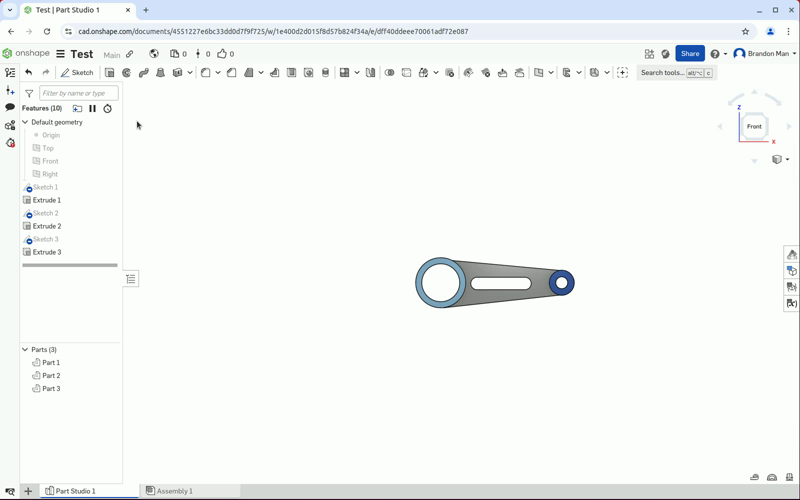
key(shift+h)
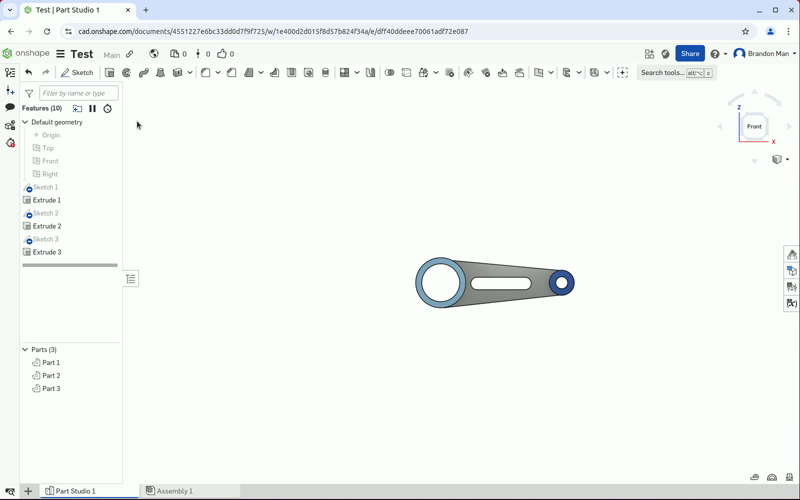
key(shift+h)
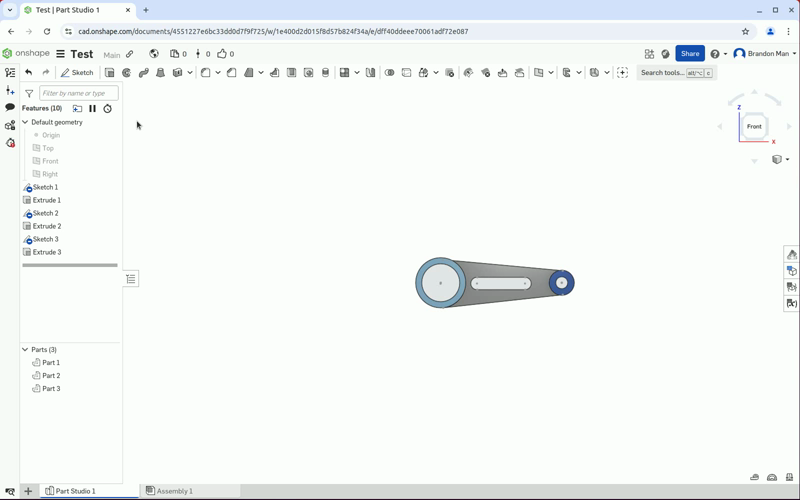
key(shift+7)
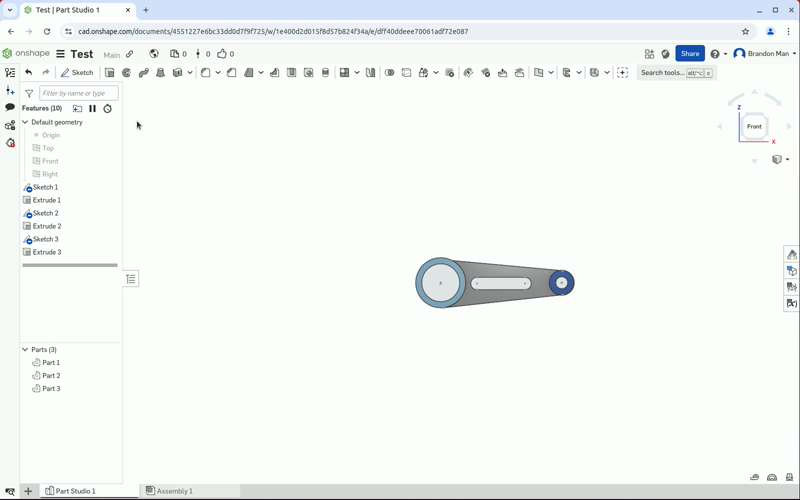
key(left, 2)
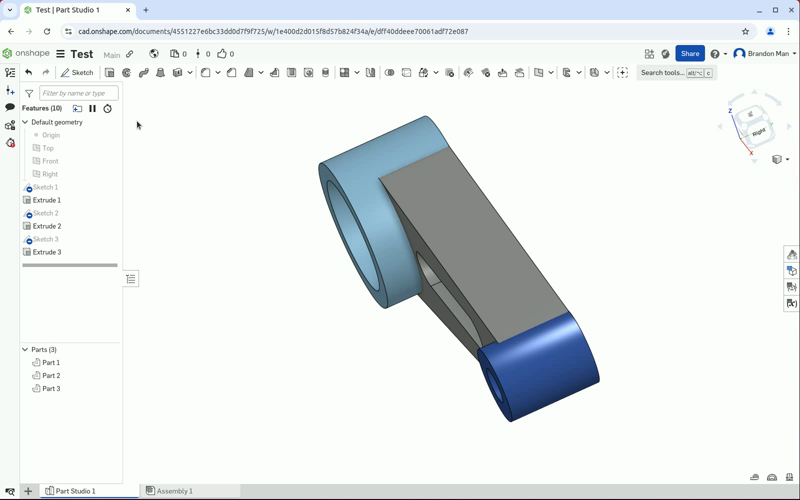
key(down, 2)
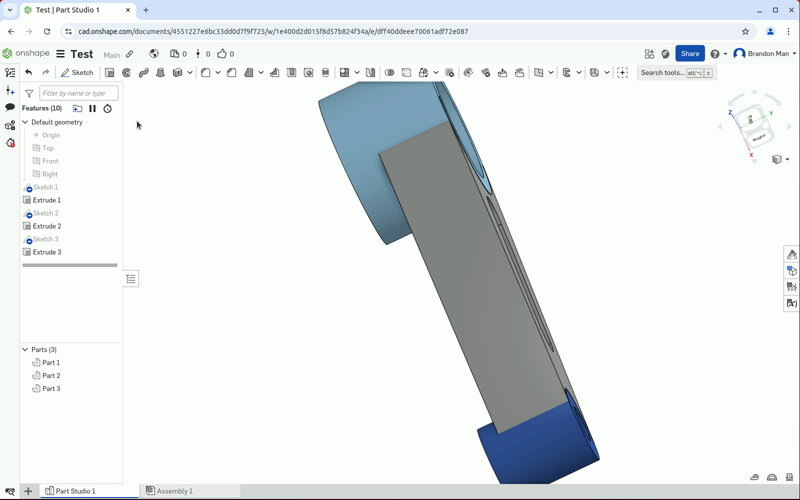
key(up, 2)
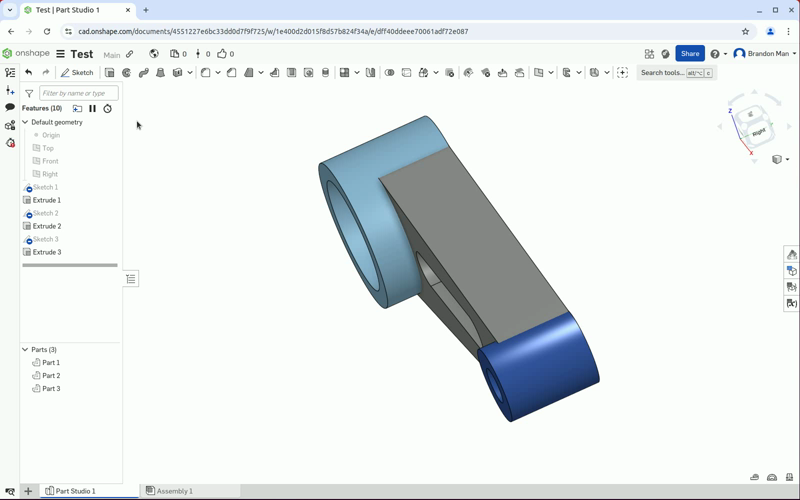
key(right, 2)
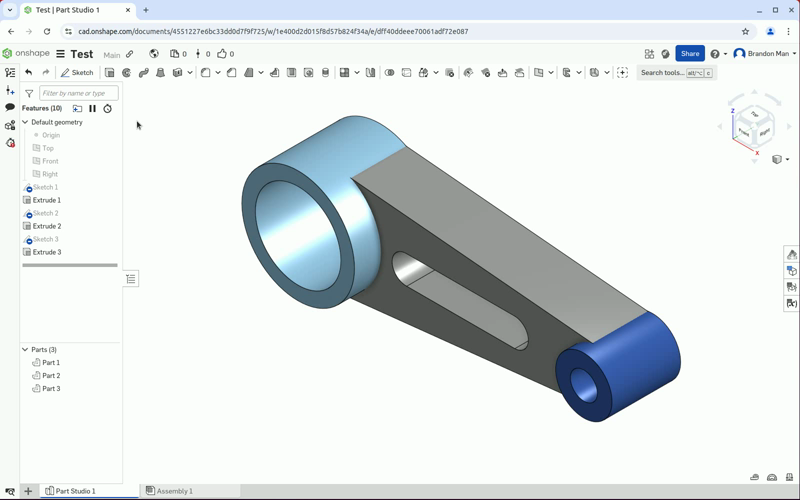
mouse_move(73, 189)
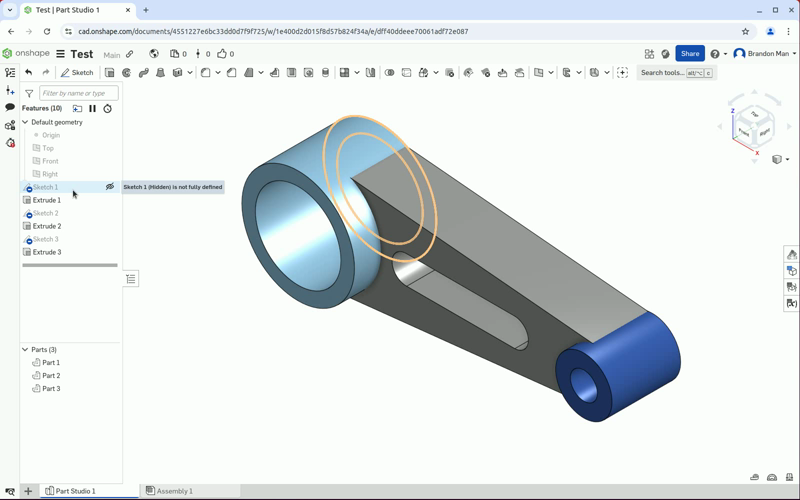
click(73, 189)